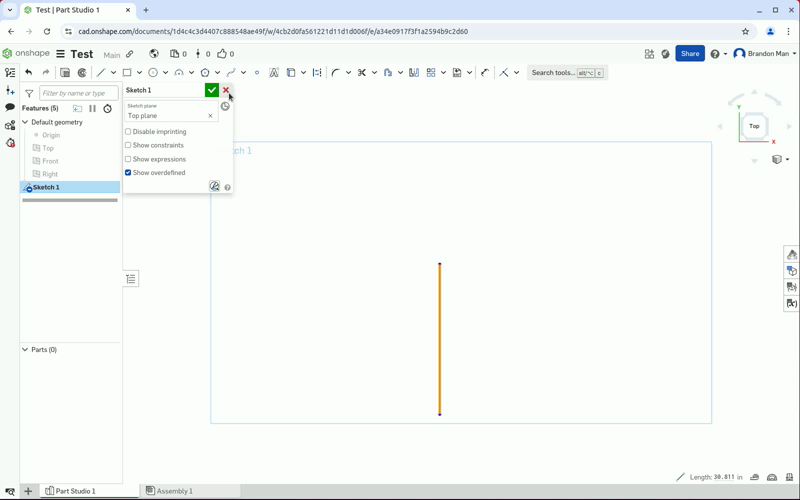
key(shift+h)
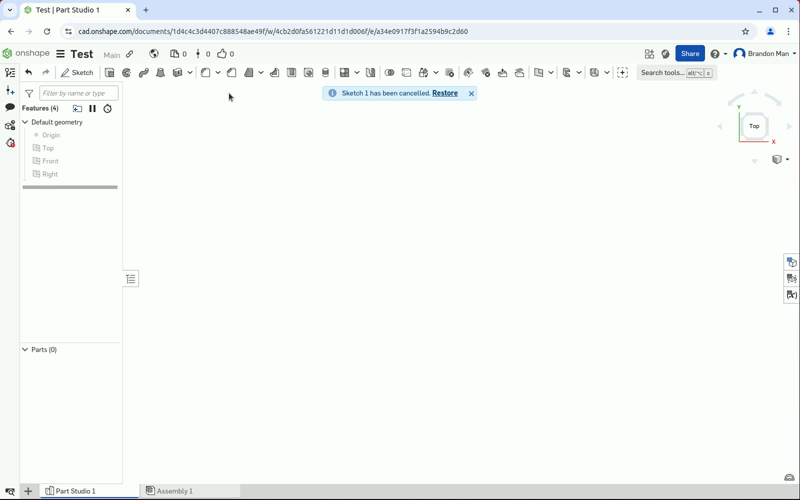
mouse_move(73, 352)
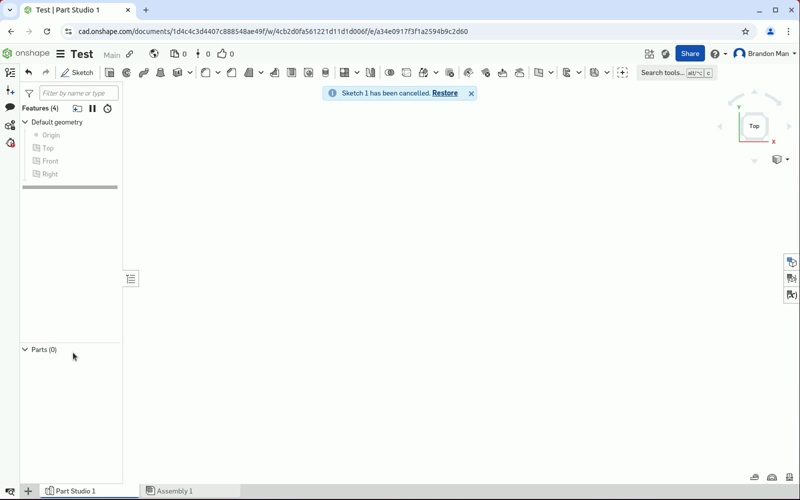
key(y)
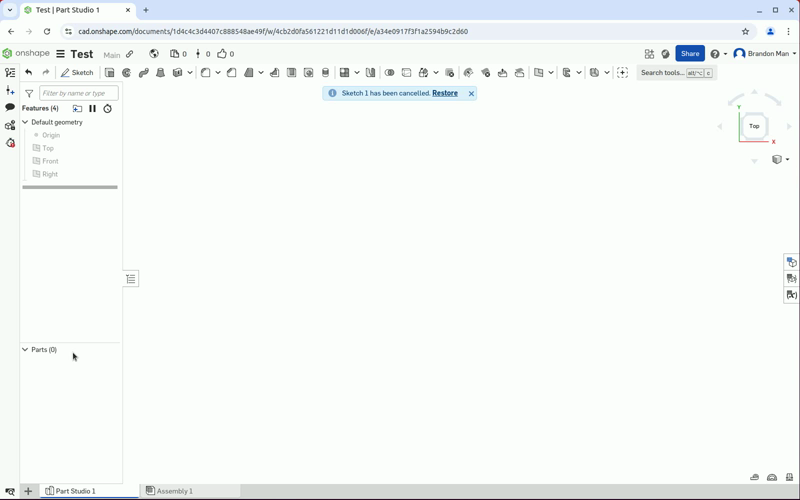
key(shift+p)
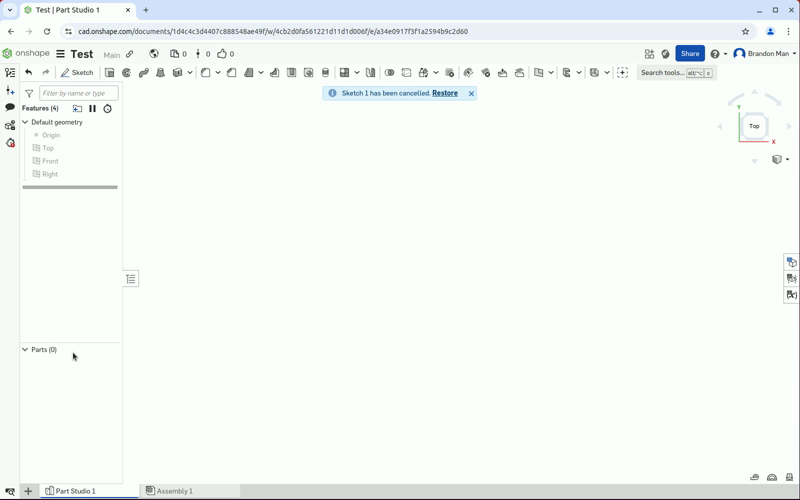
key(space)
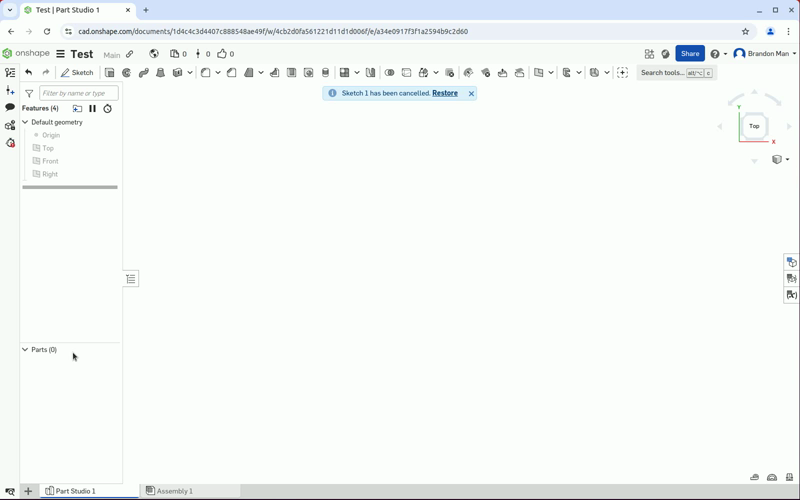
key_down(shift)
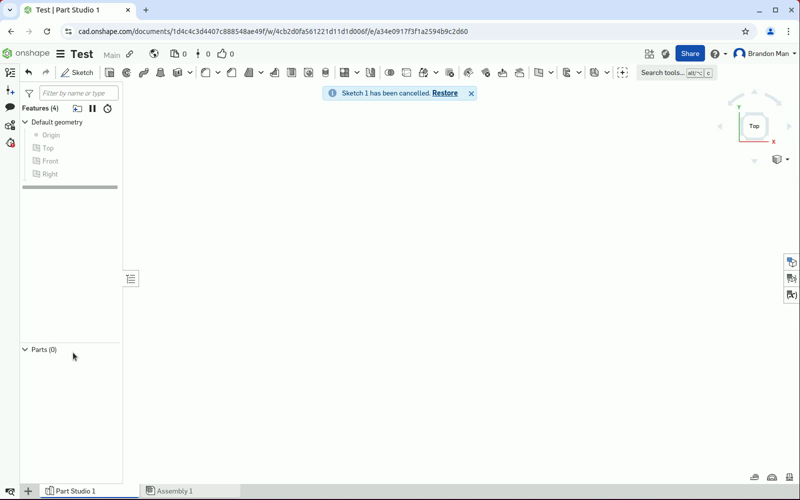
key(up)
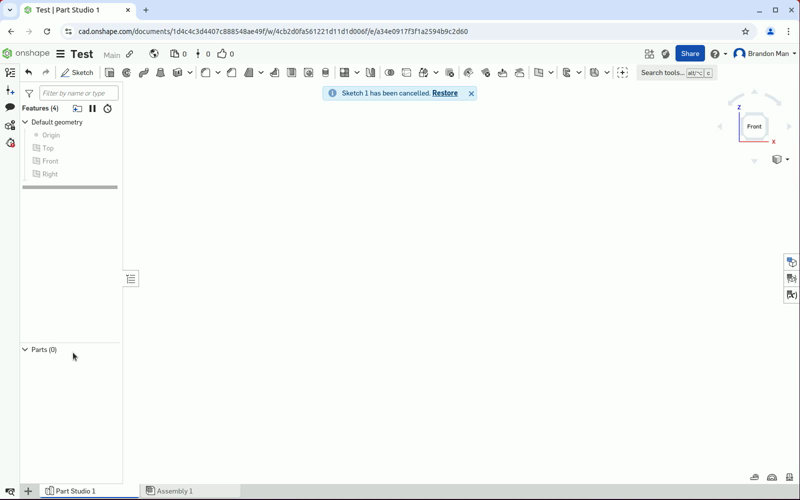
key_up(shift)
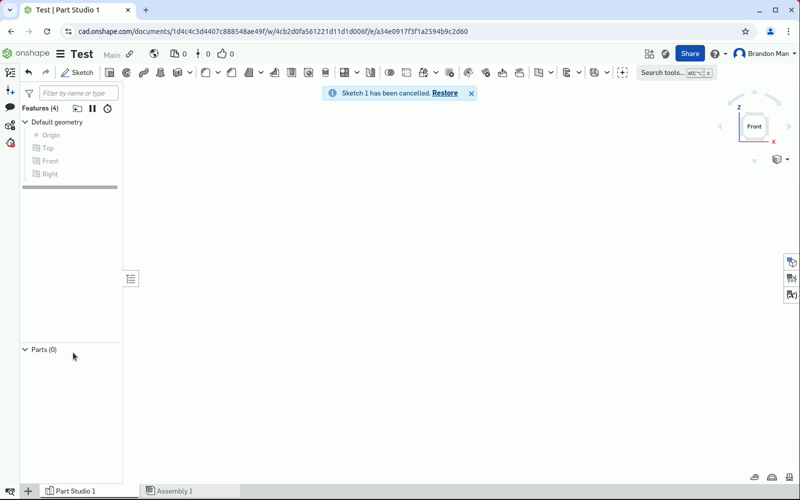
mouse_move(73, 352)
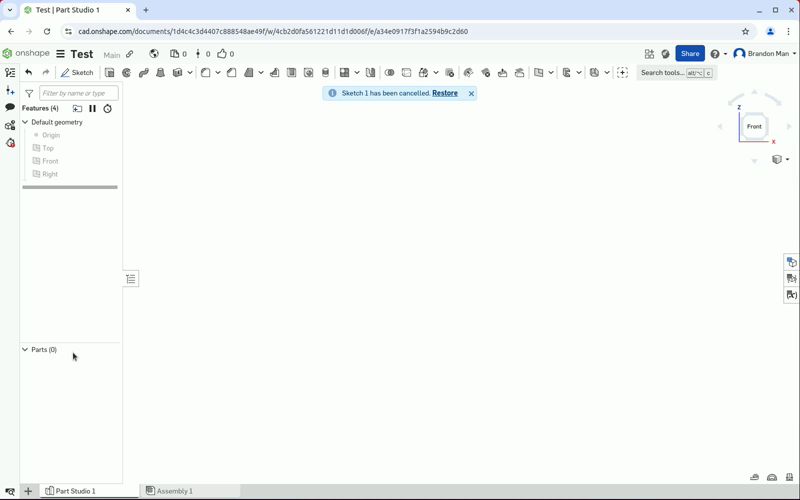
key(shift+y)
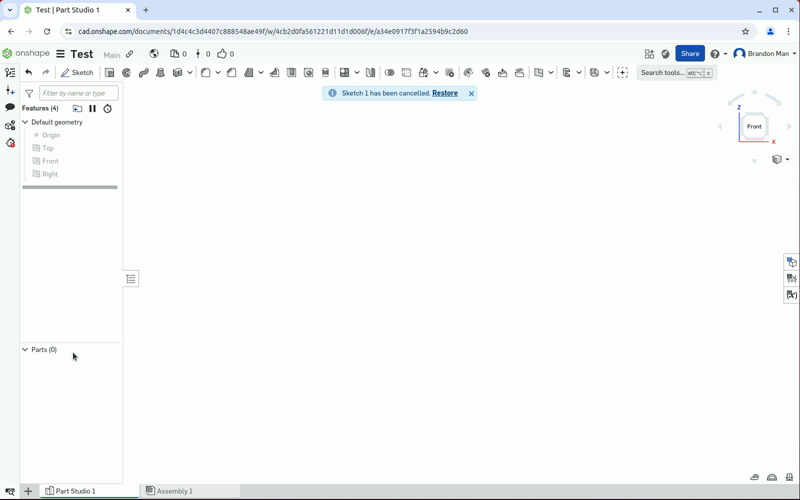
key(shift+s)
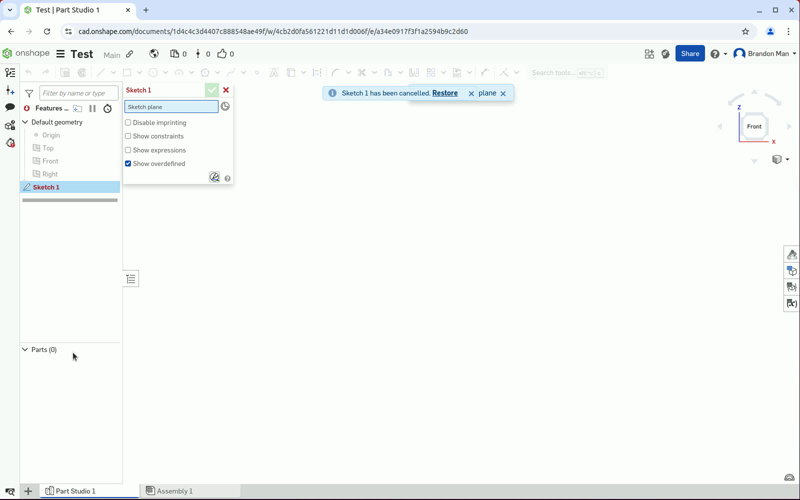
mouse_move(73, 163)
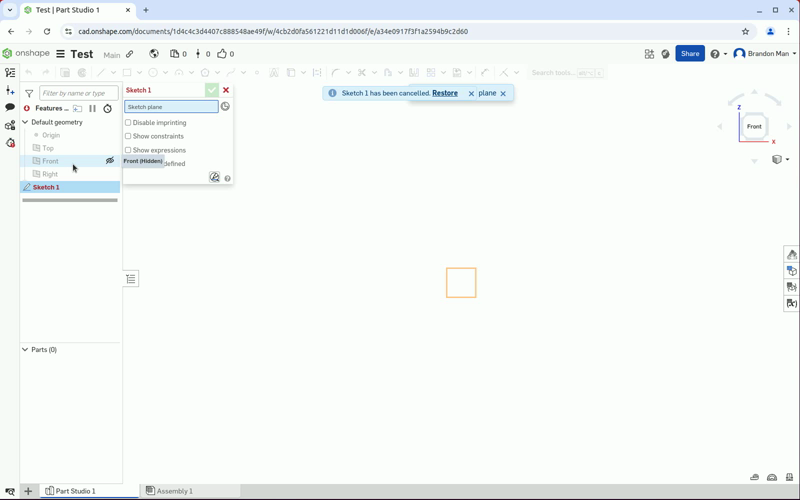
click(73, 163)
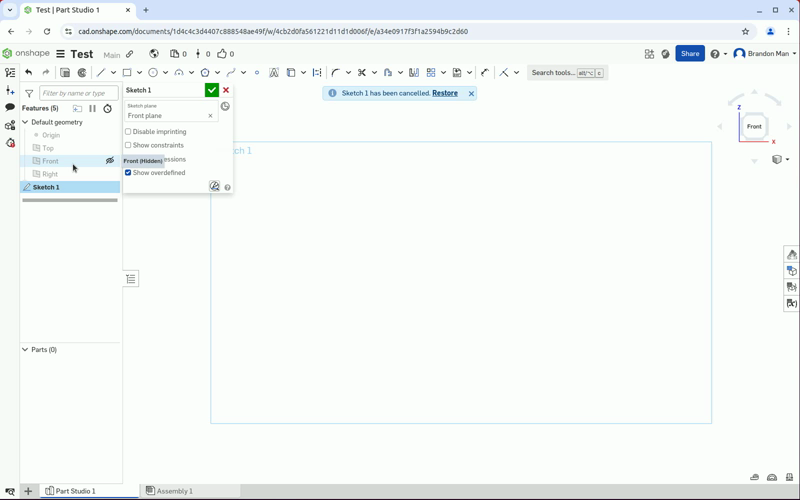
mouse_move(73, 352)
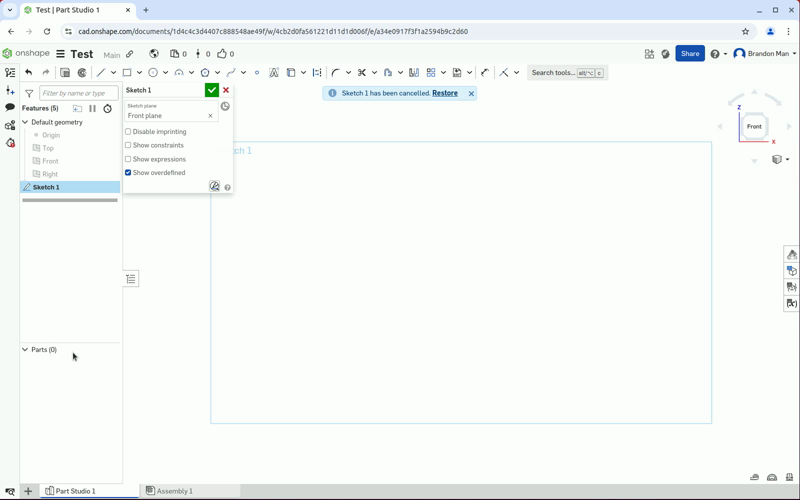
key(y)
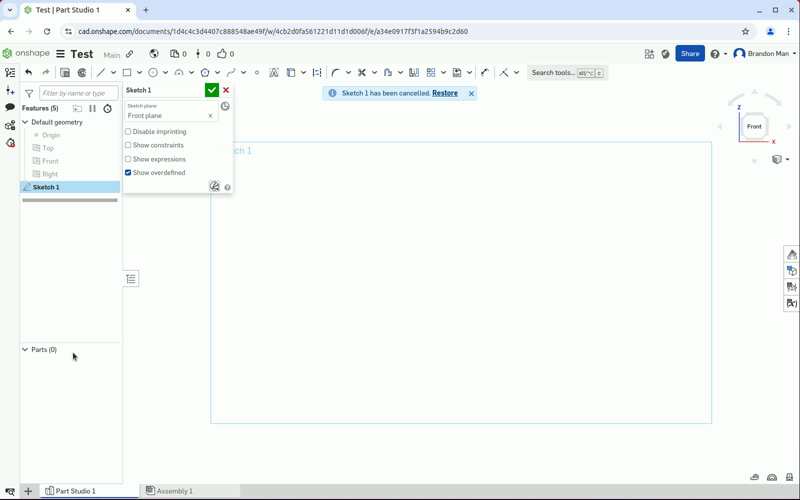
key(l)
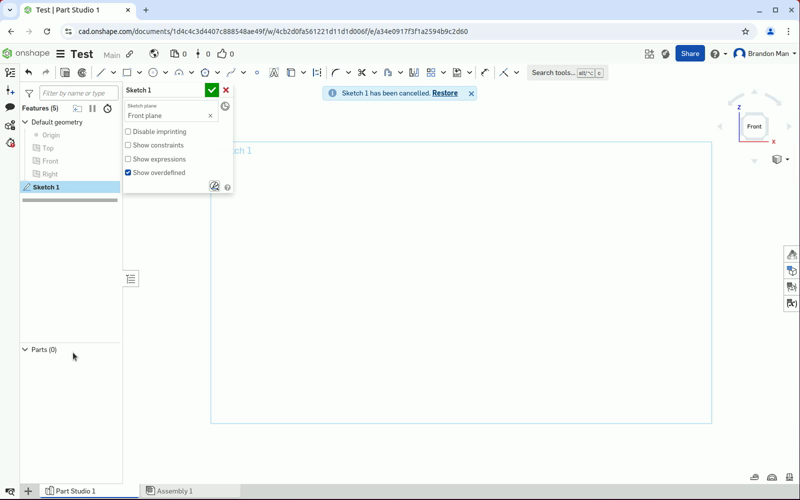
key_down(shift)
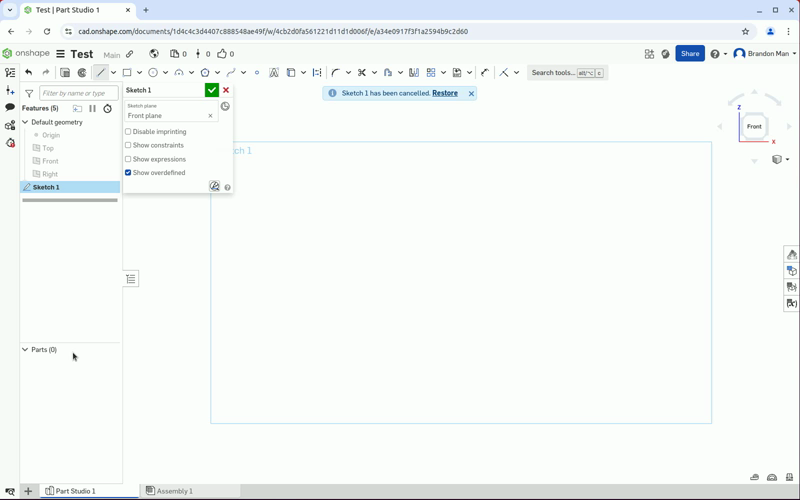
mouse_move(407, 282)
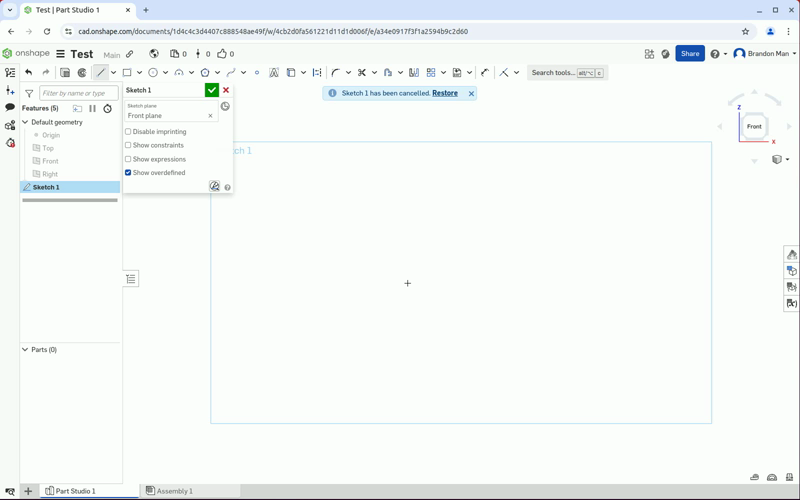
click(407, 282)
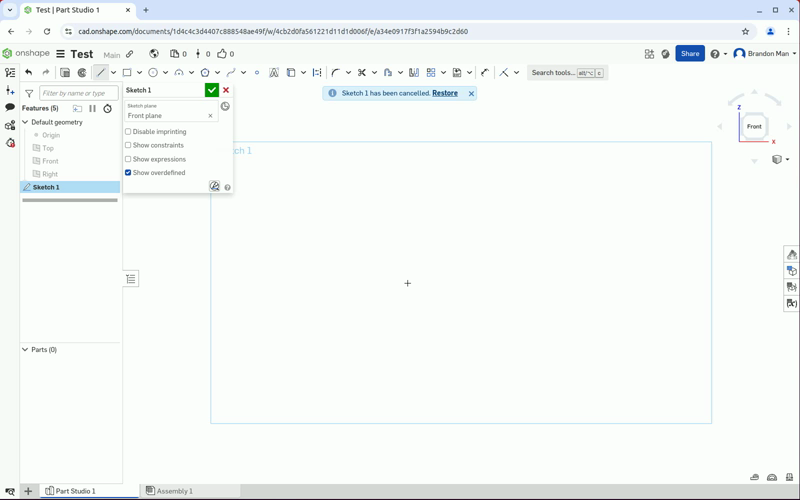
key_up(shift)
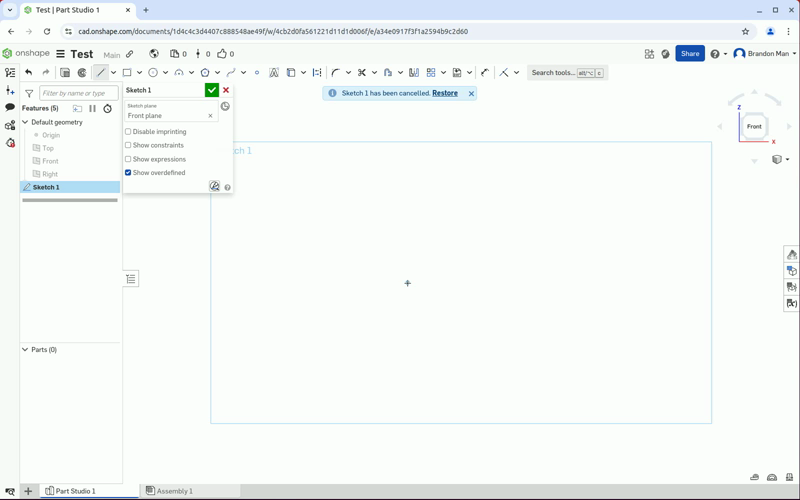
key_down(shift)
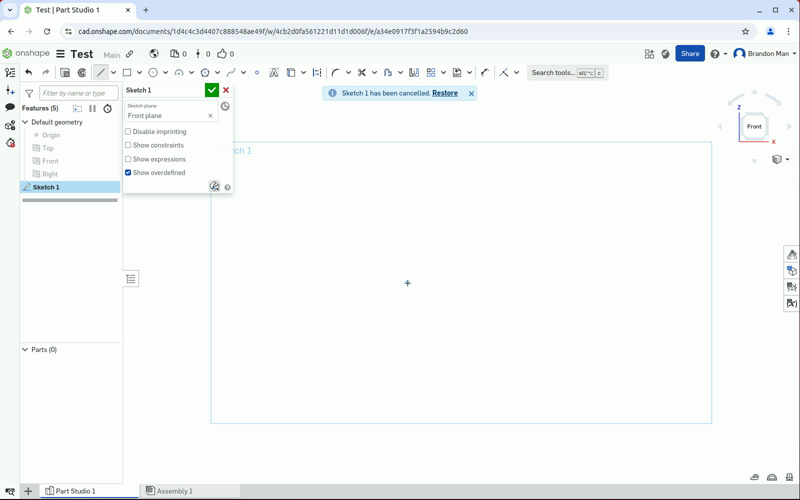
mouse_move(490, 282)
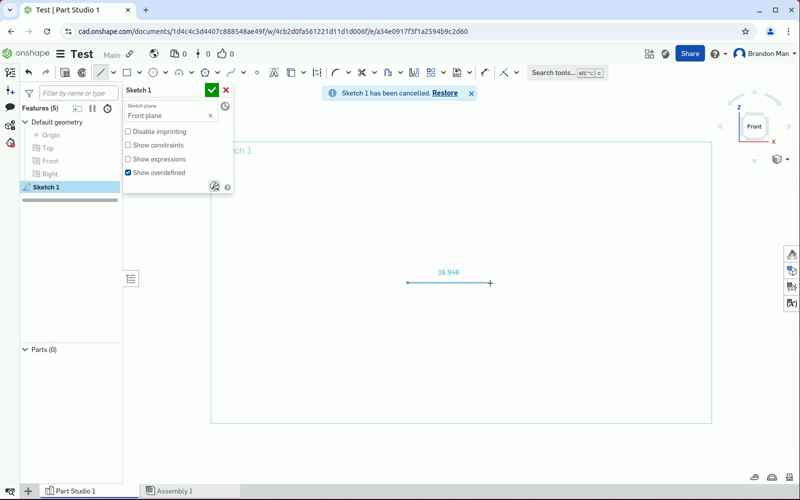
click(490, 282)
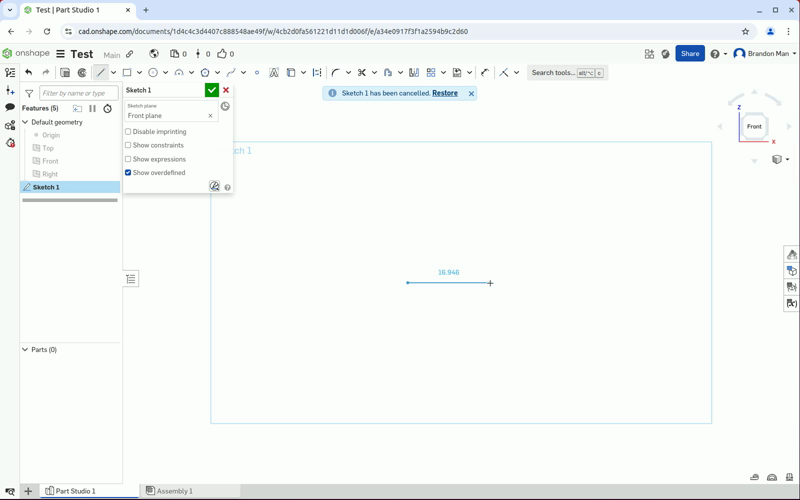
key_up(shift)
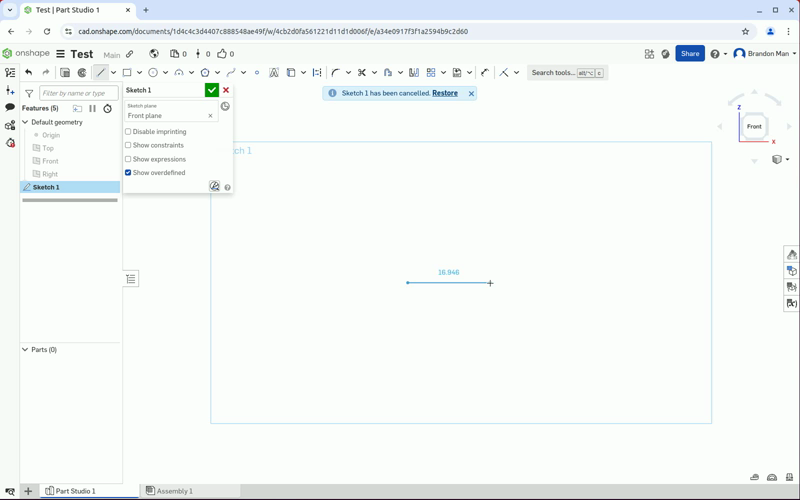
key_down(shift)
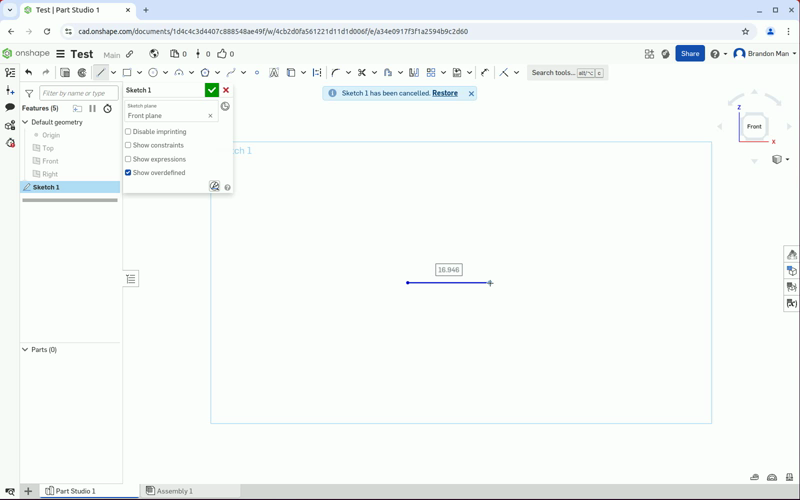
mouse_move(520, 282)
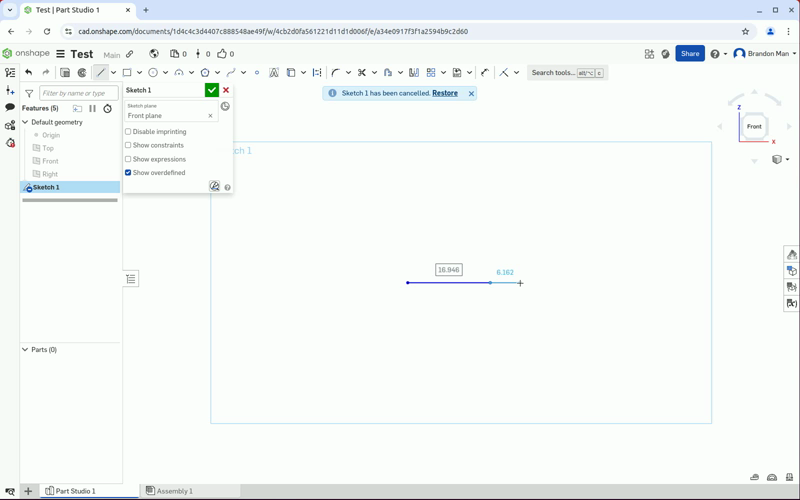
mouse_move(490, 245)
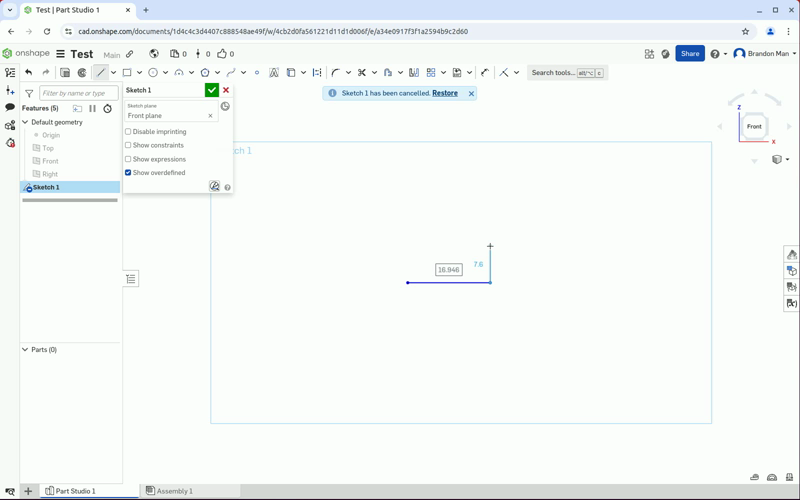
click(490, 245)
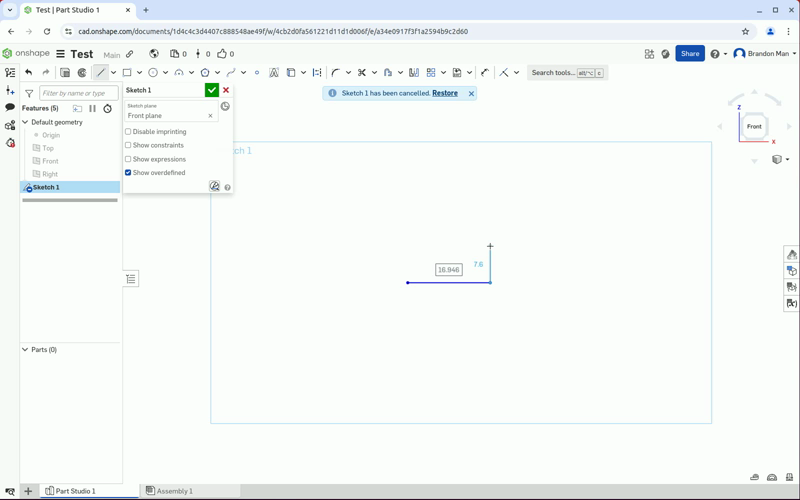
key_up(shift)
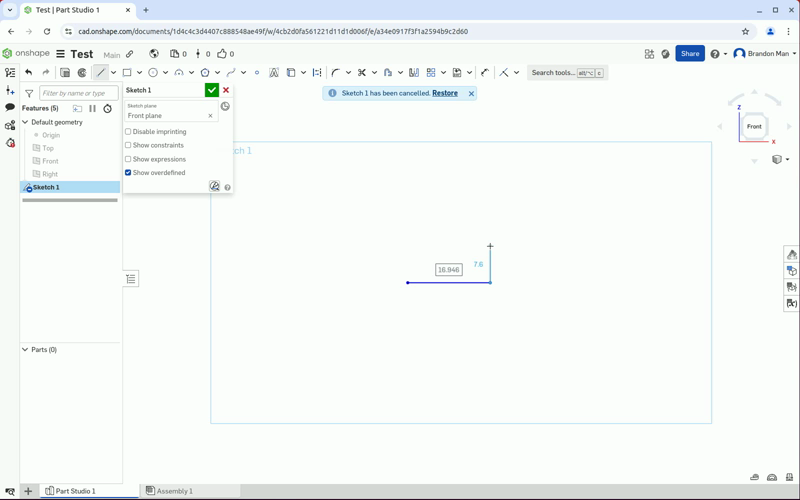
key_down(shift)
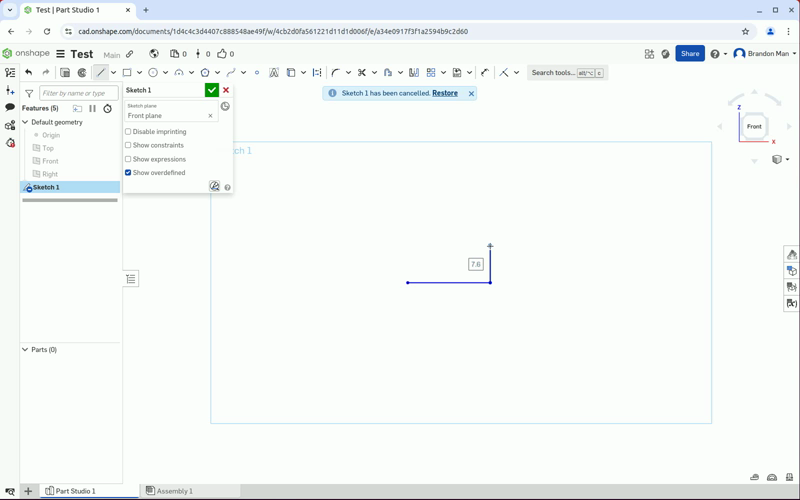
mouse_move(427, 245)
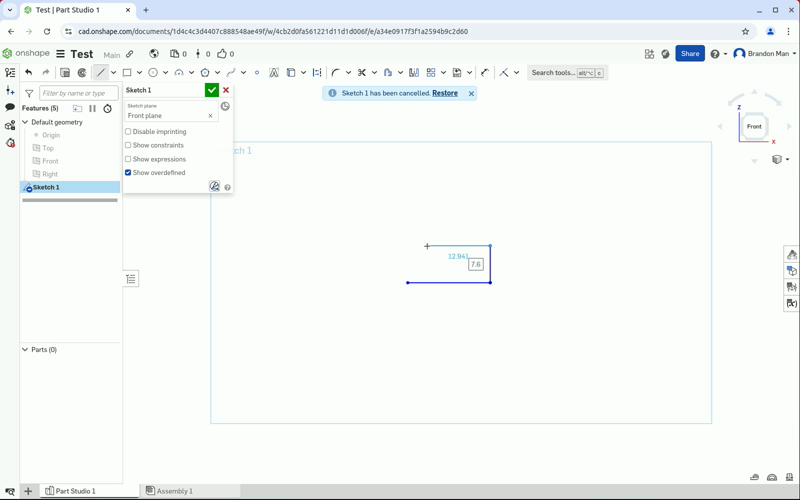
click(427, 245)
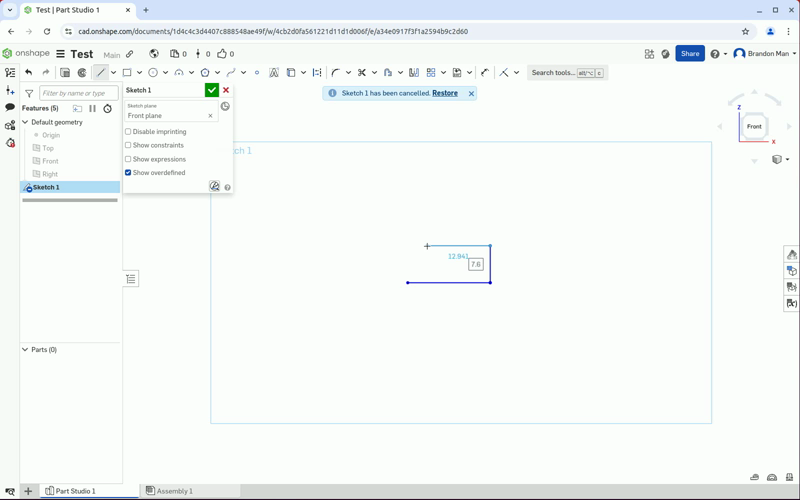
key_up(shift)
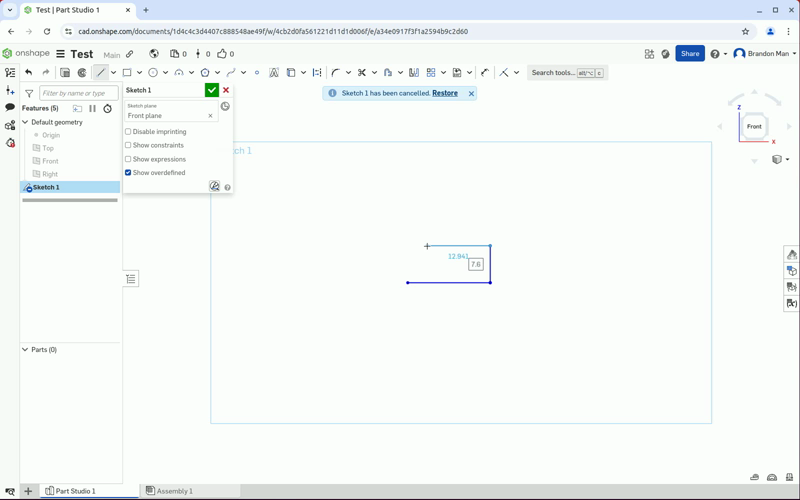
mouse_move(457, 245)
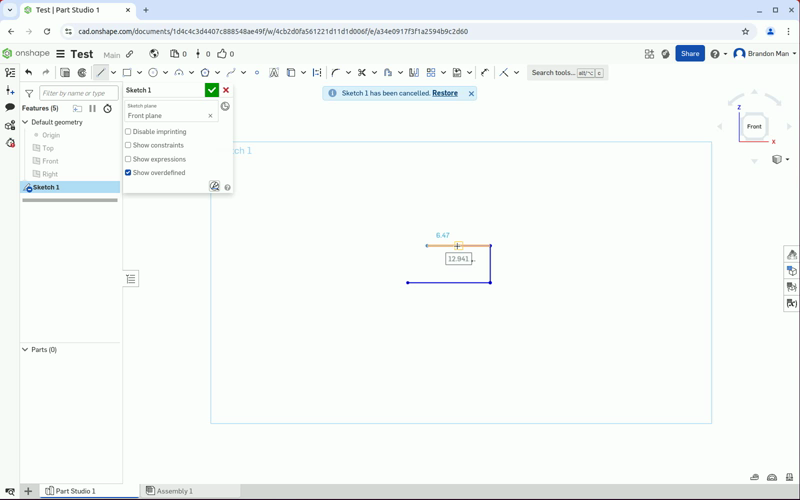
key_down(shift)
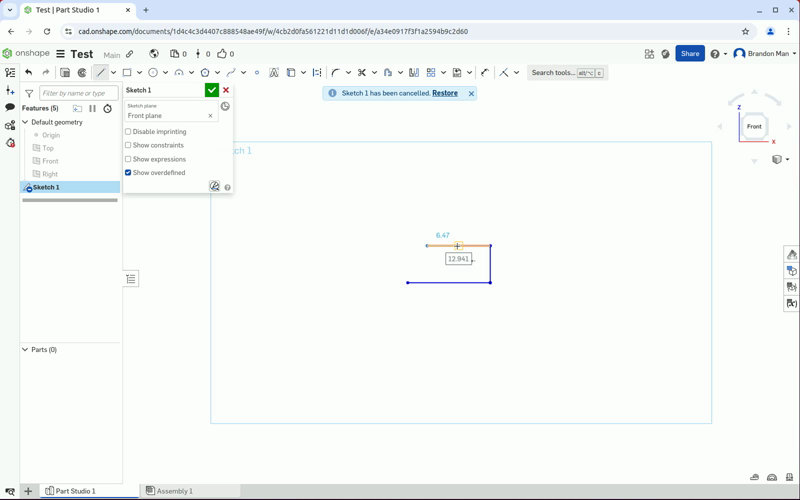
mouse_move(407, 282)
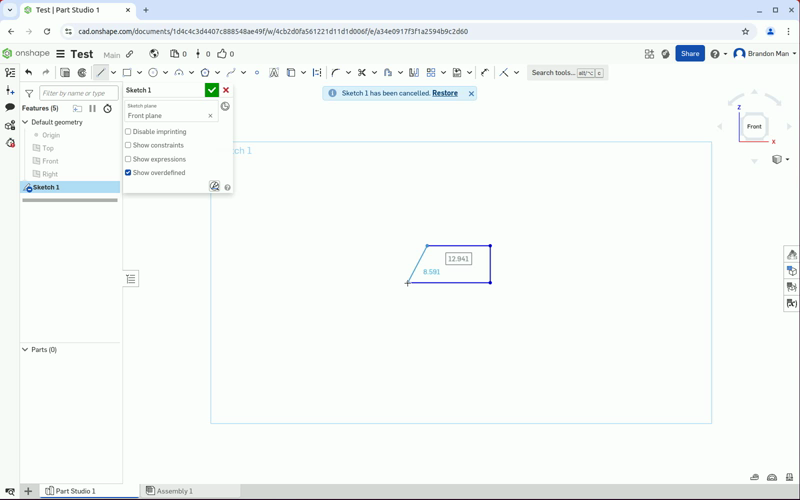
key_up(shift)
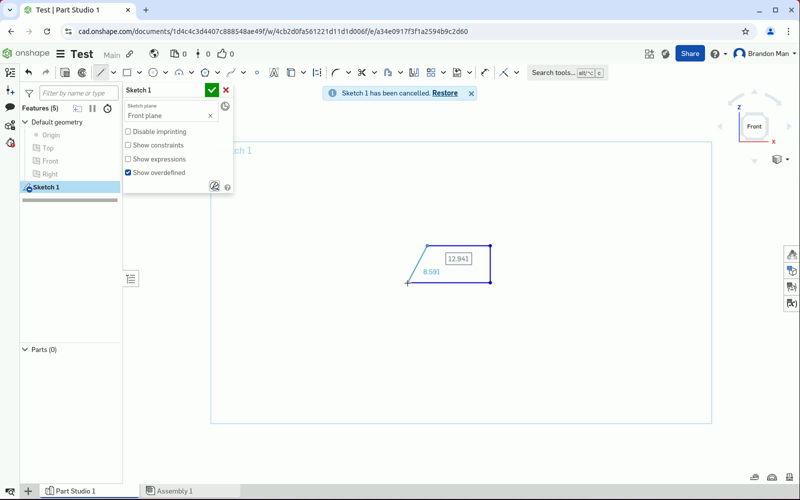
click(407, 282)
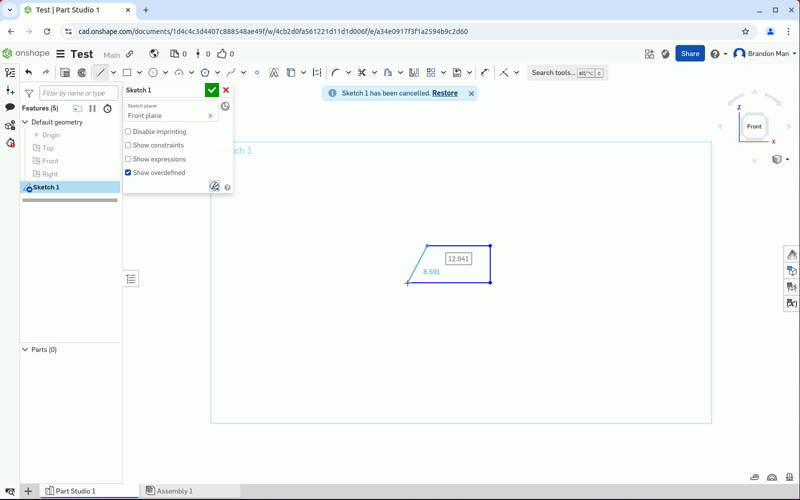
key(esc)
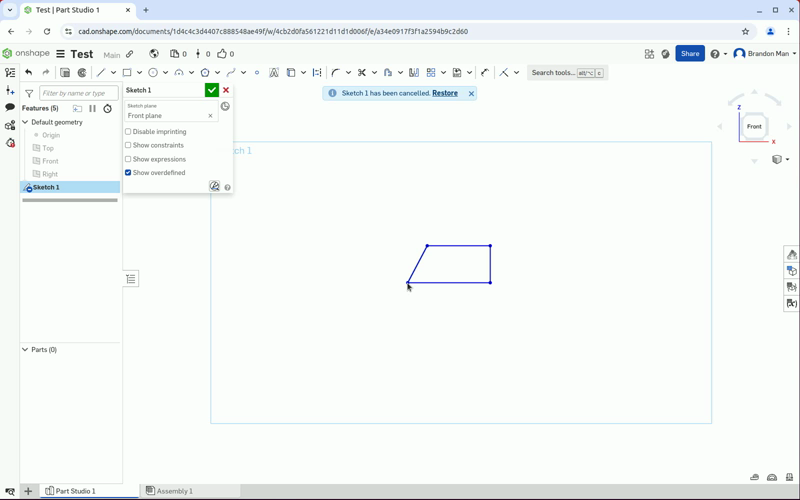
mouse_move(468, 265)
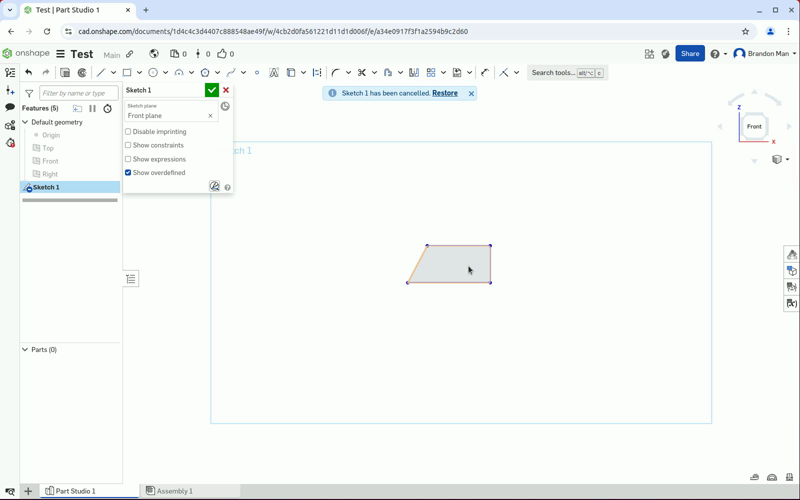
click(468, 265)
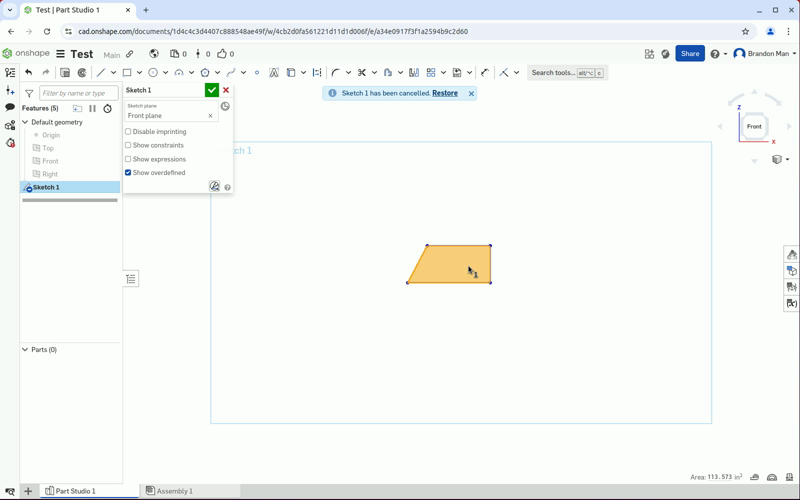
mouse_move(73, 352)
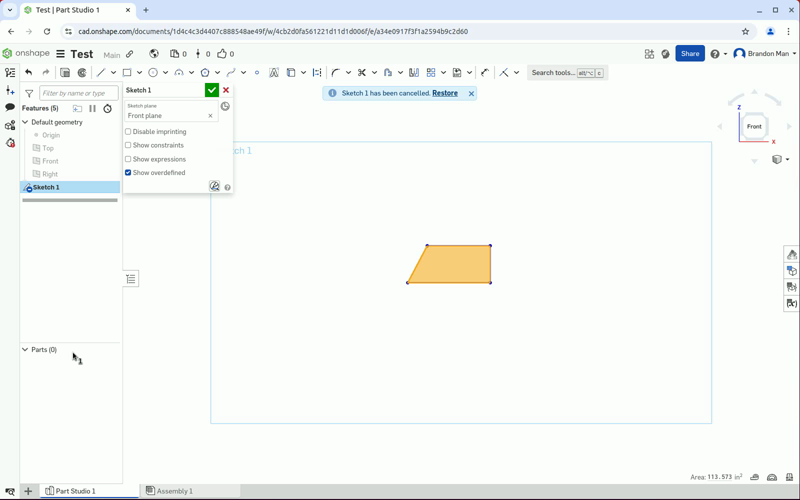
key(shift+y)
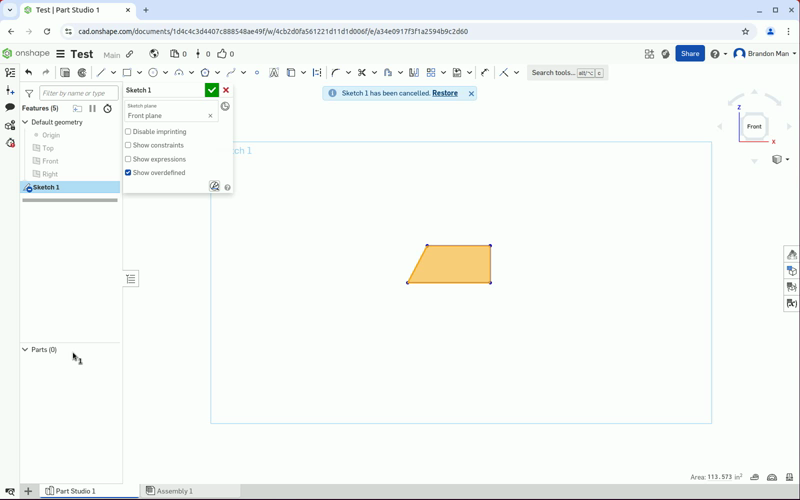
key(shift+e)
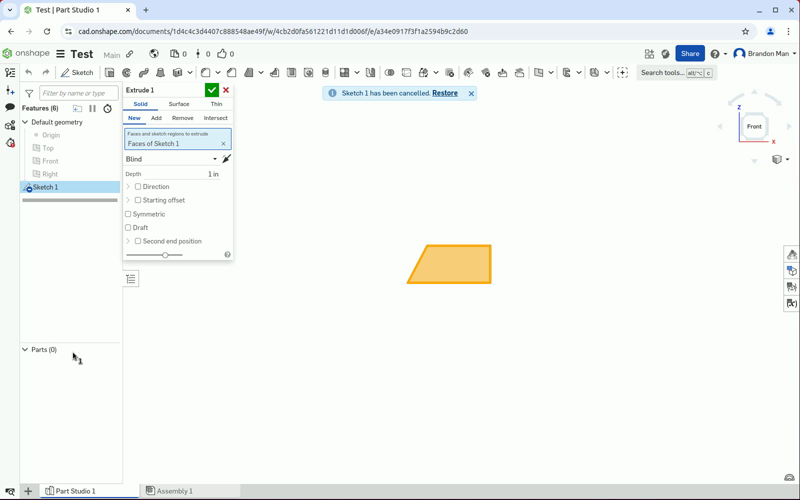
mouse_move(143, 106)
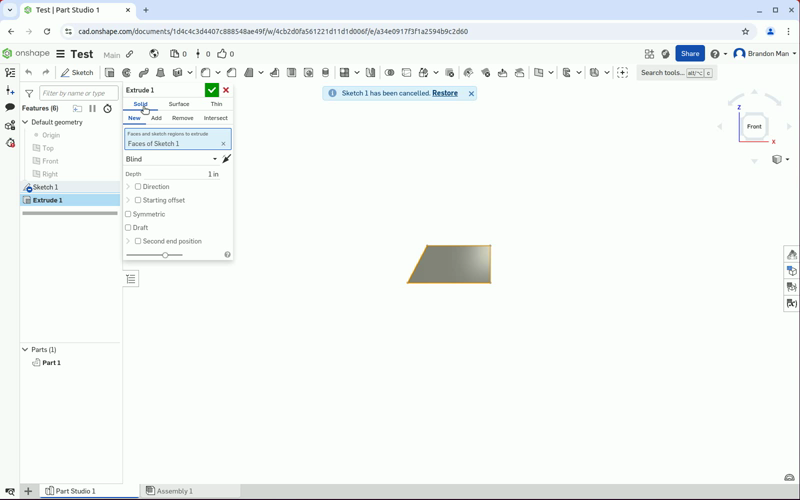
click(143, 106)
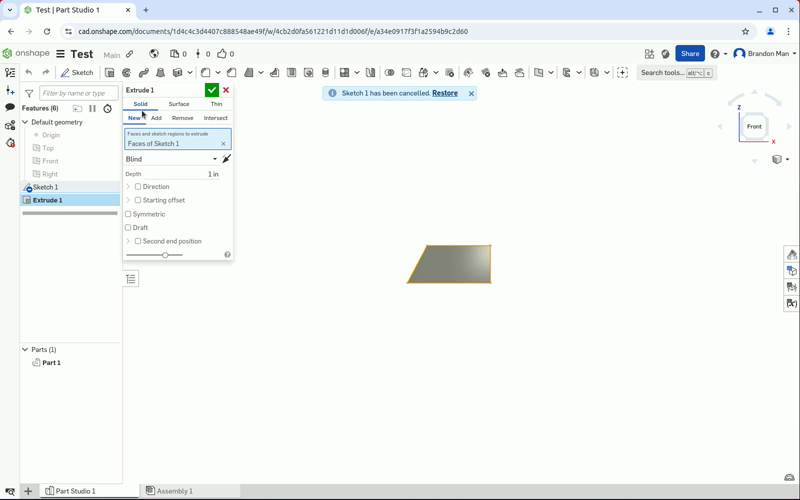
mouse_move(137, 120)
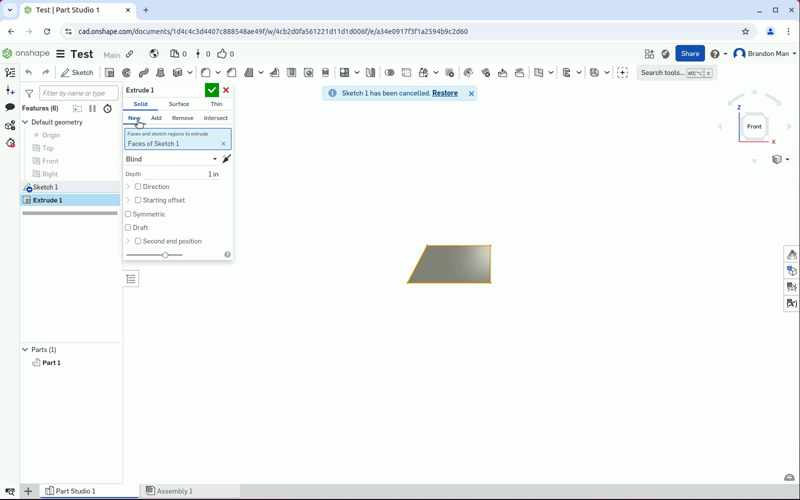
click(137, 120)
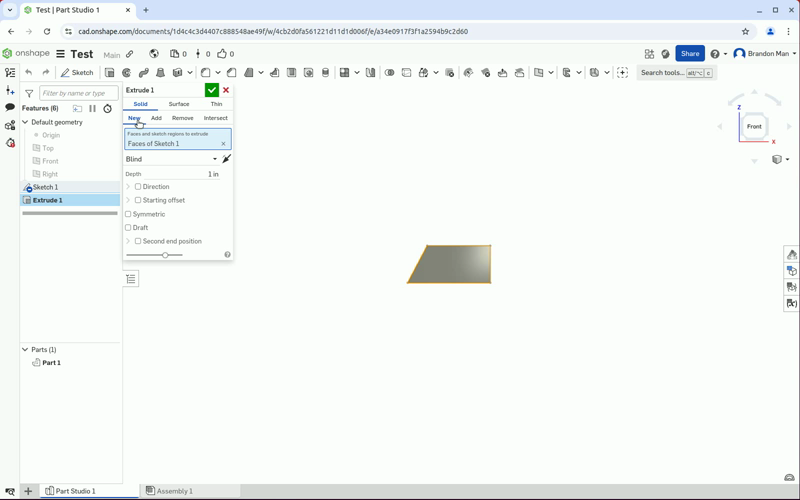
key(tab, 4)
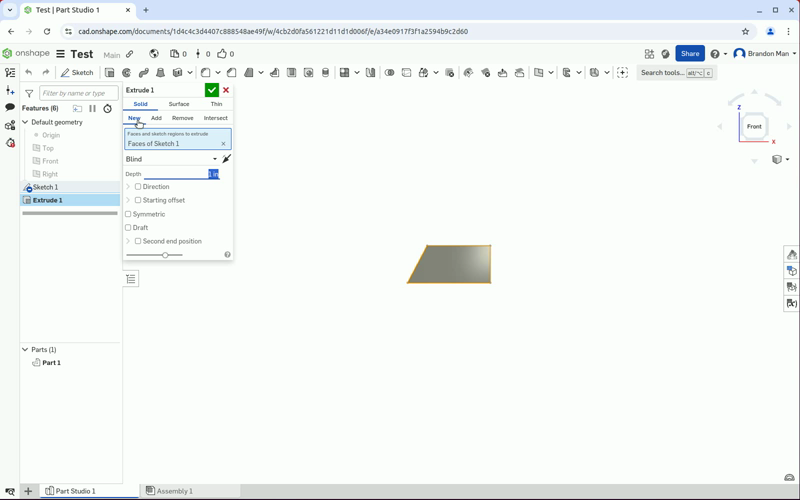
text(7.702)
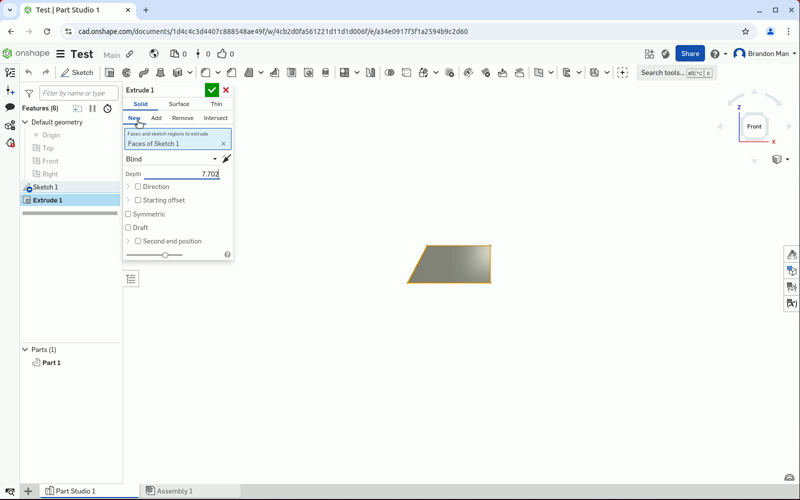
key(tab, 3)
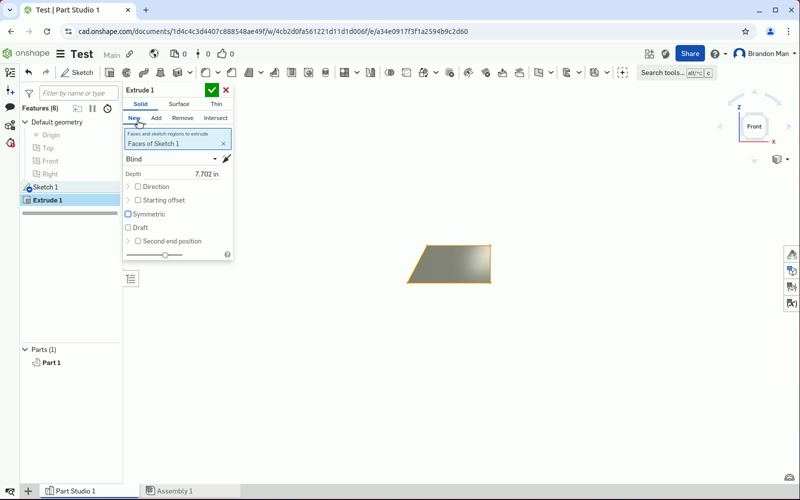
key(space)
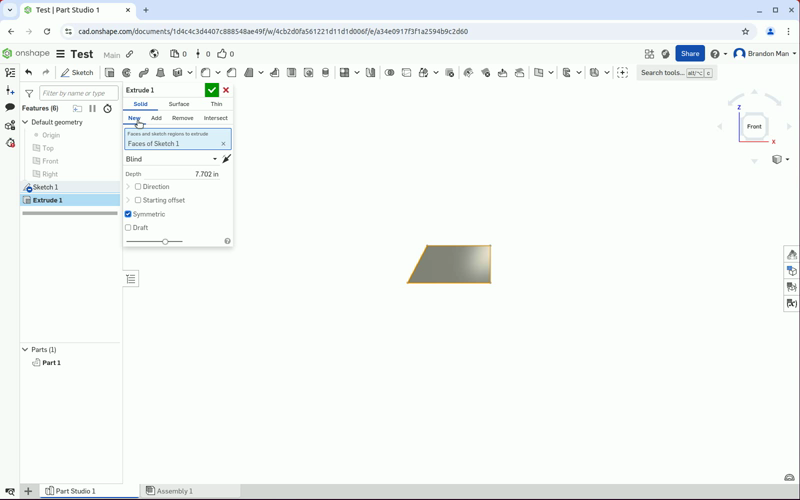
key(enter)
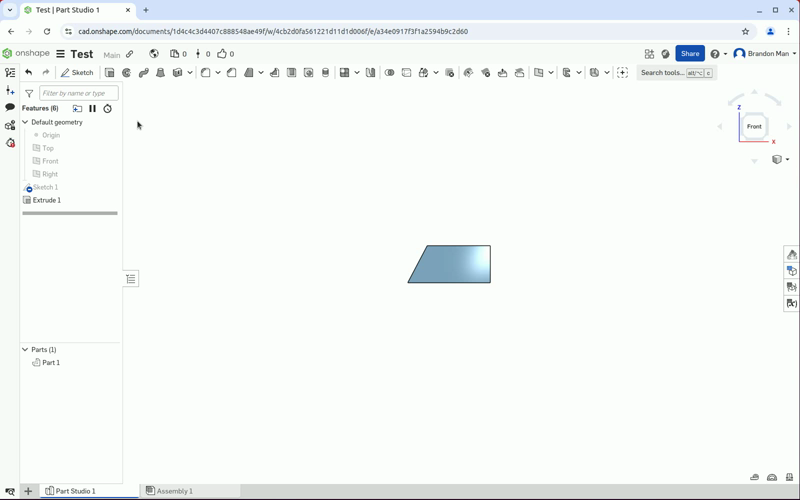
key(shift+h)
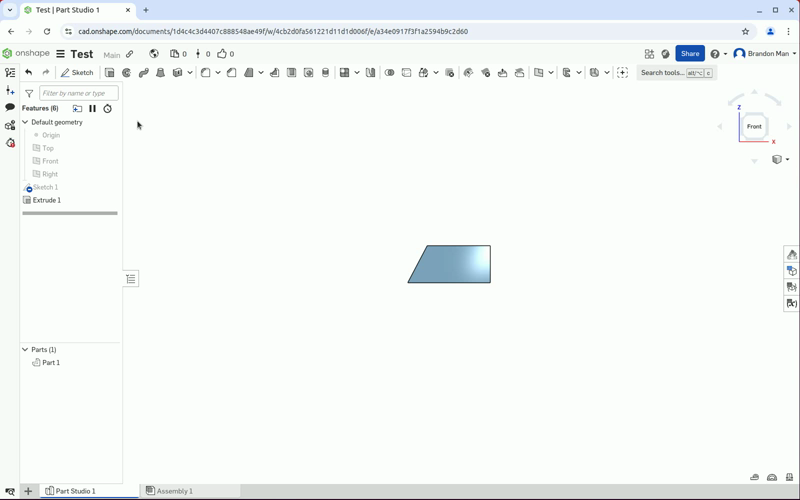
key(shift+h)
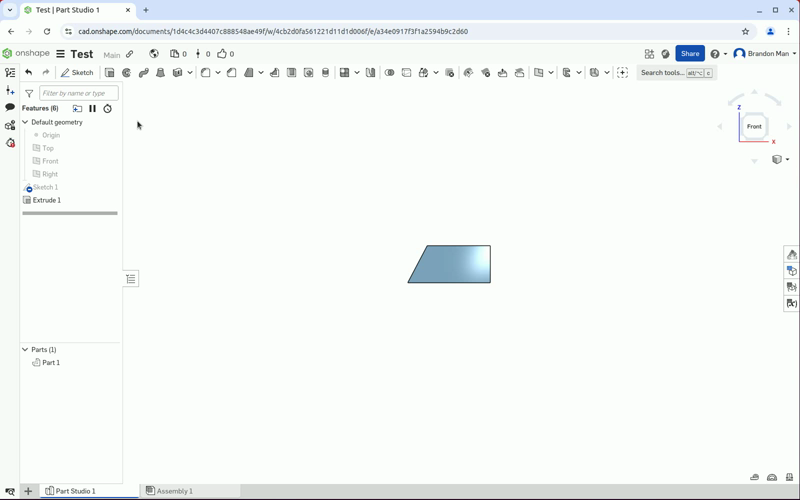
mouse_move(73, 189)
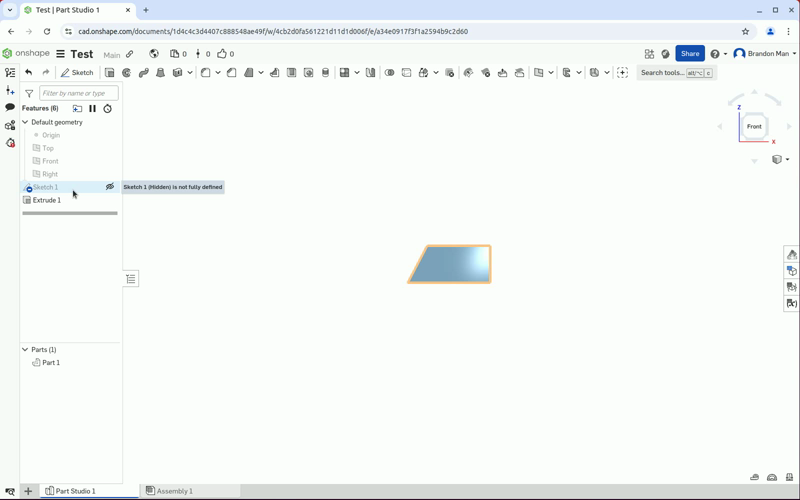
click(73, 189)
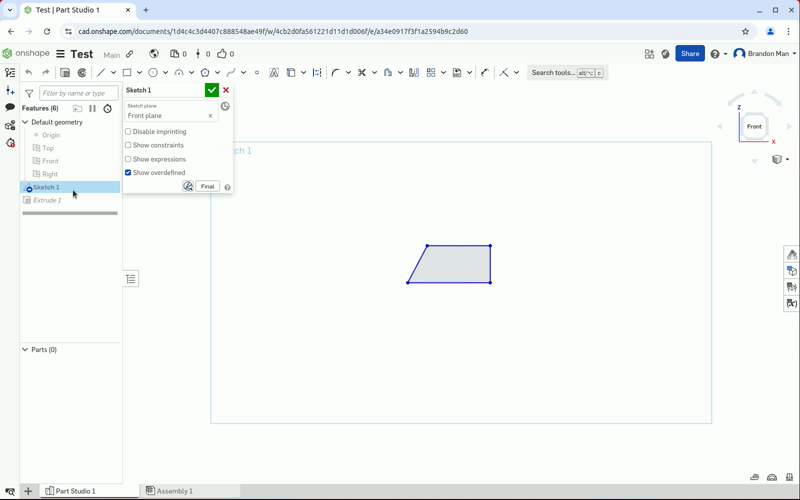
mouse_move(229, 92)
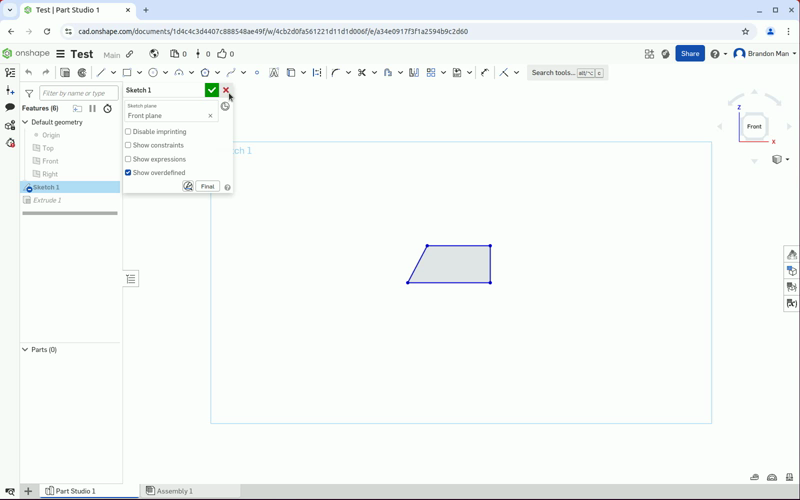
click(229, 92)
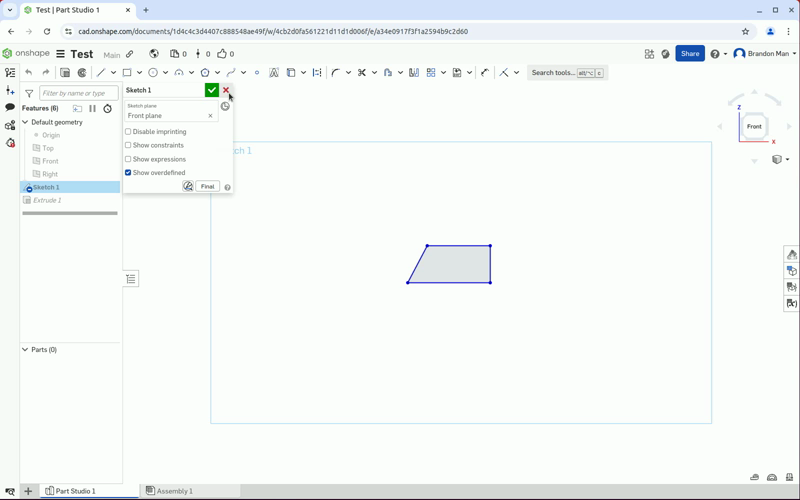
key(shift+s)
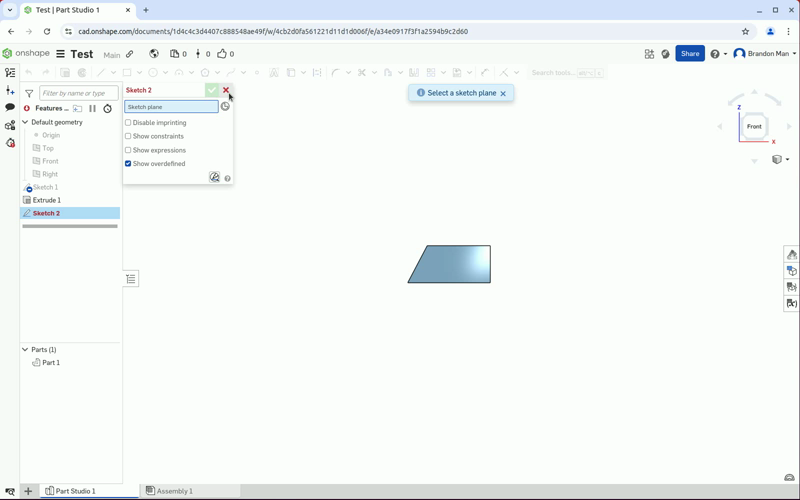
mouse_move(73, 163)
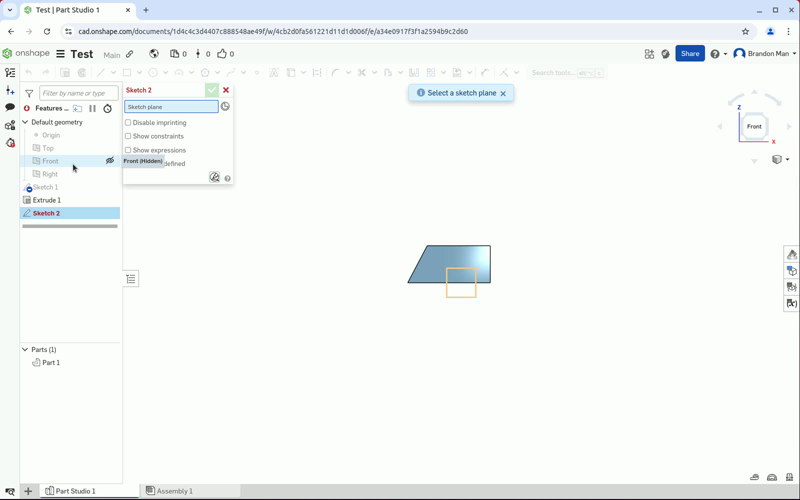
click(73, 163)
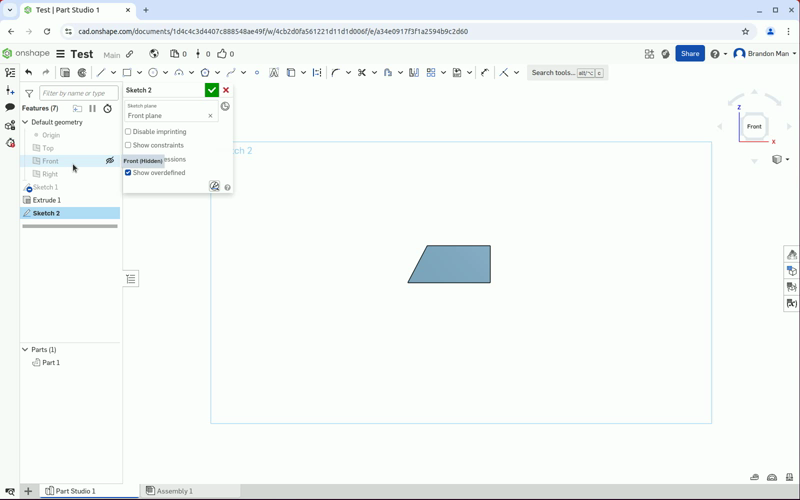
mouse_move(73, 352)
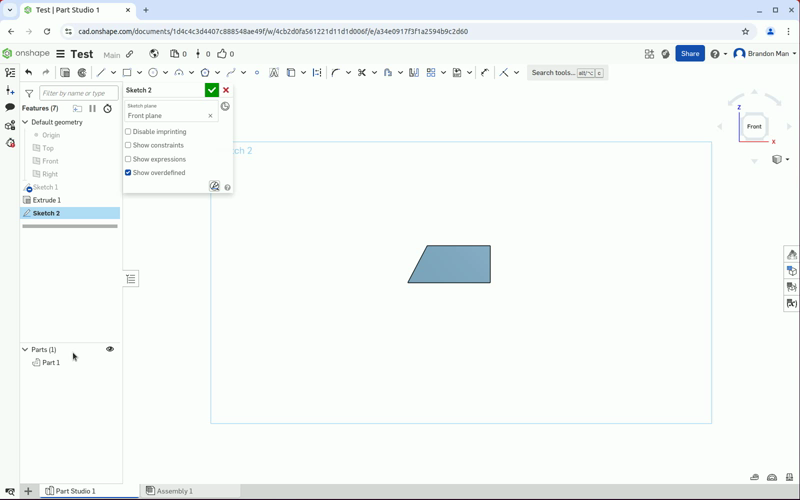
key(y)
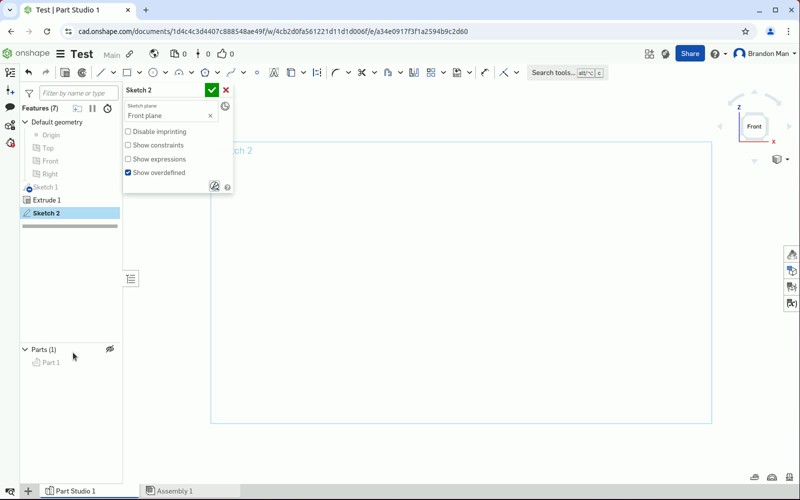
key(a)
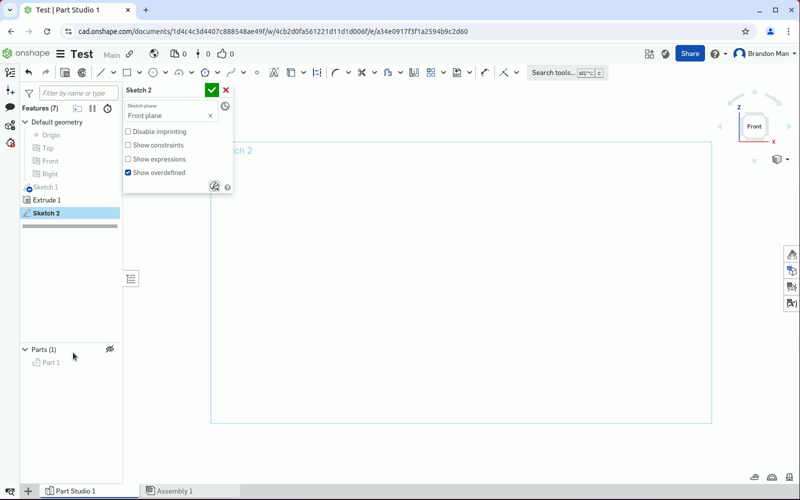
key_down(shift)
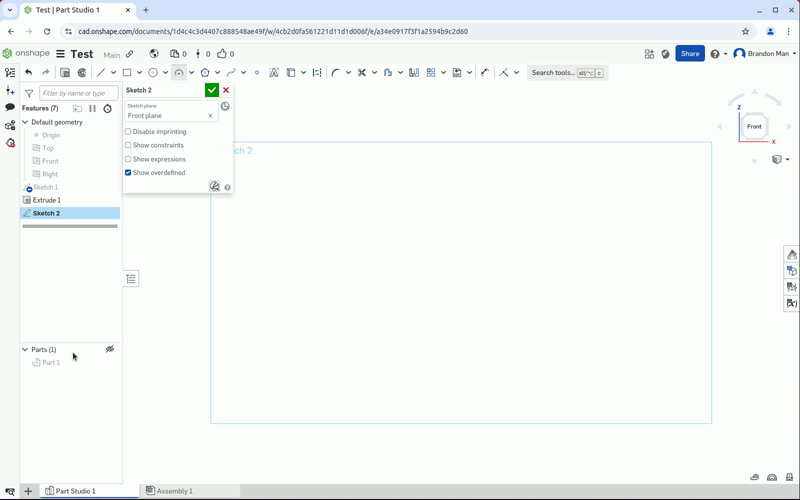
mouse_move(489, 282)
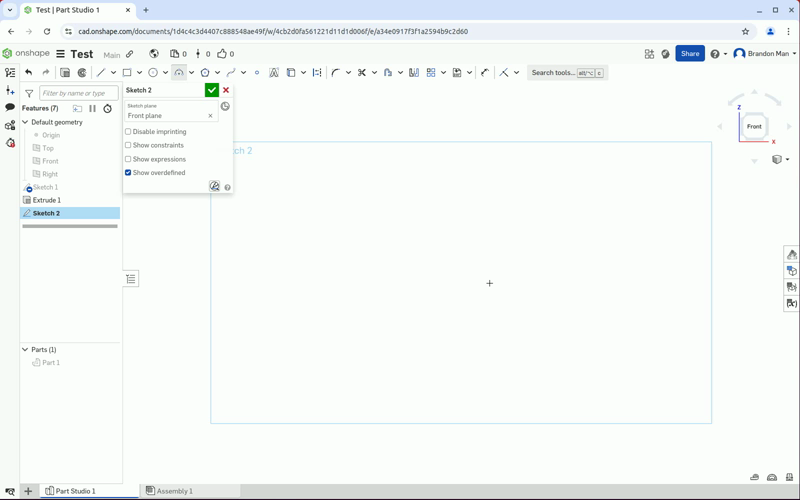
click(489, 282)
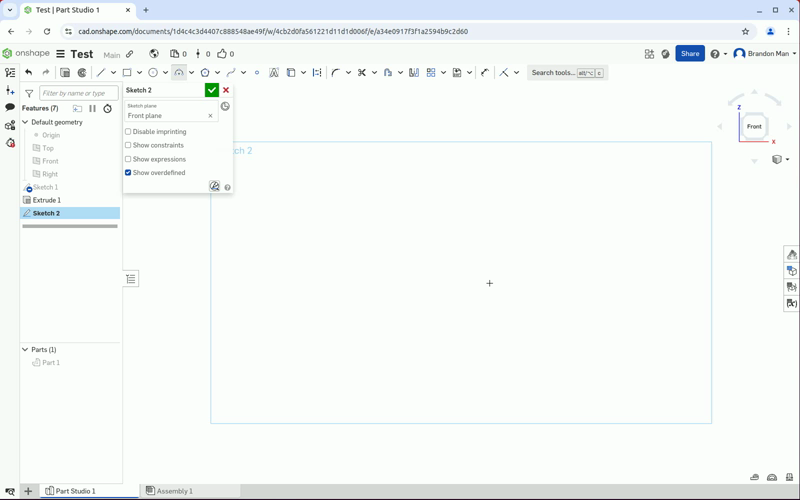
key_up(shift)
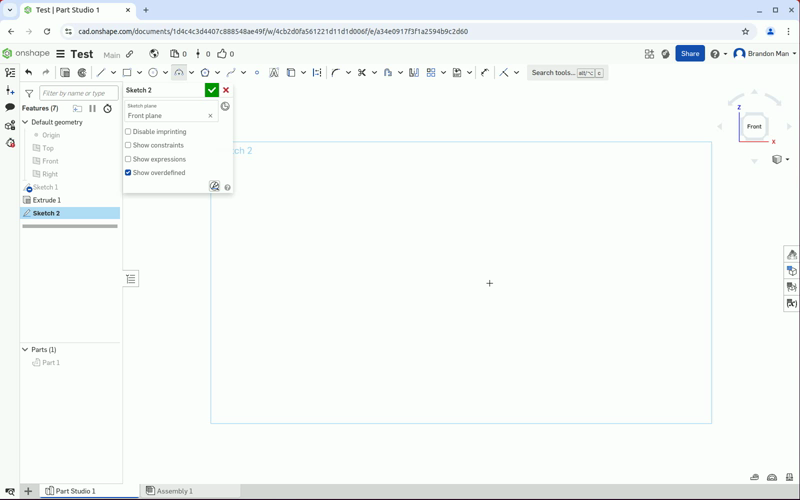
key_down(shift)
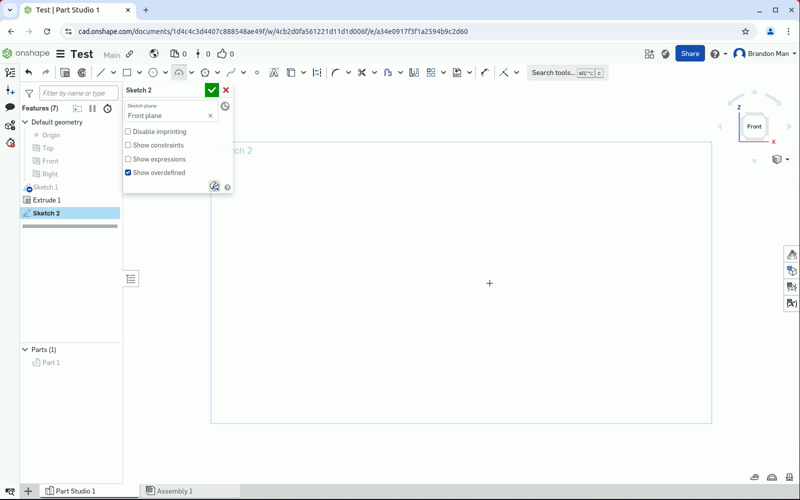
mouse_move(489, 170)
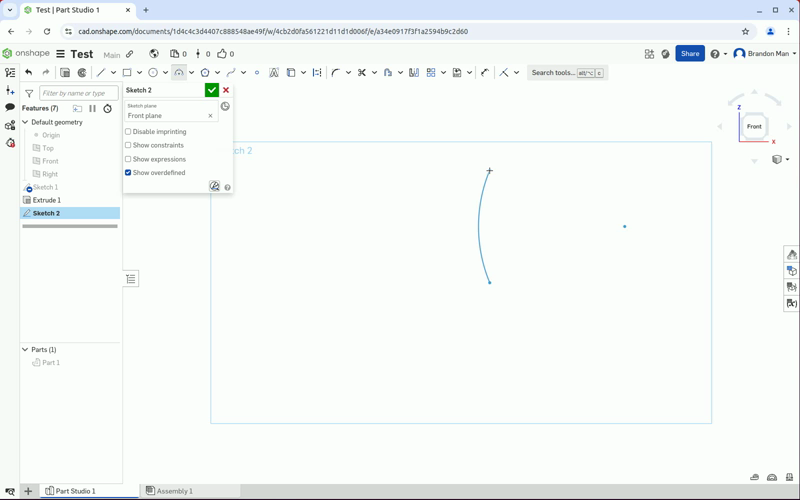
click(489, 170)
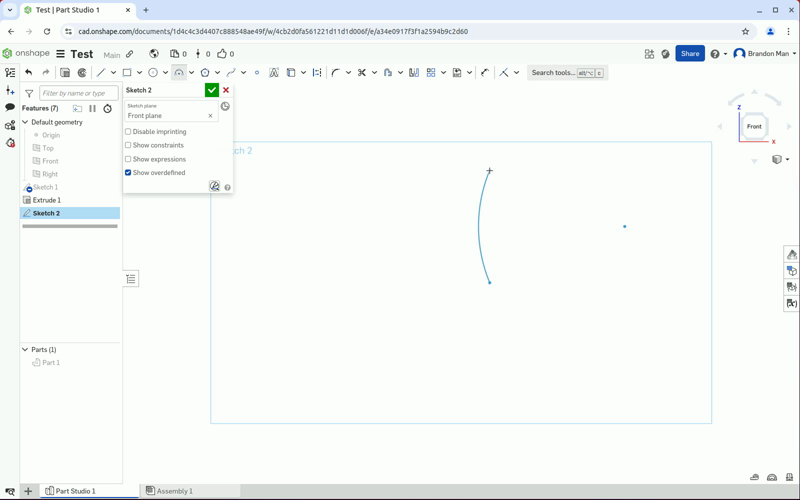
mouse_move(546, 226)
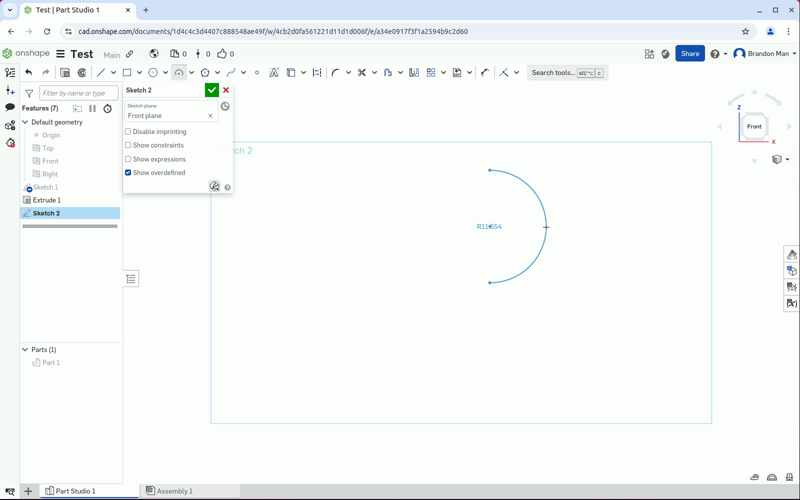
click(546, 226)
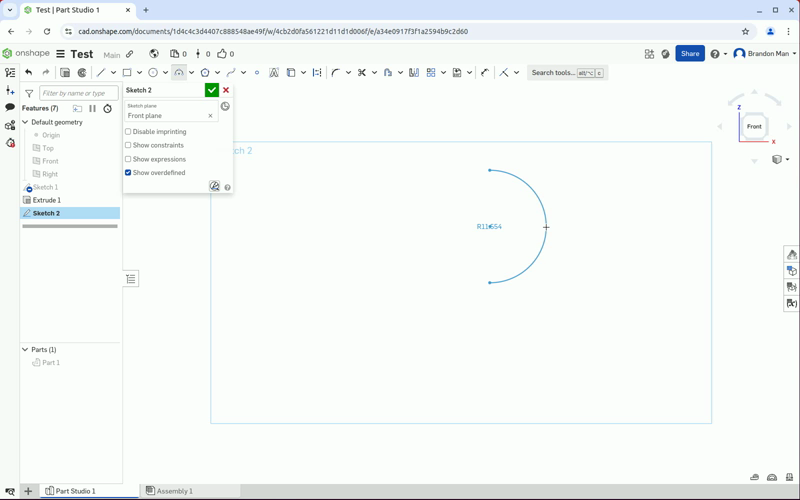
key_up(shift)
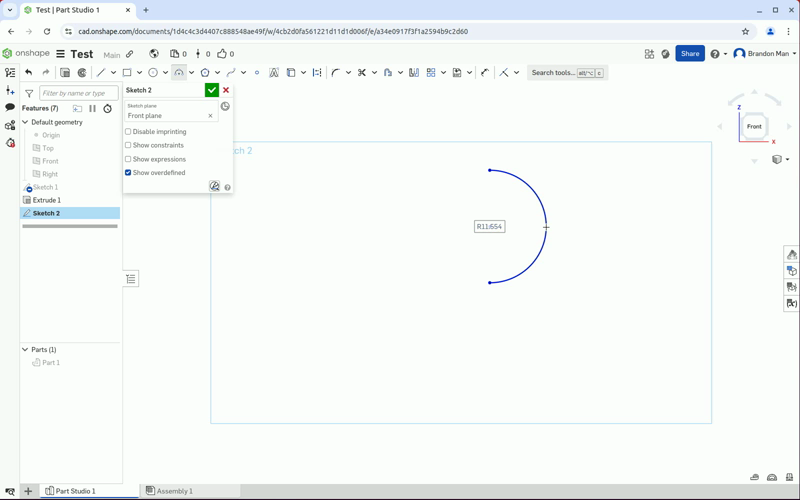
key(esc)
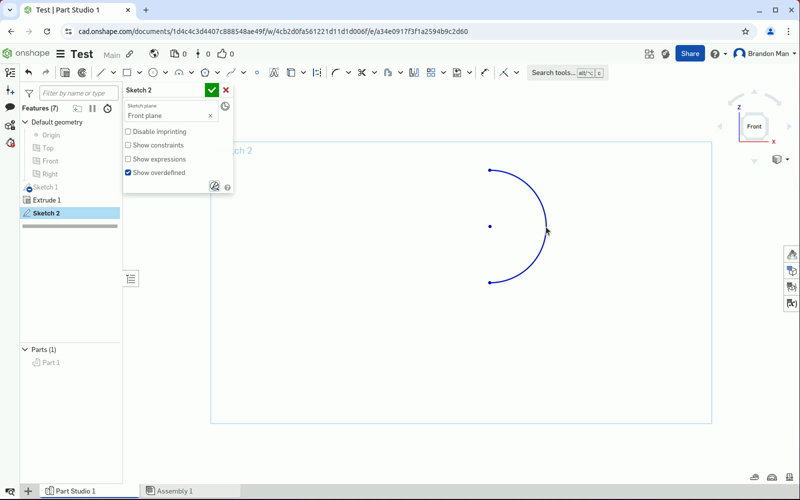
key(l)
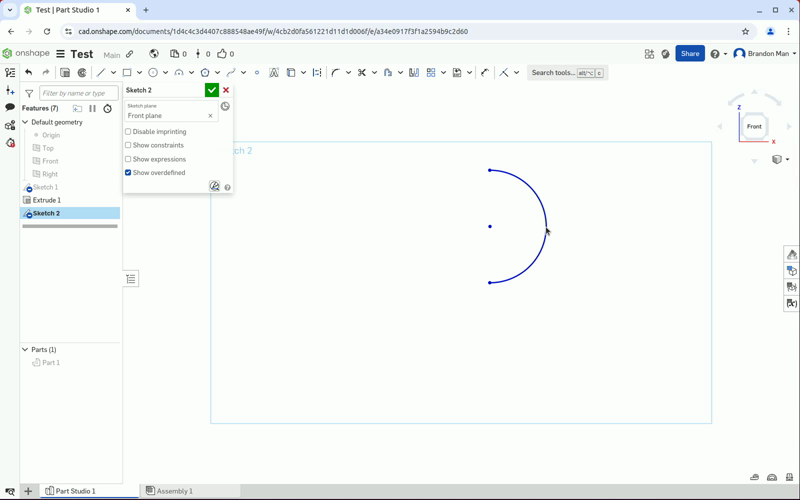
mouse_move(489, 170)
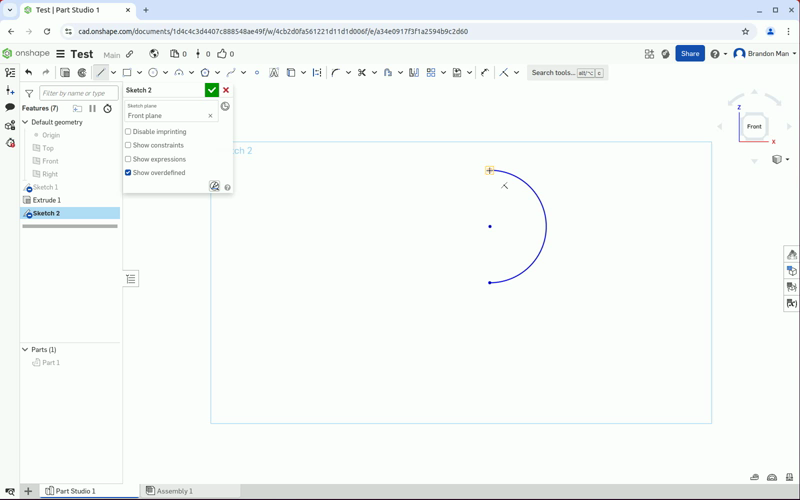
click(489, 170)
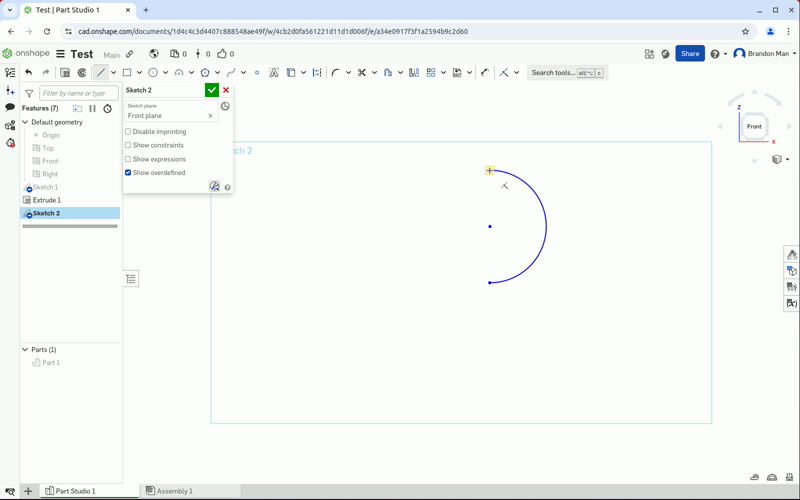
key_down(shift)
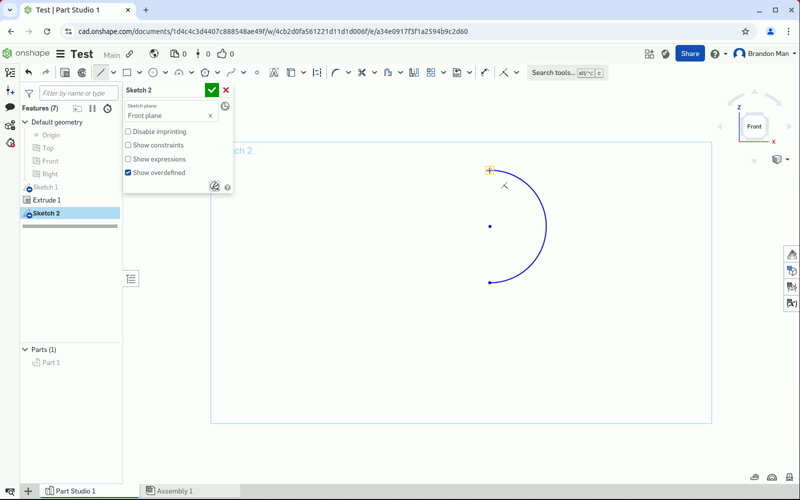
mouse_move(519, 170)
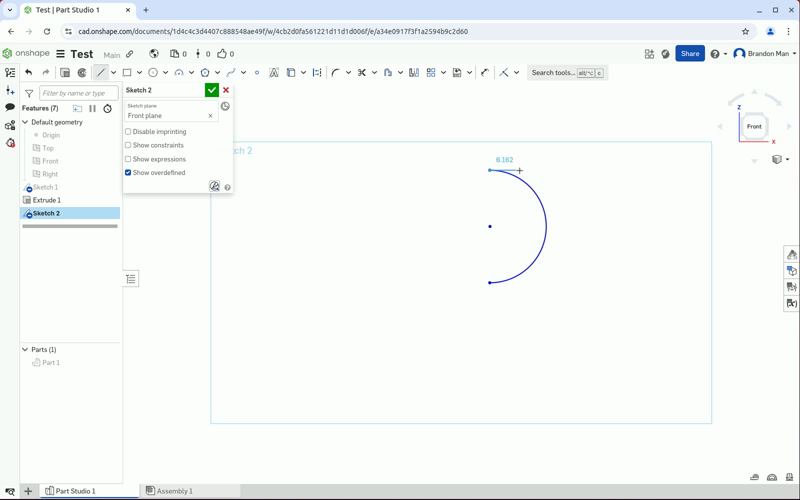
mouse_move(489, 208)
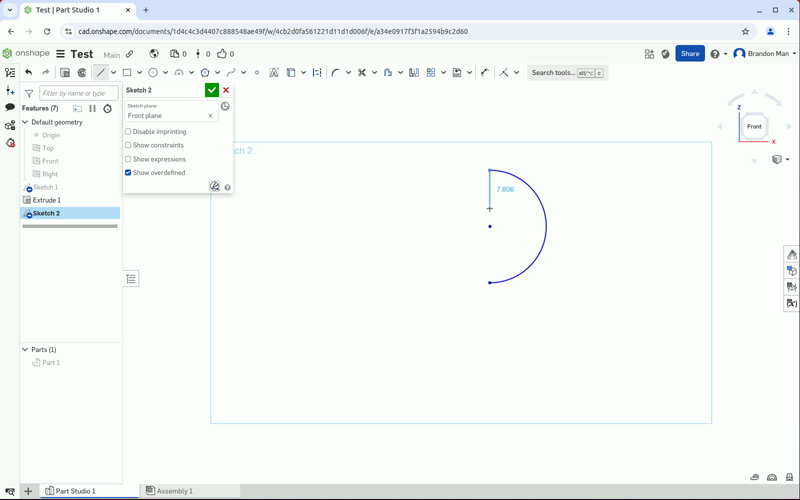
click(489, 208)
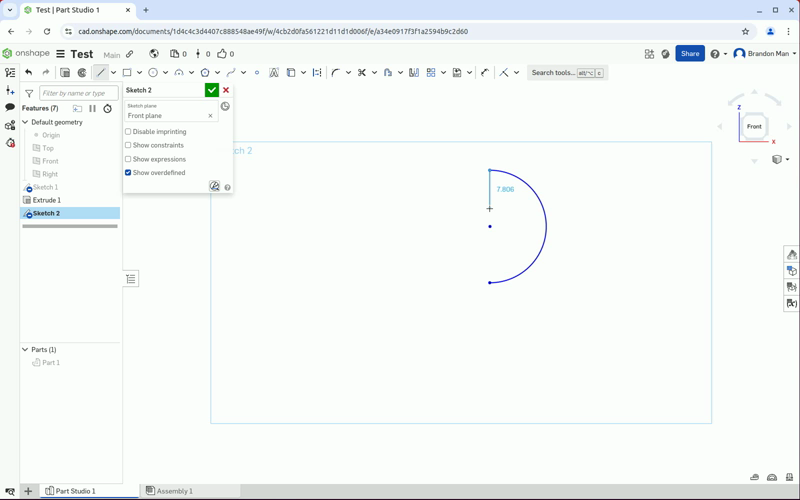
key_up(shift)
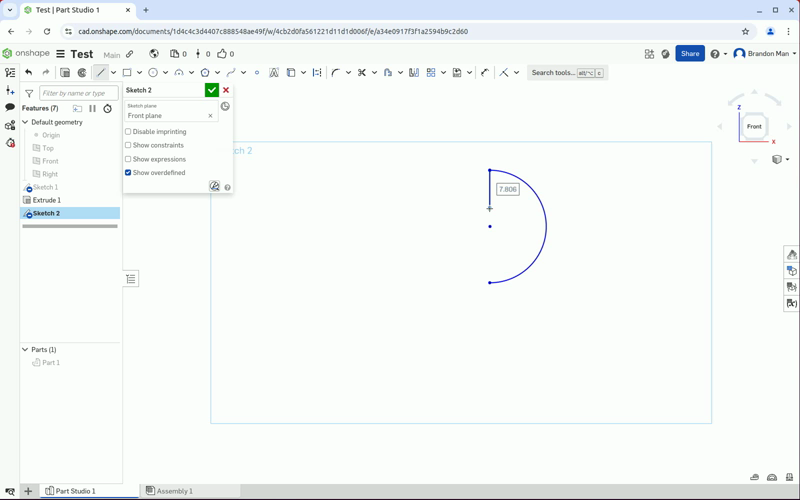
key(esc)
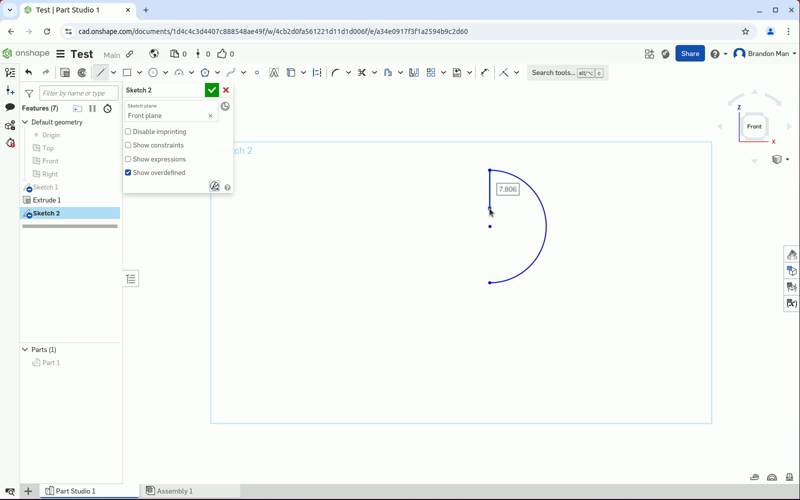
key(a)
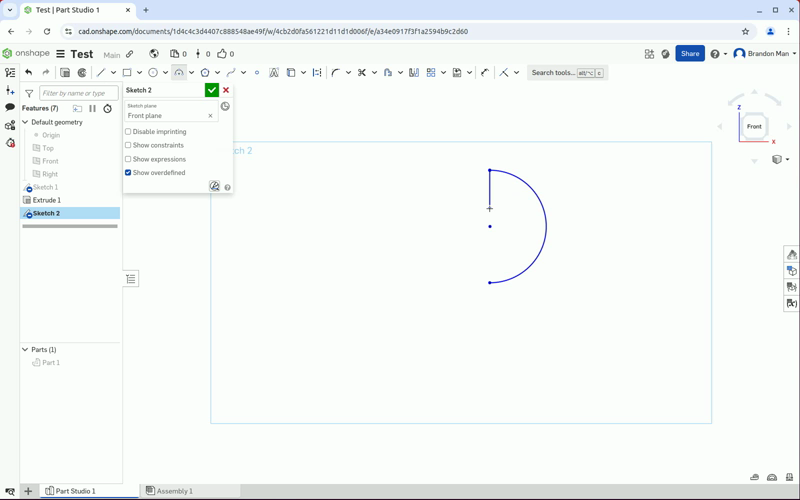
mouse_move(489, 208)
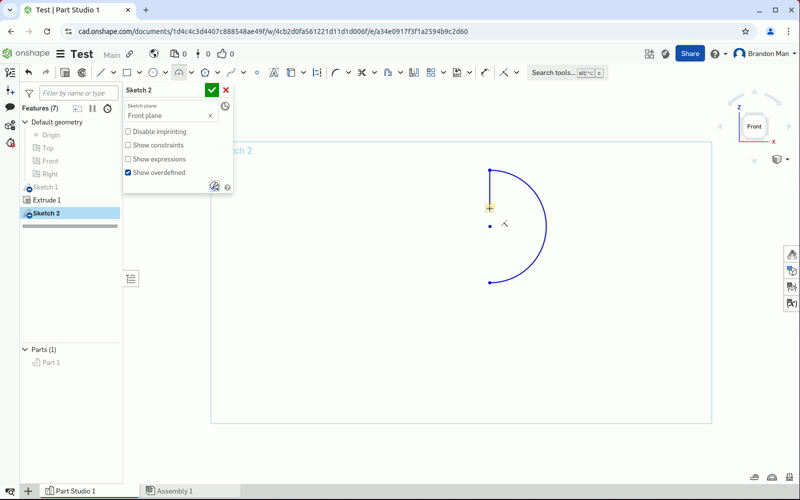
click(489, 208)
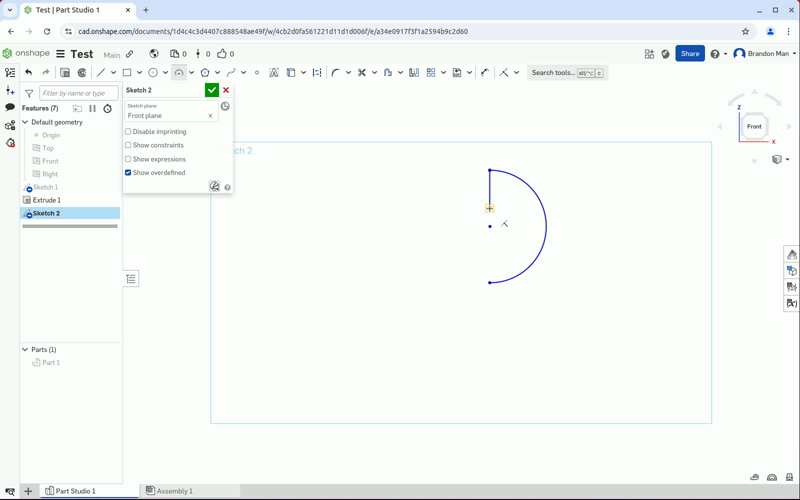
key_down(shift)
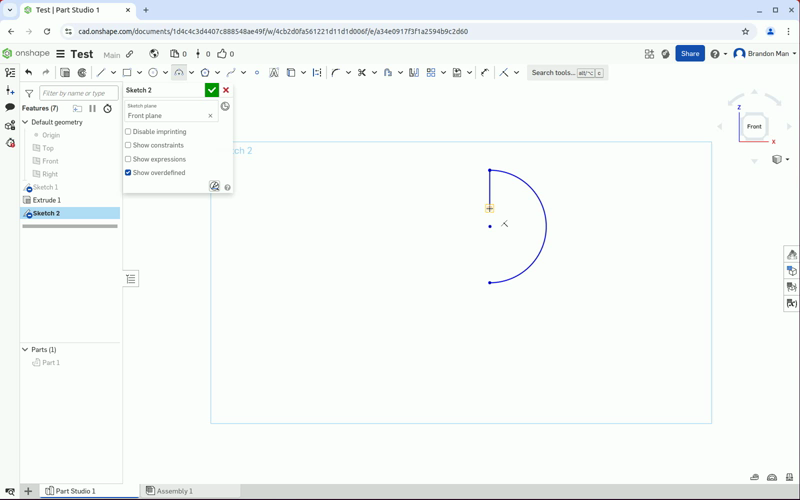
mouse_move(489, 245)
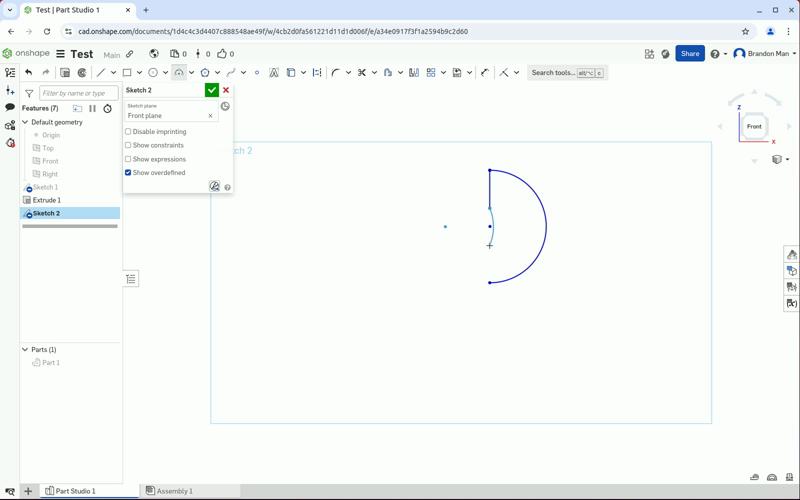
click(489, 245)
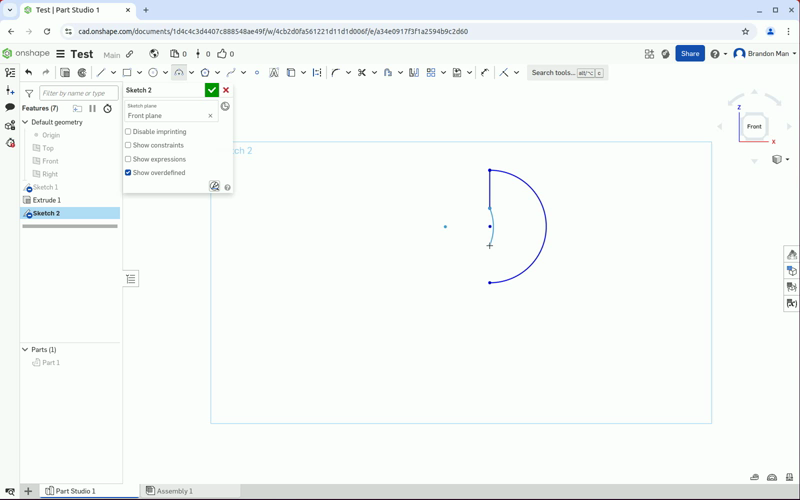
mouse_move(508, 226)
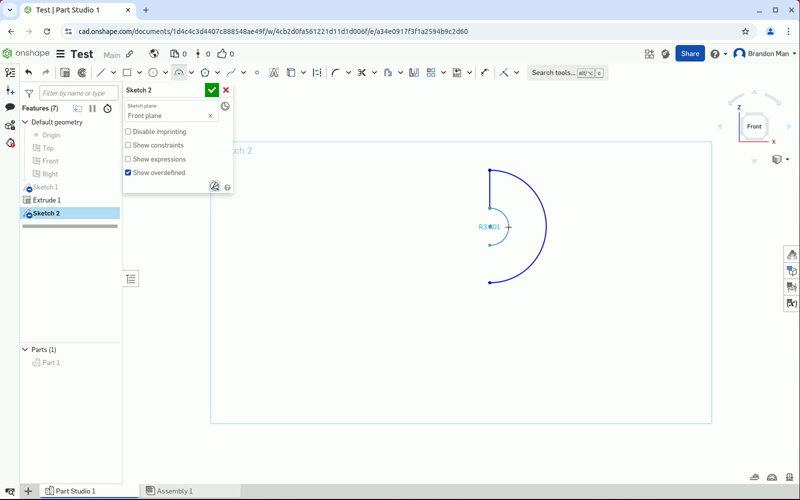
click(508, 226)
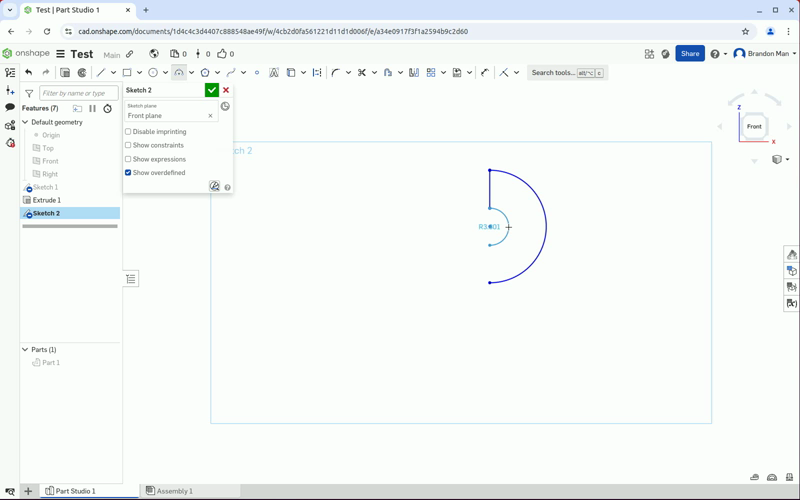
key_up(shift)
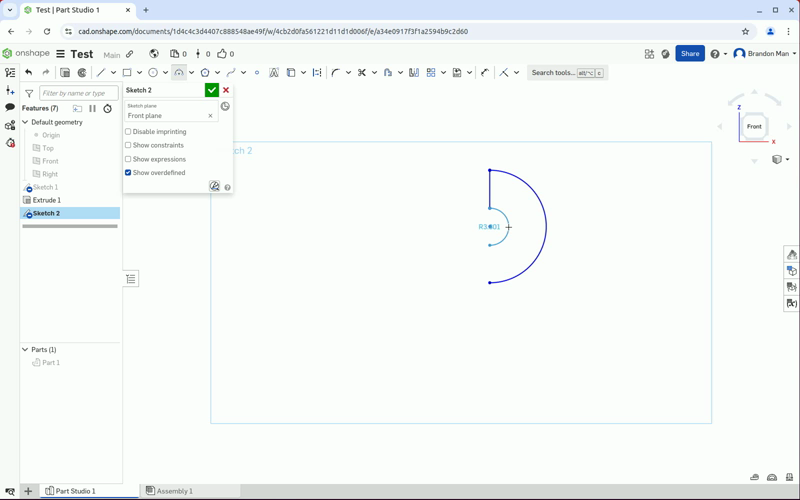
key(esc)
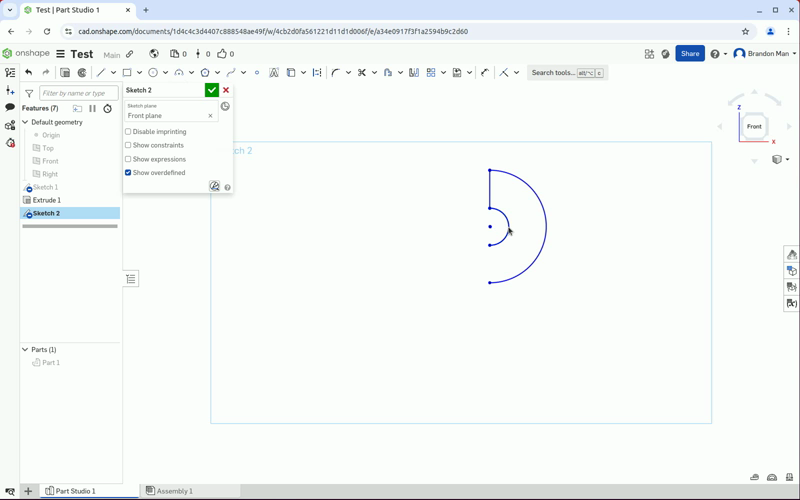
key(l)
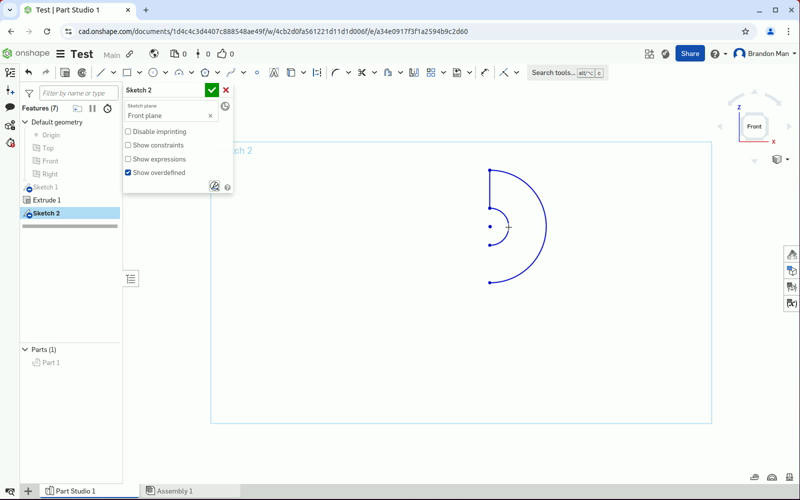
mouse_move(489, 245)
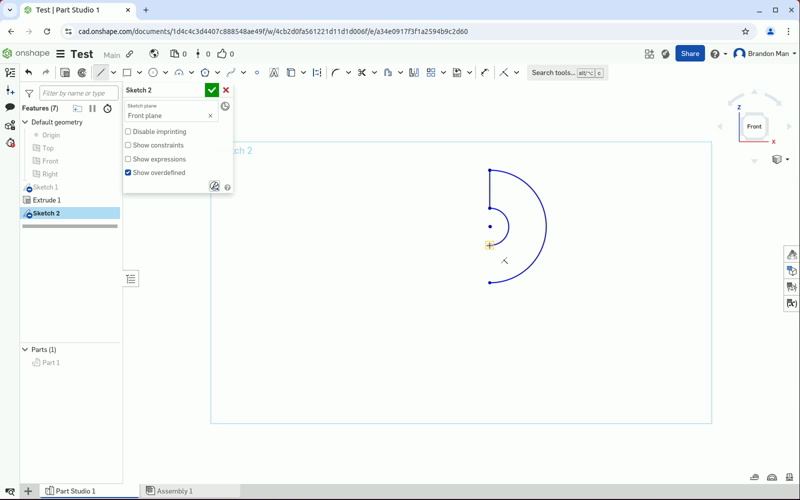
click(489, 245)
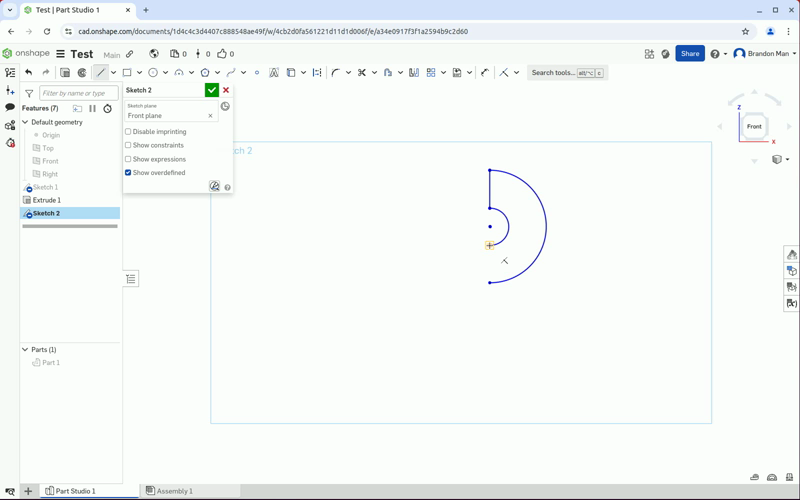
mouse_move(519, 245)
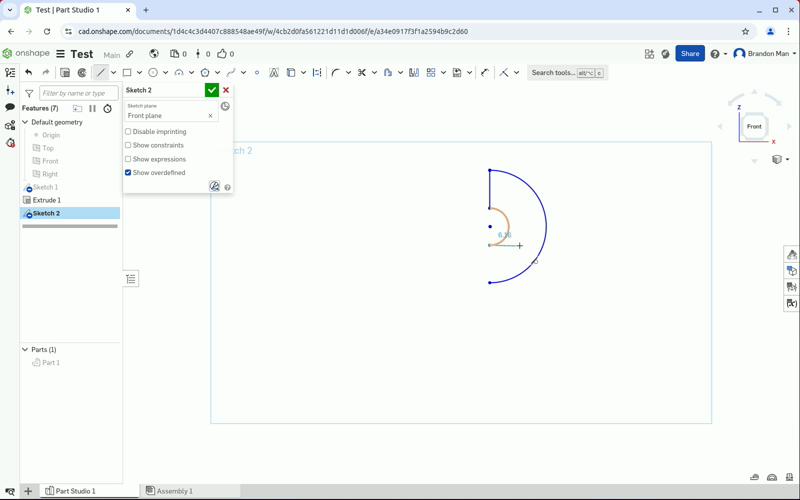
key_down(shift)
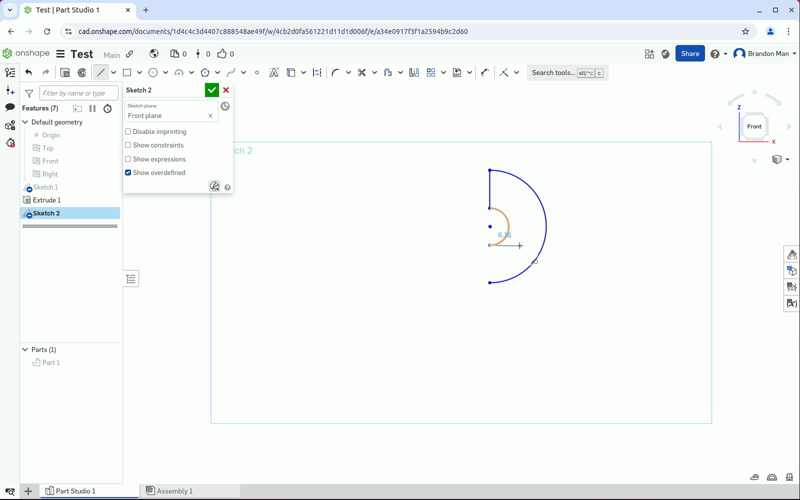
mouse_move(489, 282)
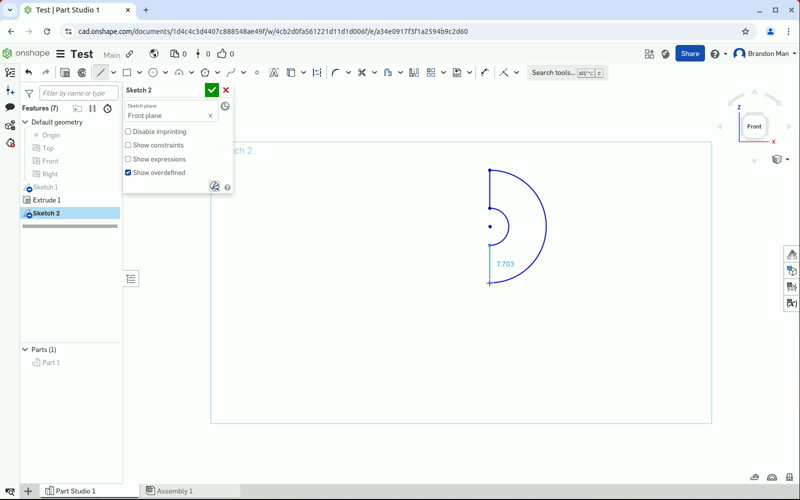
key_up(shift)
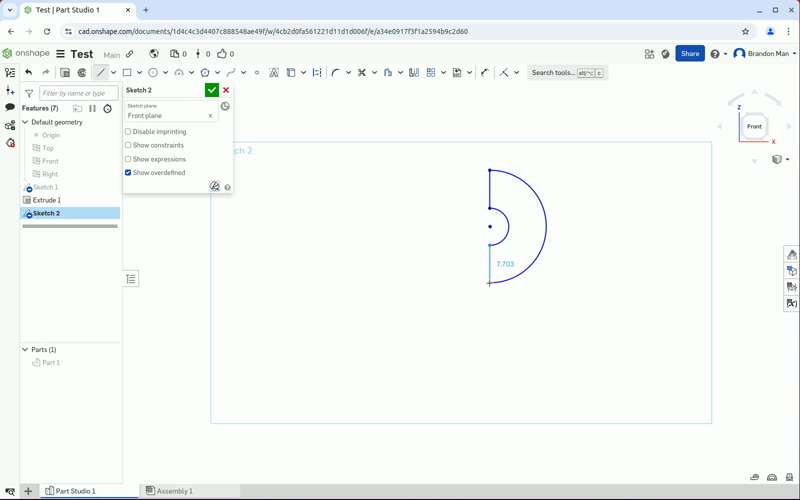
click(489, 282)
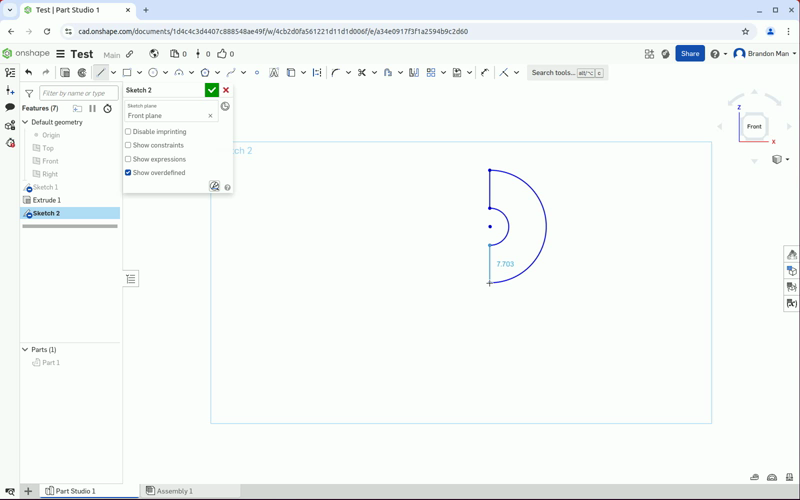
key(esc)
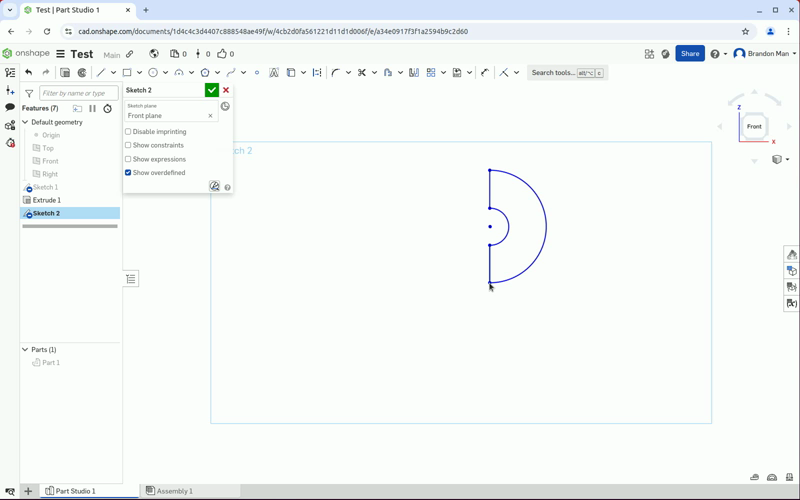
mouse_move(529, 237)
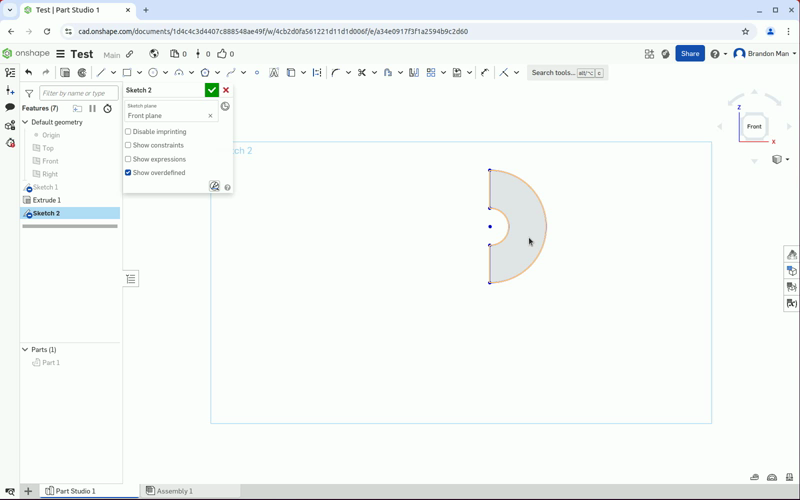
scroll(6)
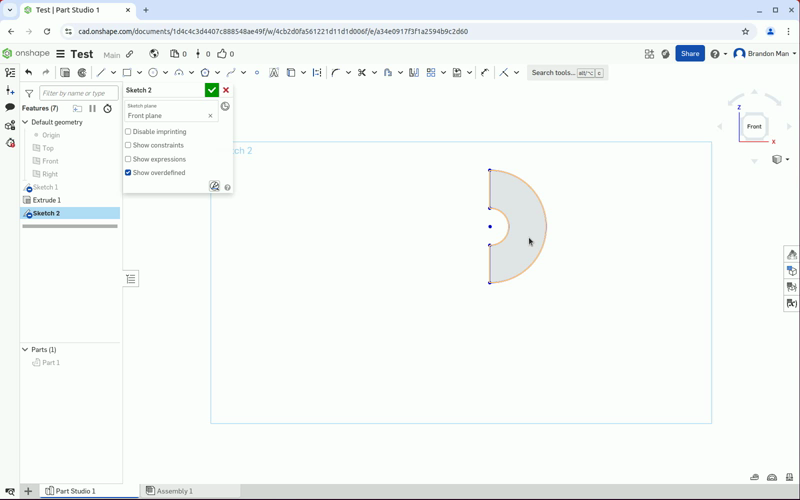
scroll(6)
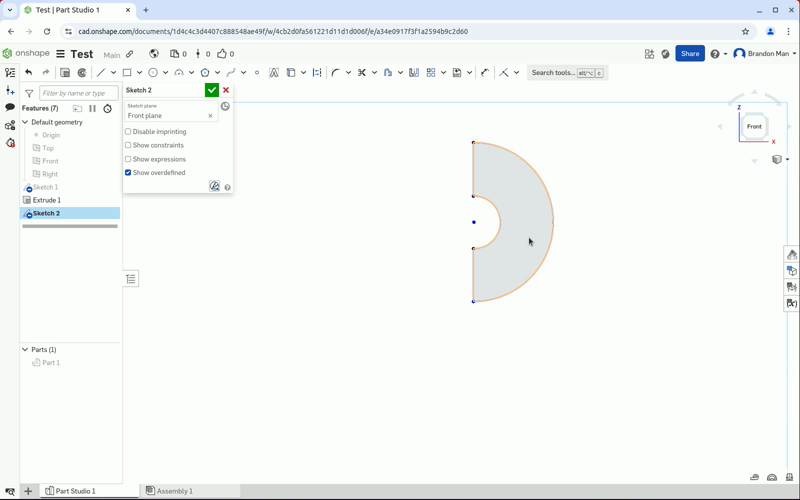
scroll(6)
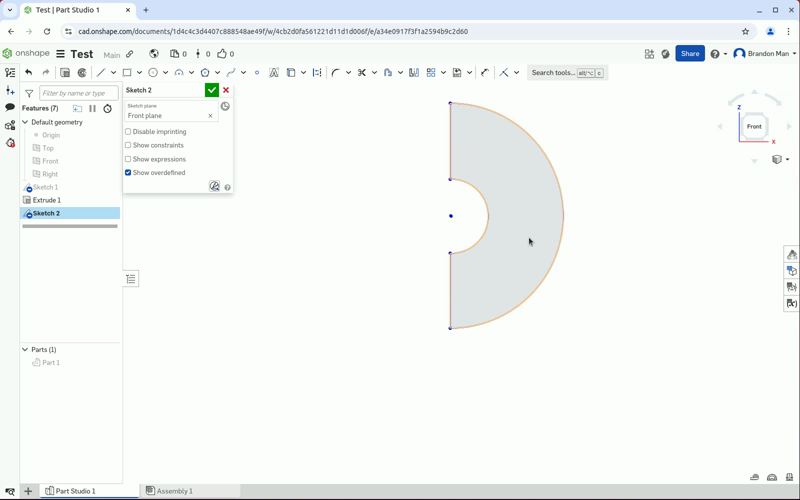
scroll(6)
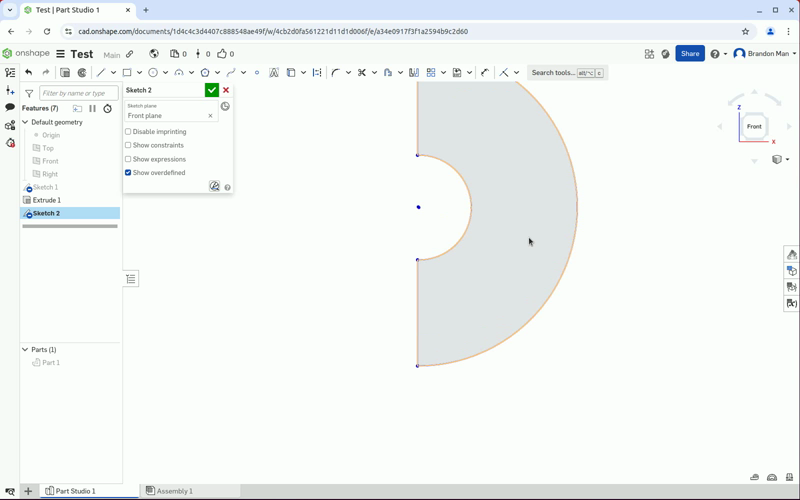
scroll(6)
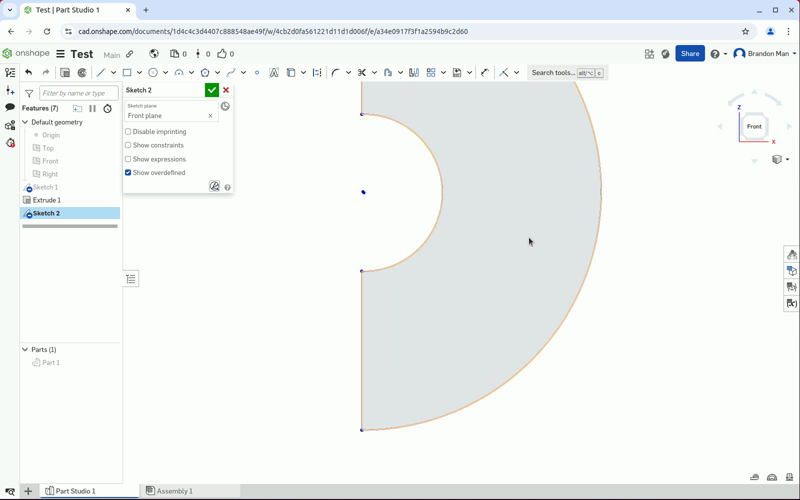
scroll(6)
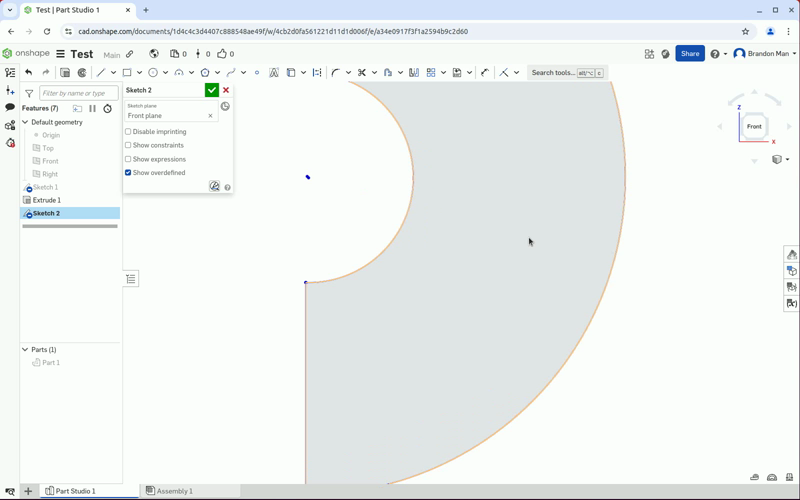
scroll(6)
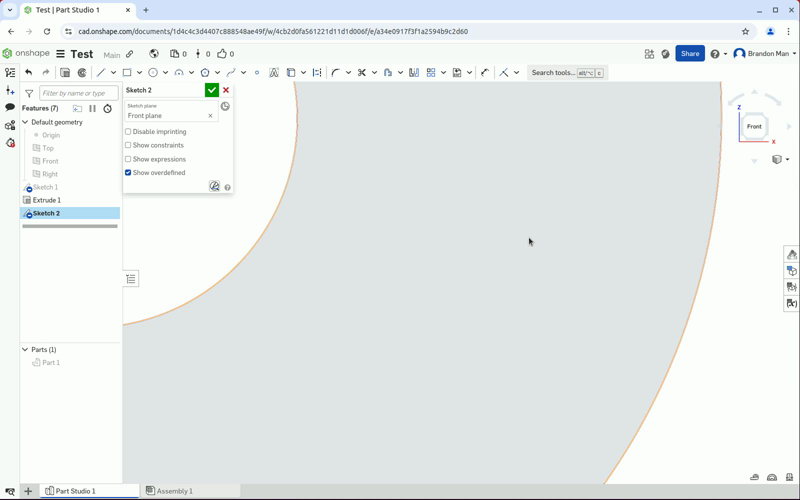
click(529, 237)
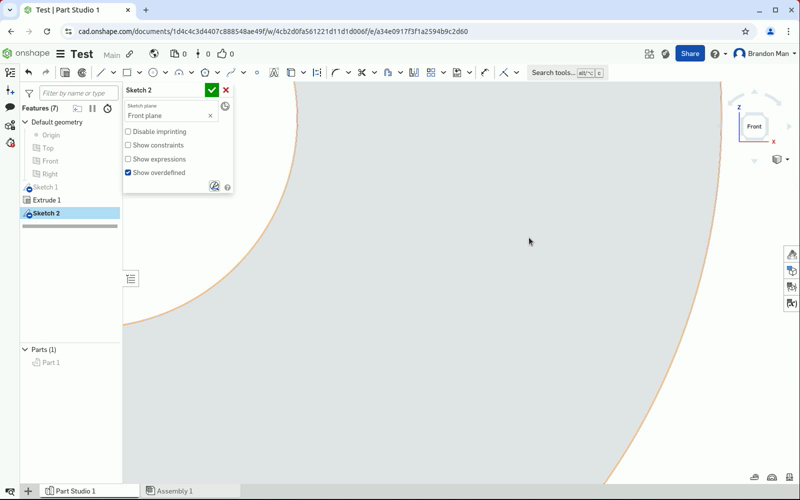
scroll(-6)
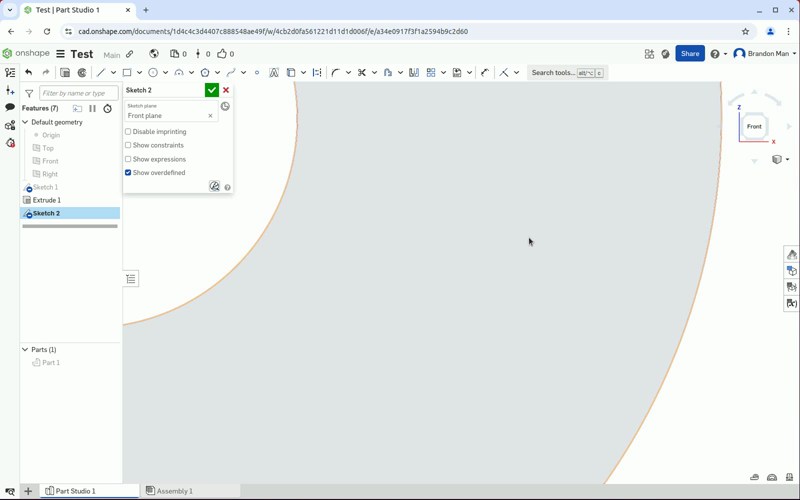
scroll(-6)
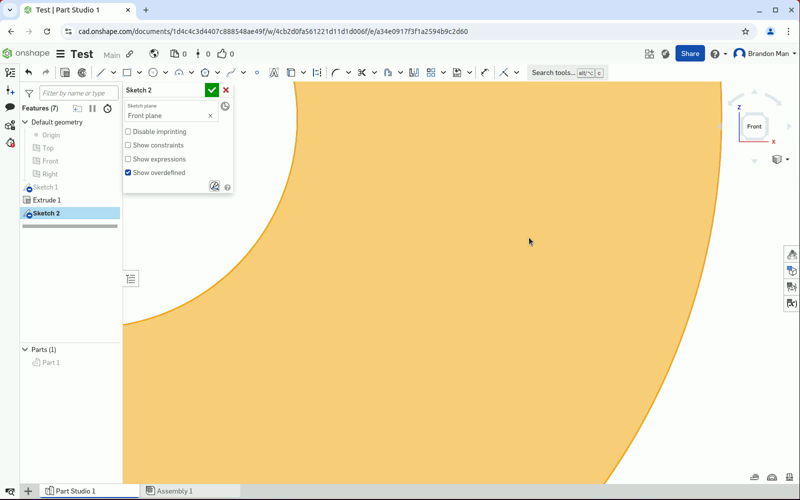
scroll(-6)
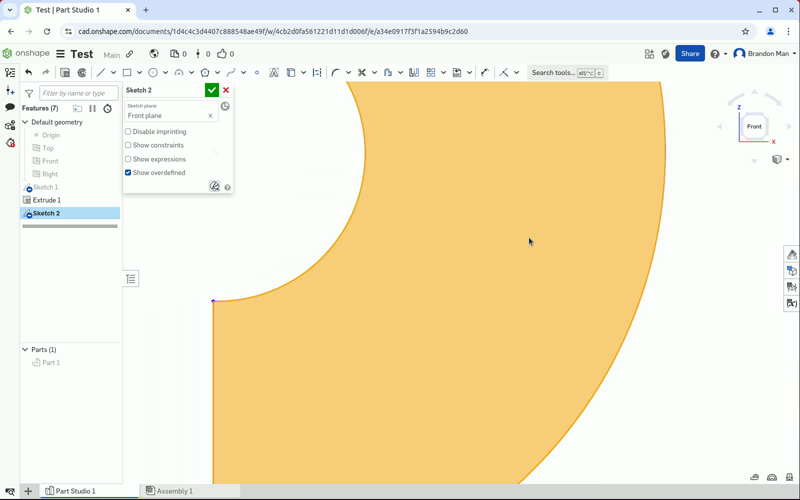
scroll(-6)
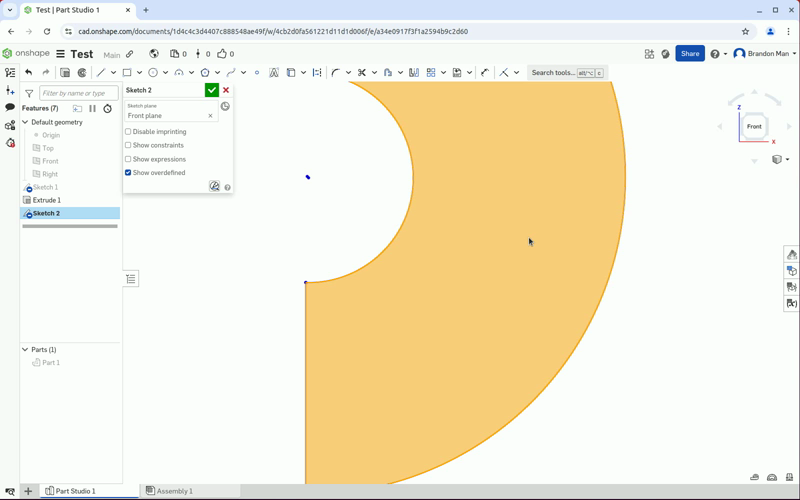
scroll(-6)
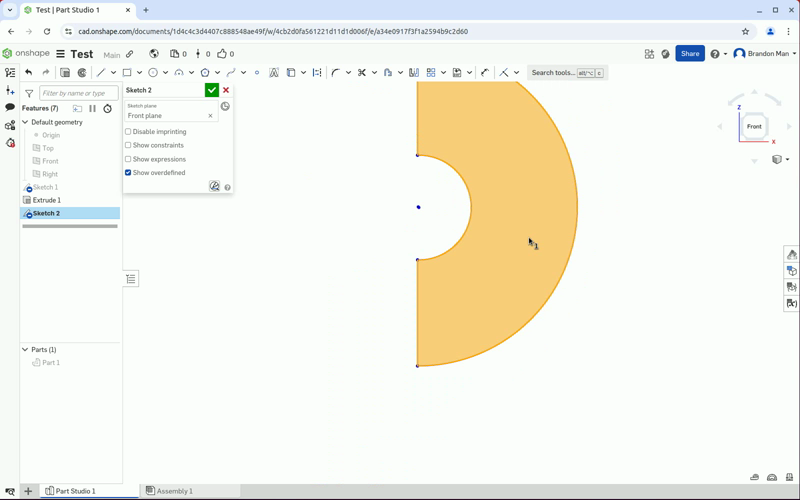
scroll(-6)
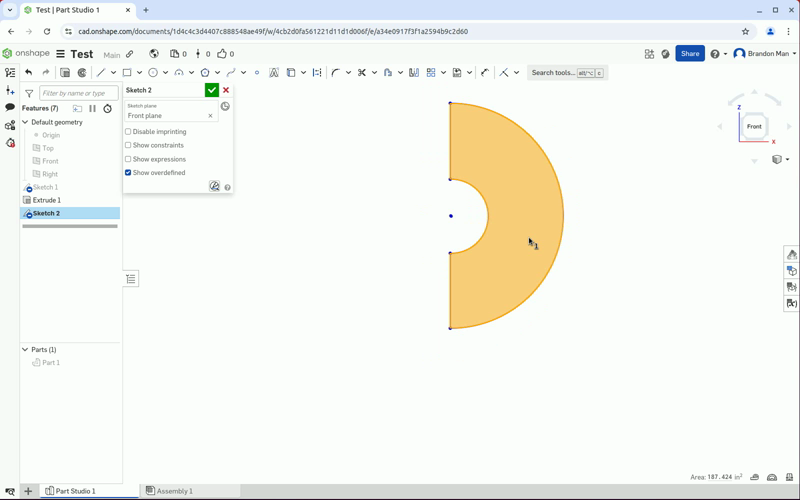
scroll(-6)
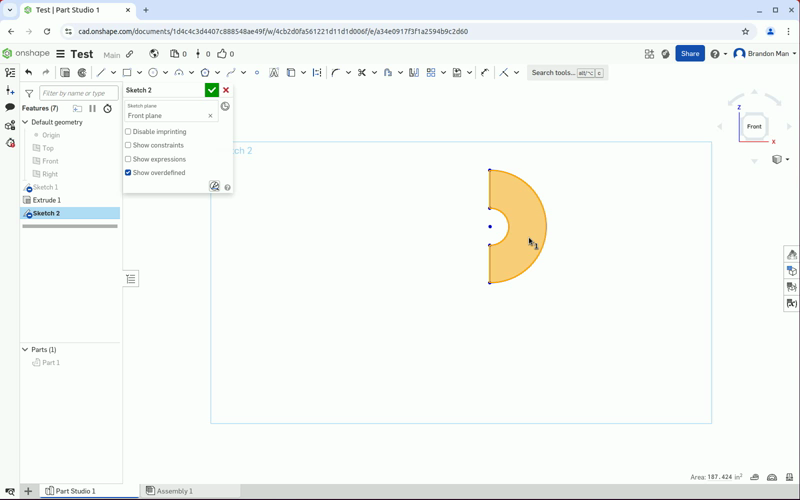
mouse_move(73, 352)
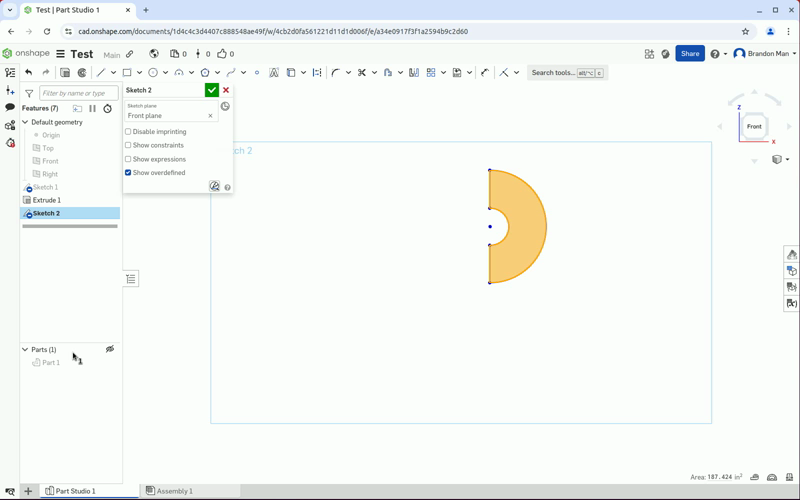
key(shift+y)
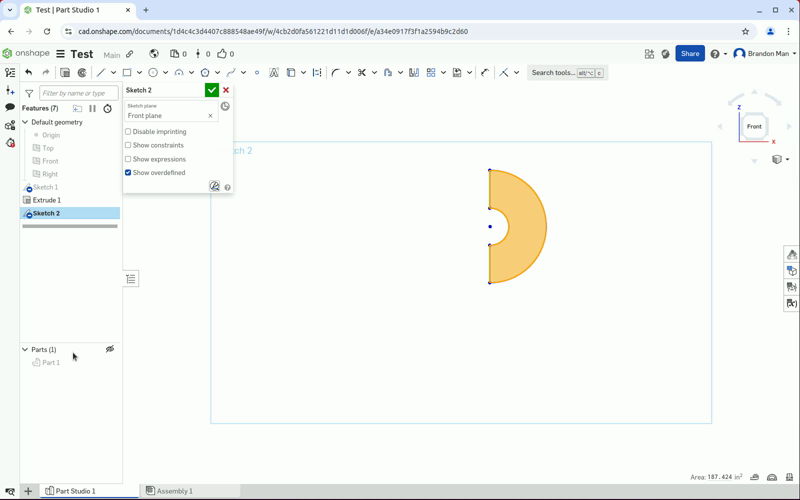
key(shift+e)
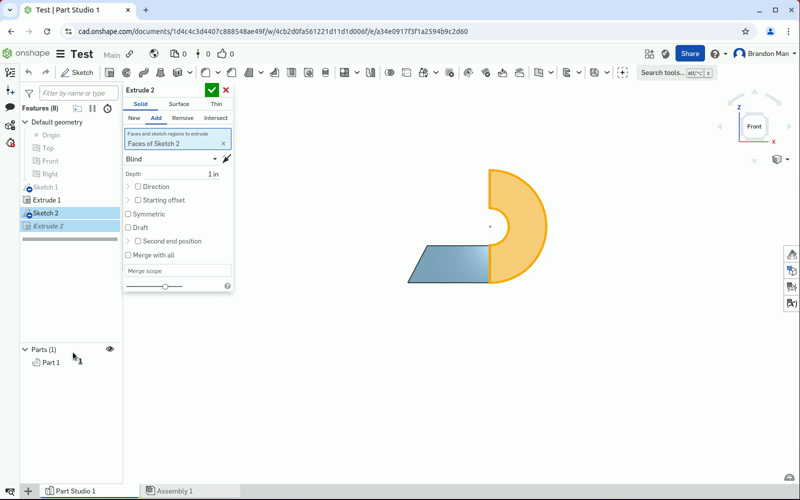
mouse_move(143, 106)
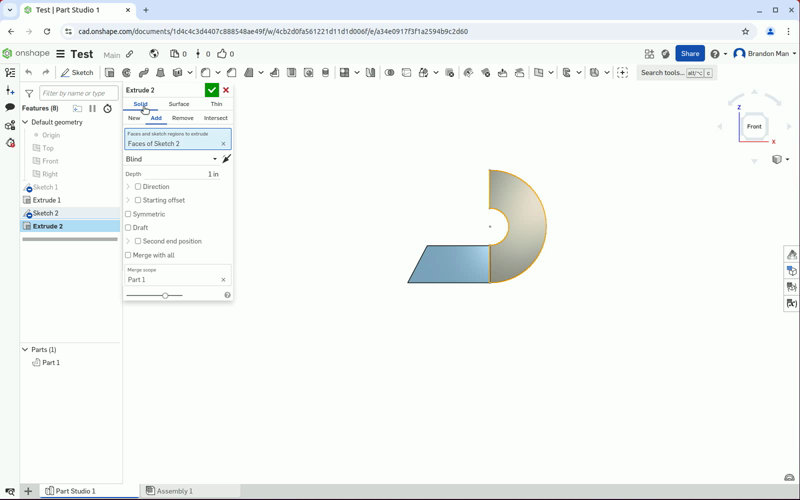
click(143, 106)
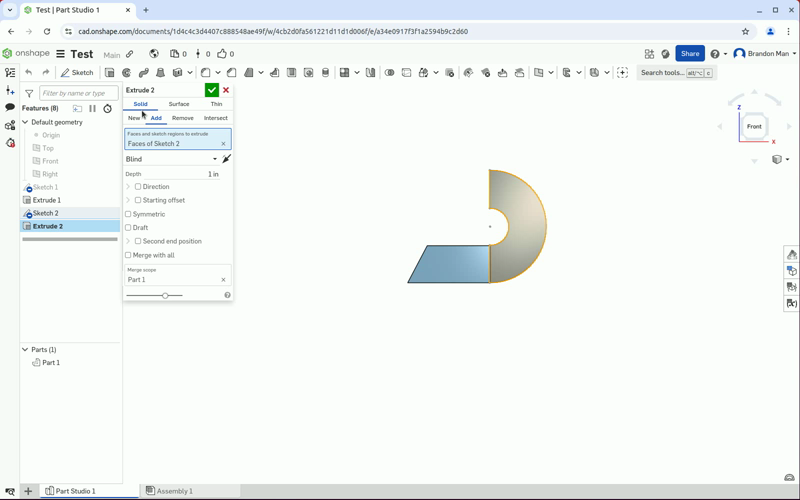
mouse_move(137, 120)
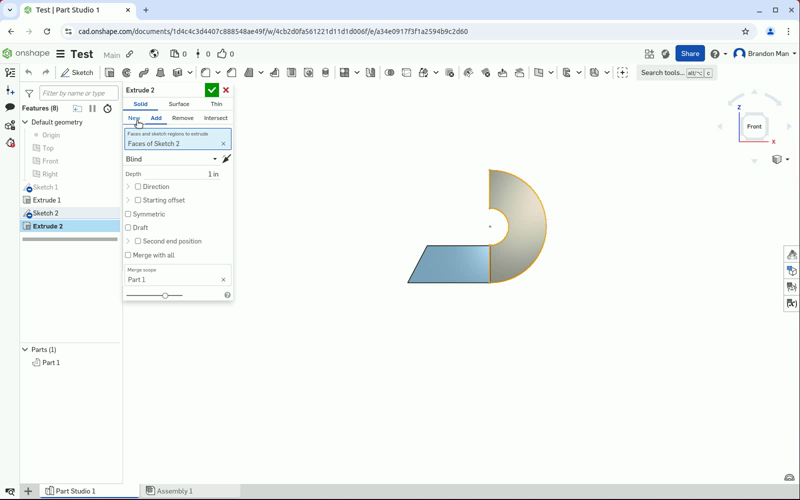
click(137, 120)
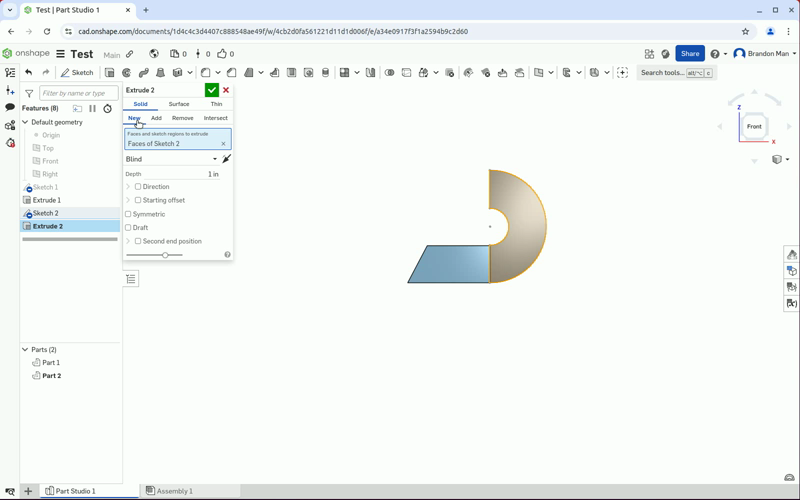
key(tab, 4)
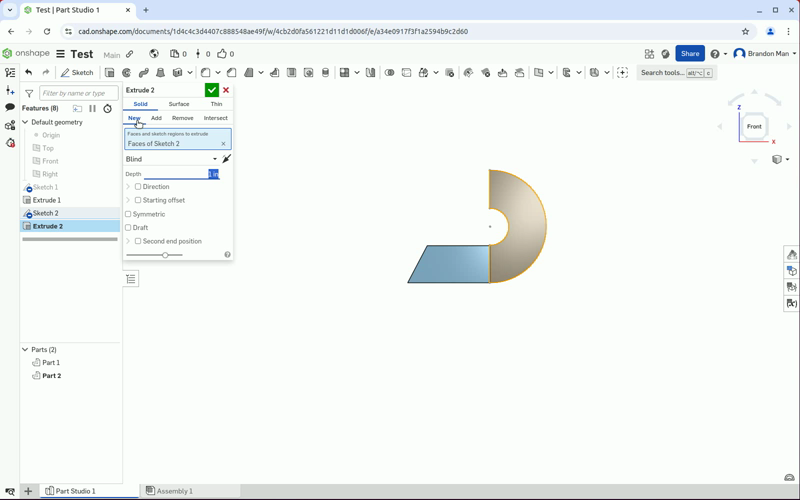
text(7.702)
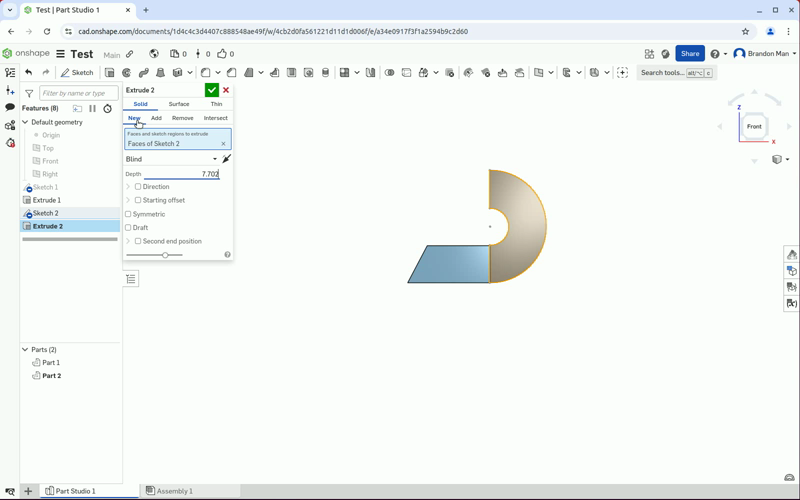
key(tab, 3)
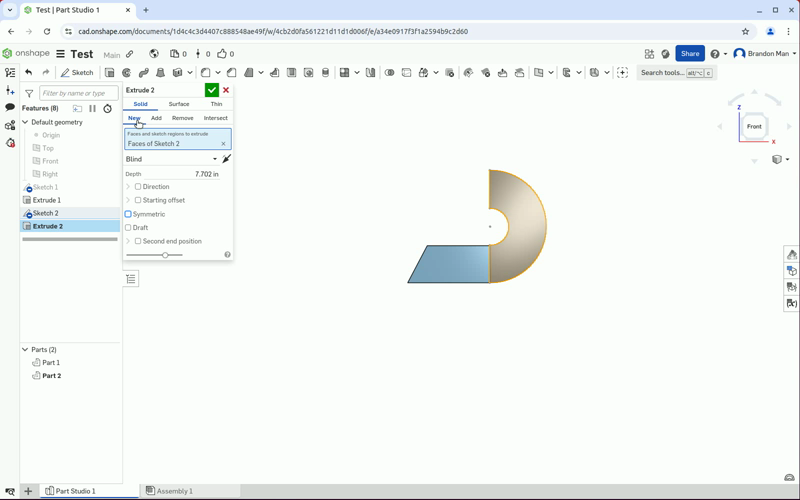
key(space)
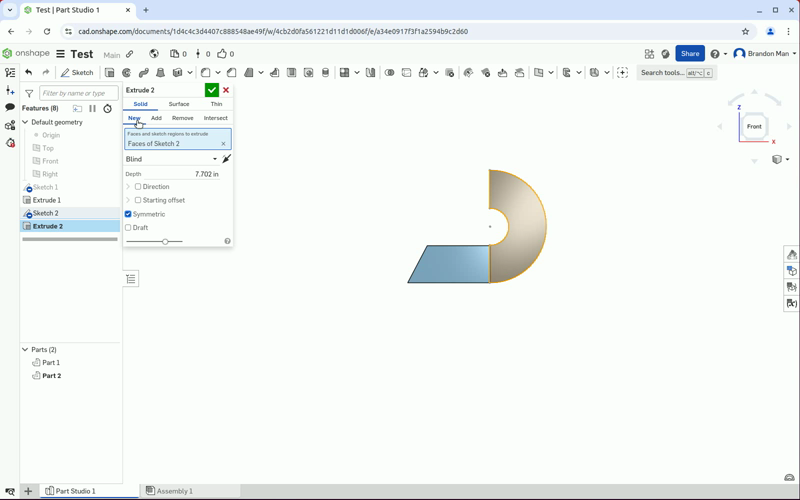
key(enter)
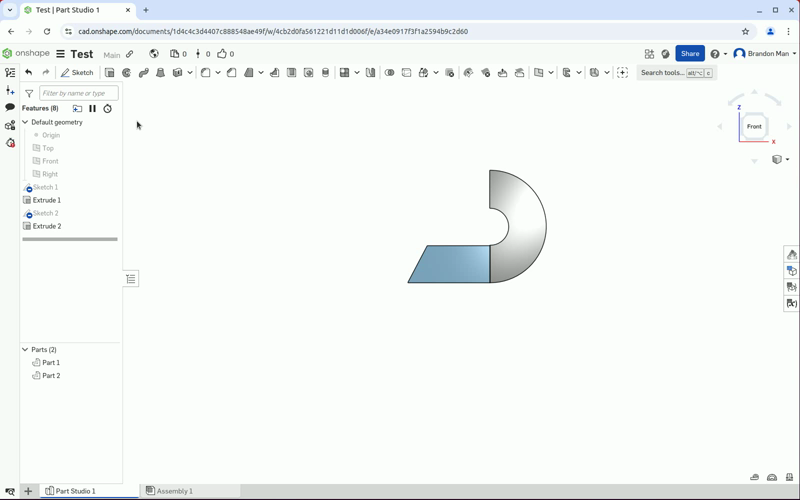
key(shift+h)
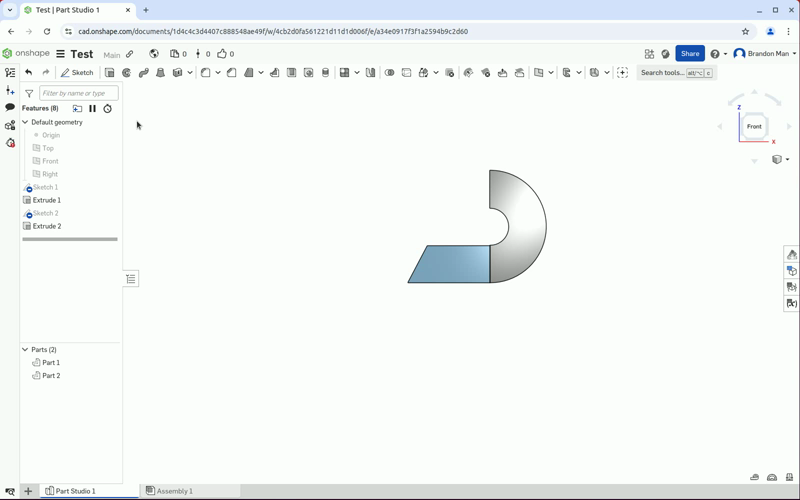
key(shift+h)
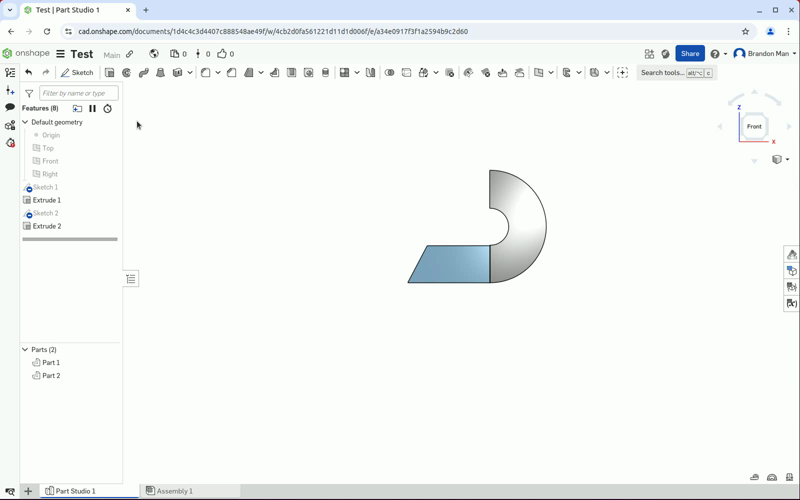
mouse_move(73, 189)
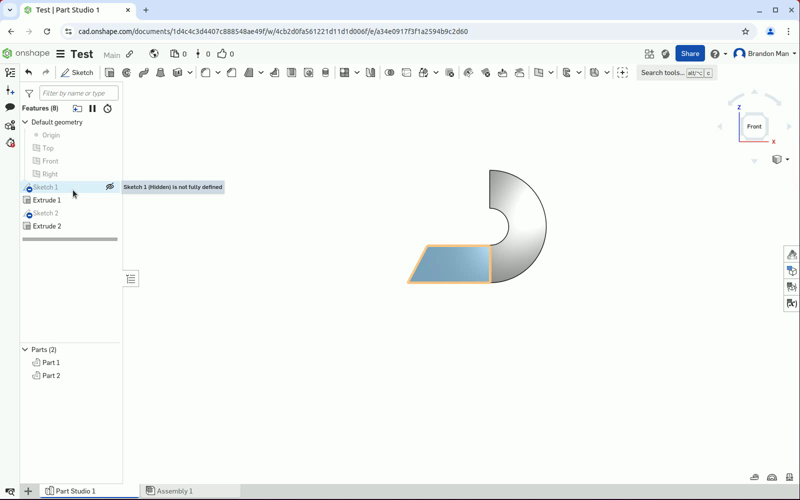
click(73, 189)
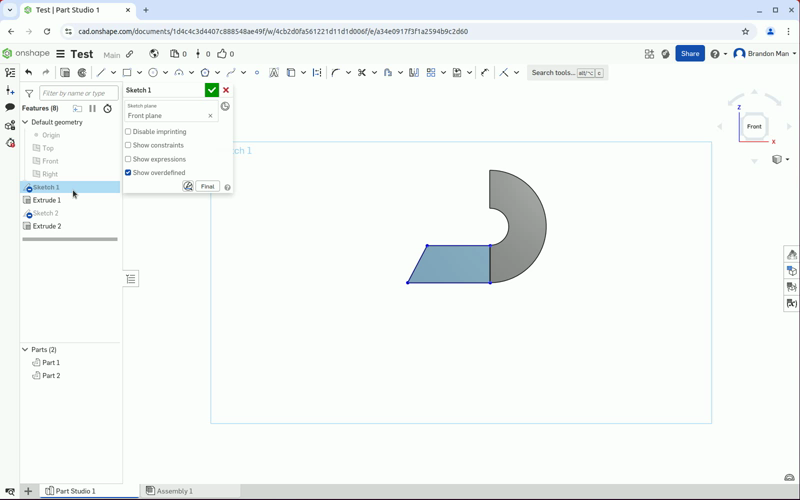
mouse_move(229, 92)
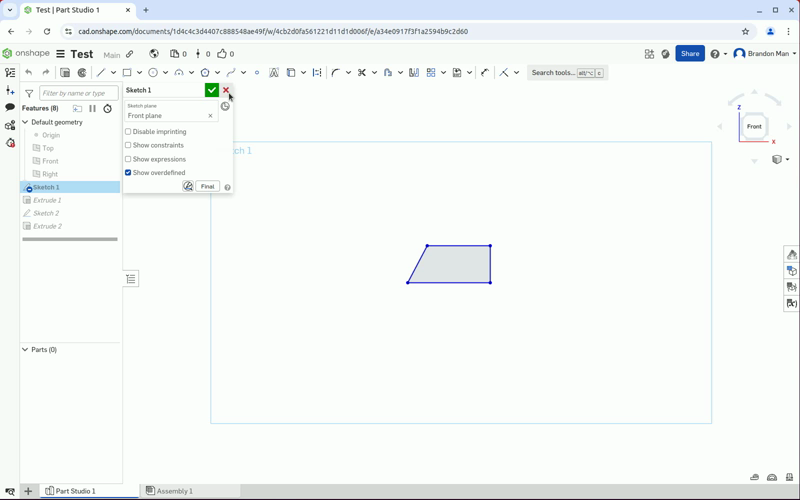
click(229, 92)
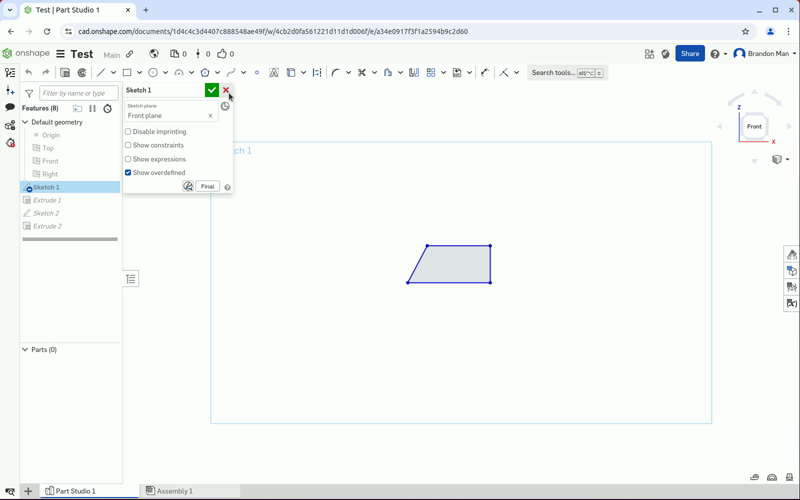
key(shift+s)
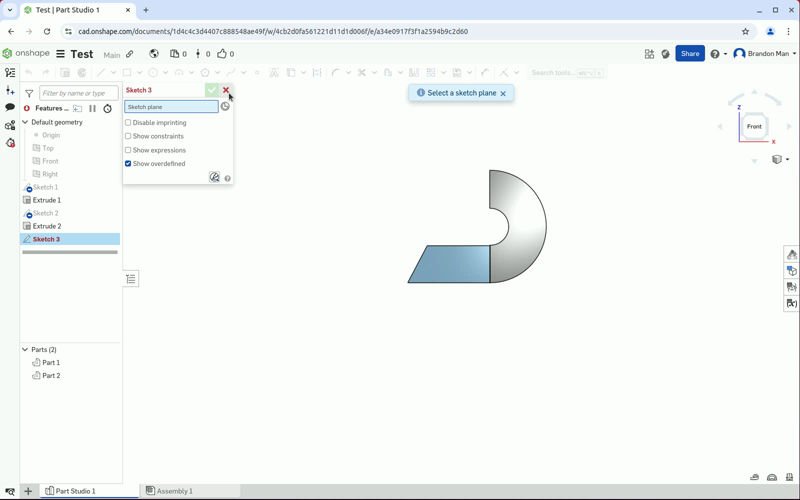
mouse_move(73, 163)
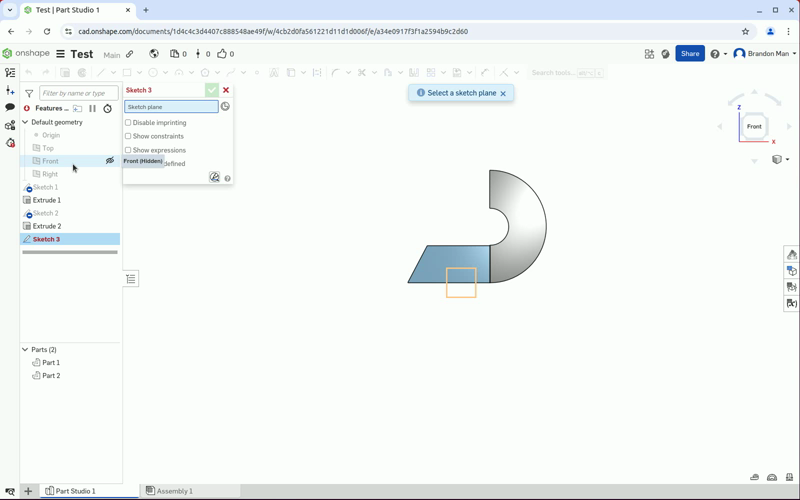
click(73, 163)
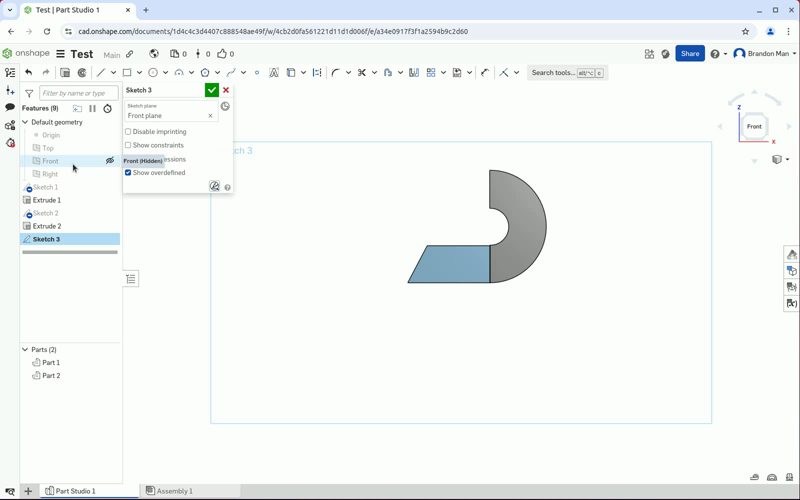
mouse_move(73, 352)
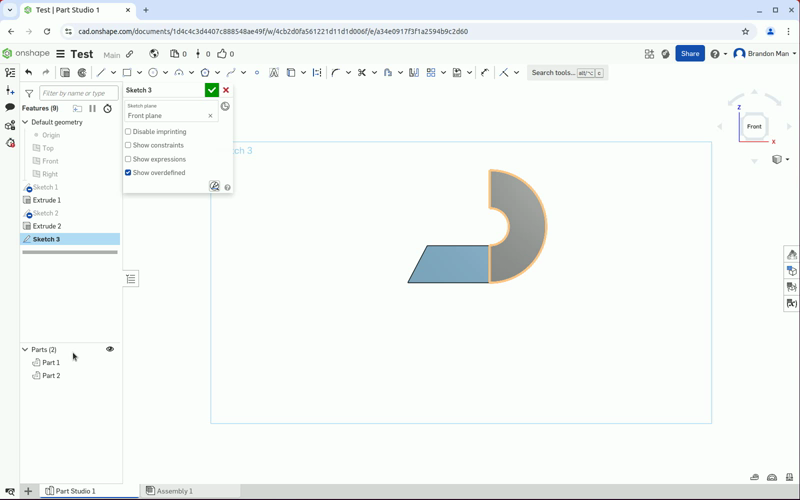
key(y)
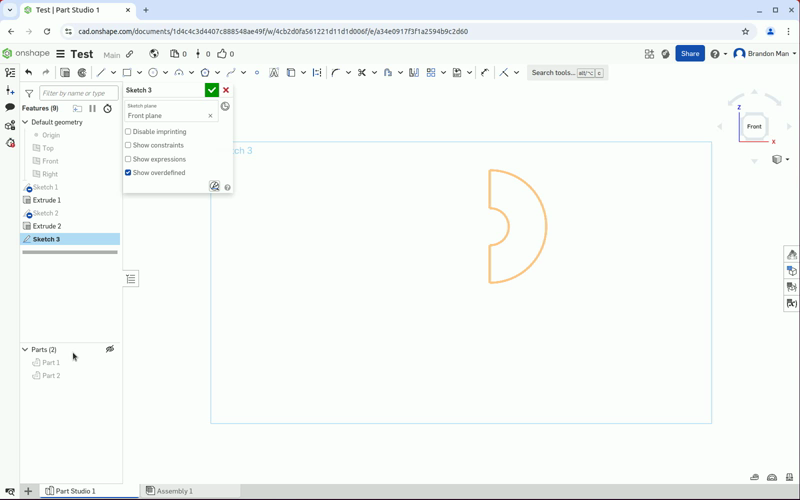
key(l)
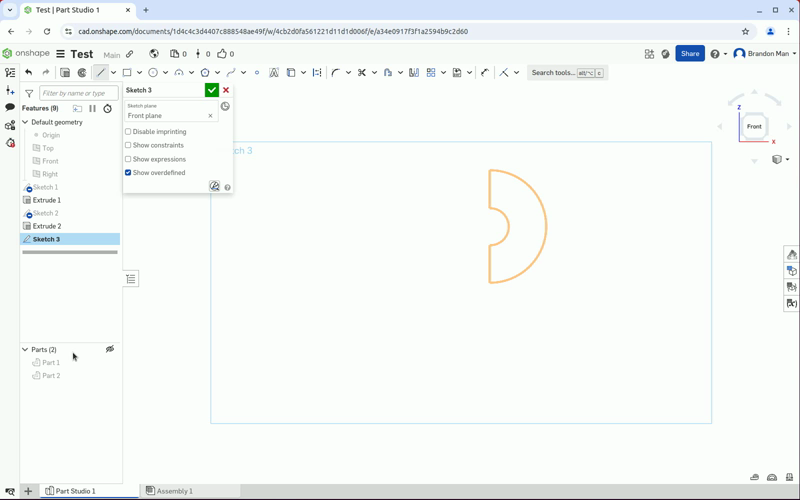
key_down(shift)
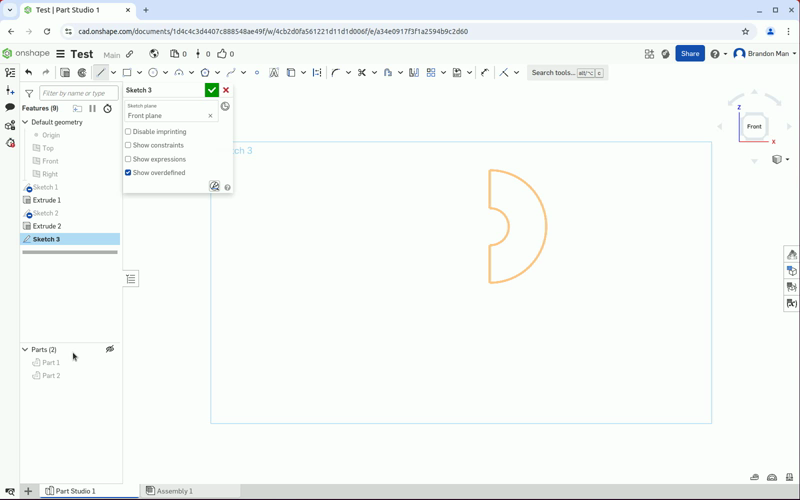
mouse_move(445, 207)
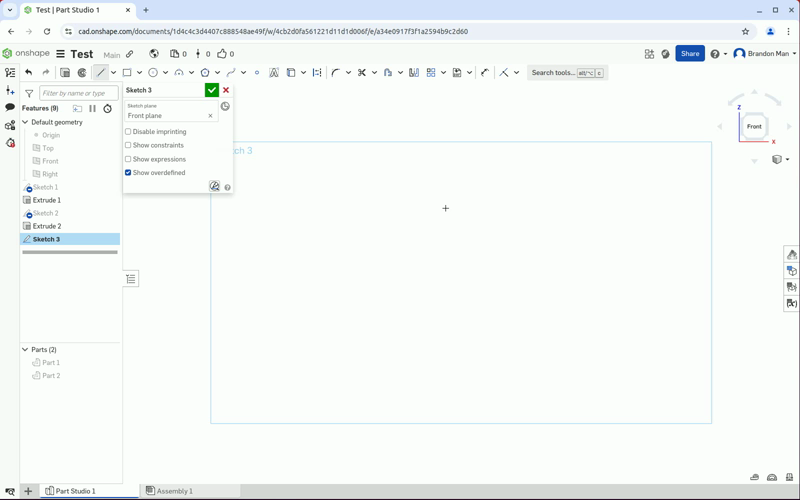
click(445, 207)
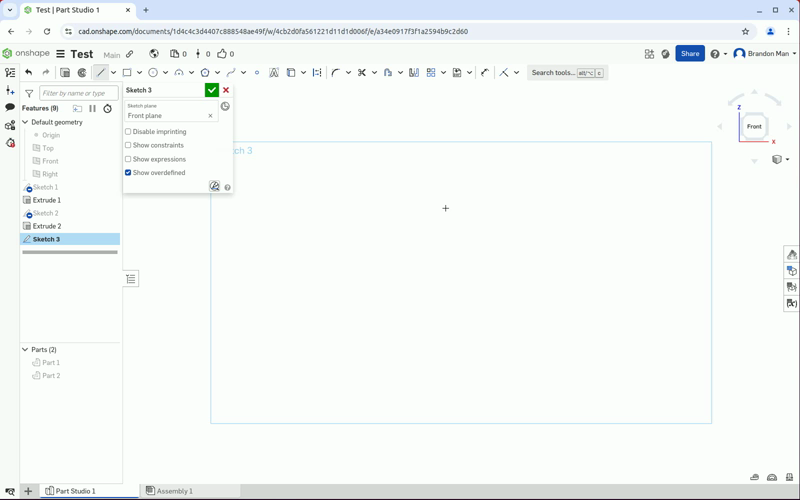
key_up(shift)
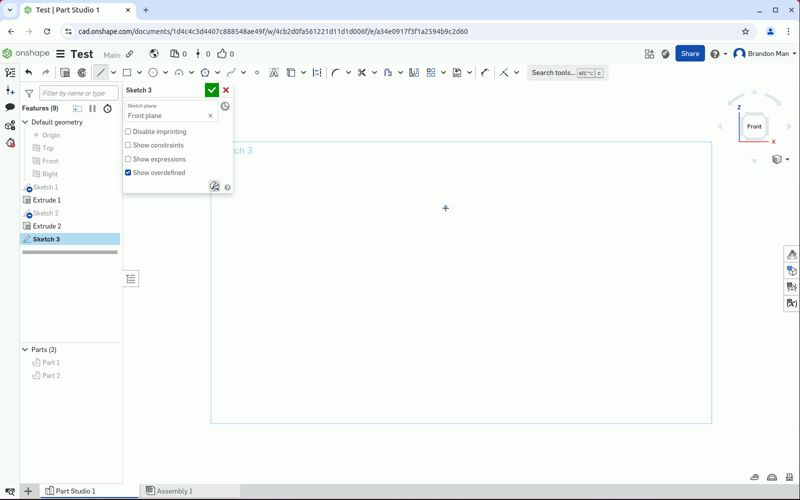
key_down(shift)
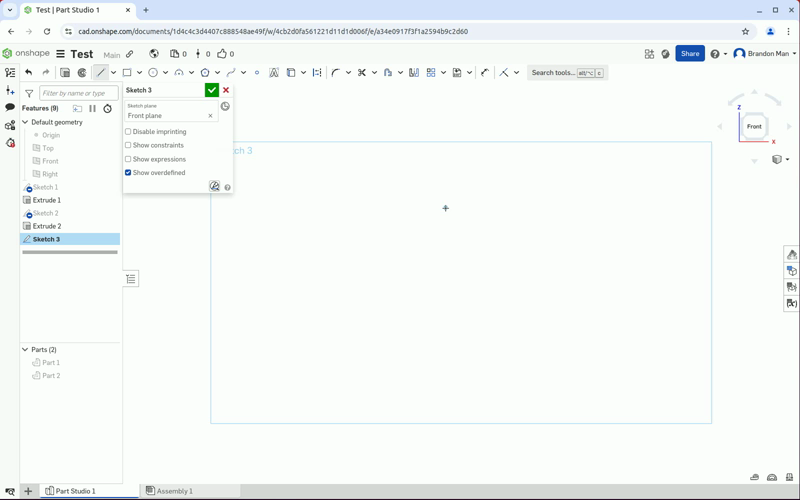
mouse_move(475, 207)
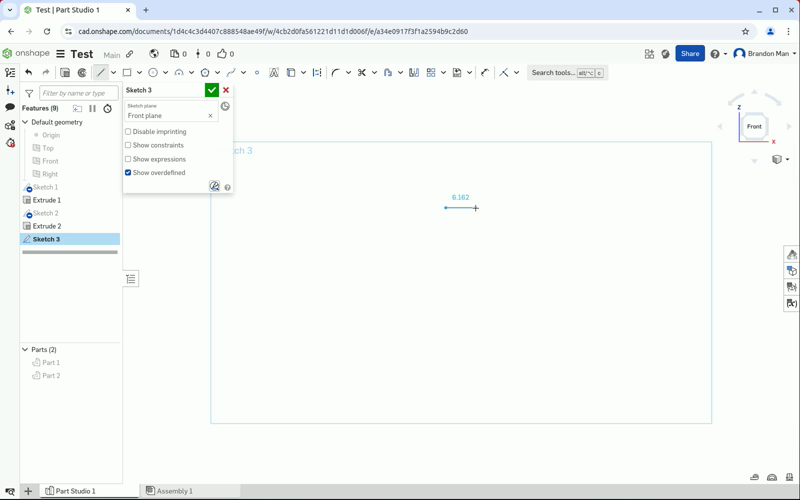
mouse_move(490, 207)
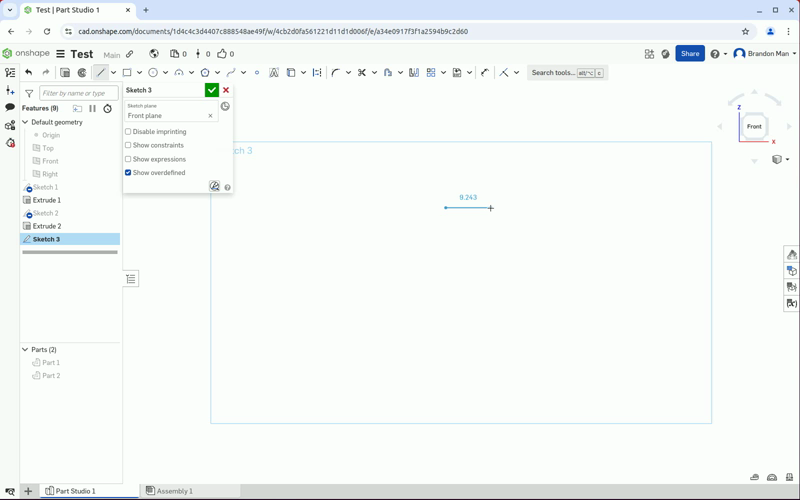
click(490, 207)
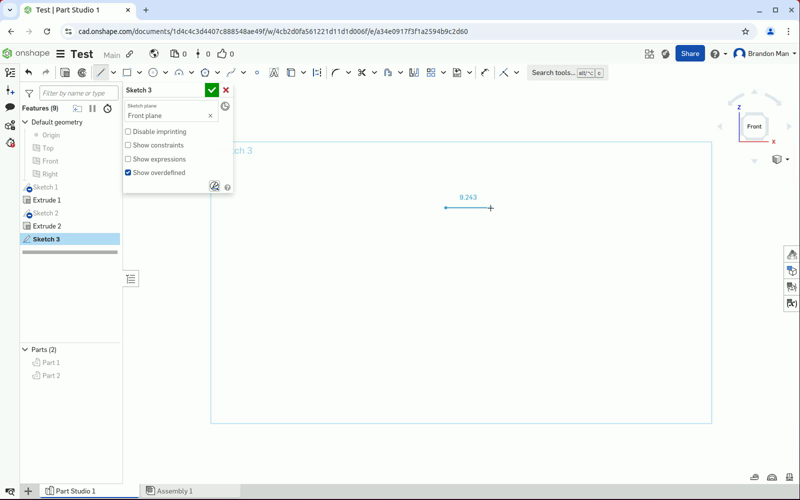
key_up(shift)
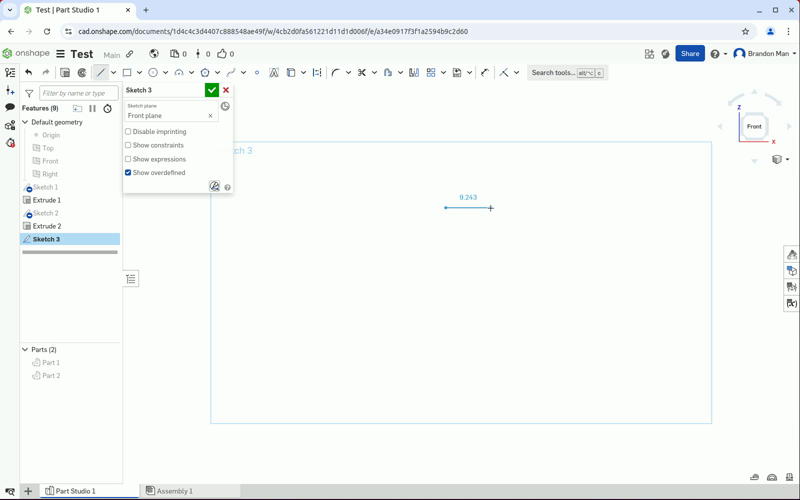
key_down(shift)
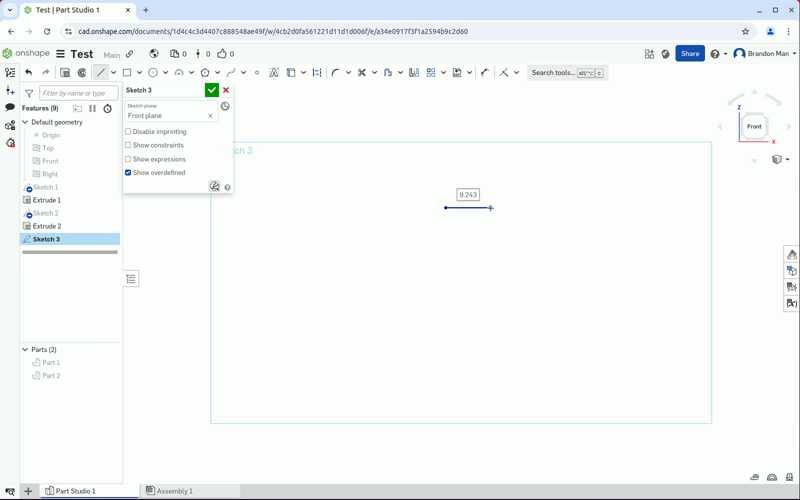
mouse_move(520, 207)
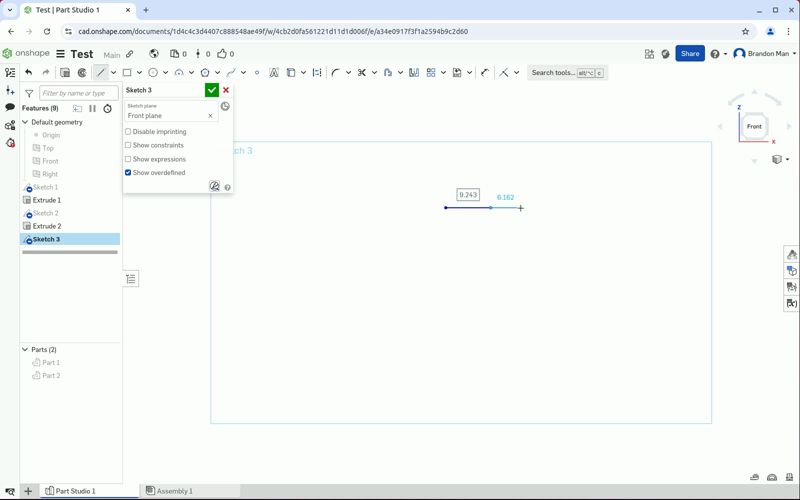
mouse_move(490, 170)
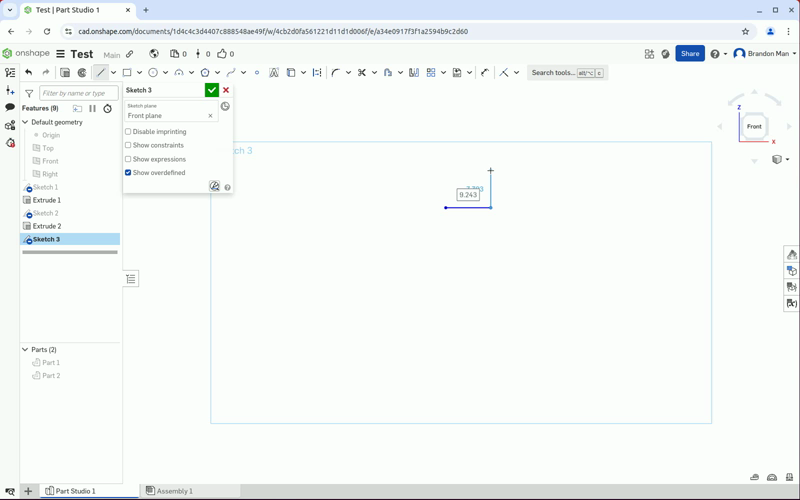
click(490, 170)
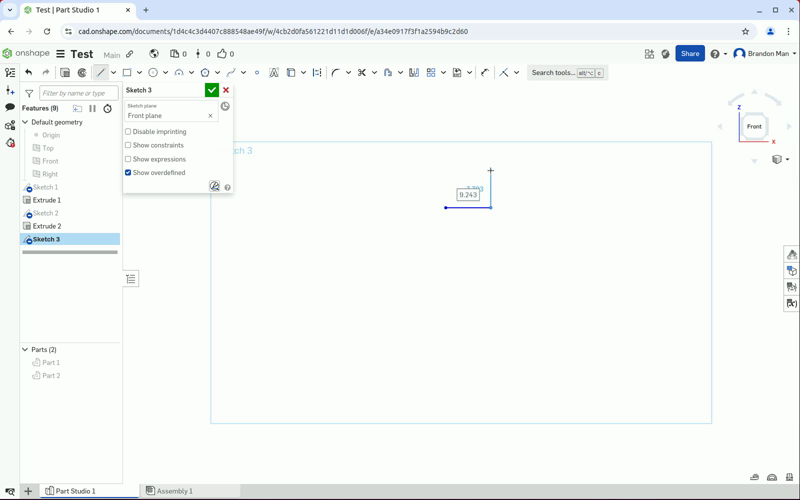
key_up(shift)
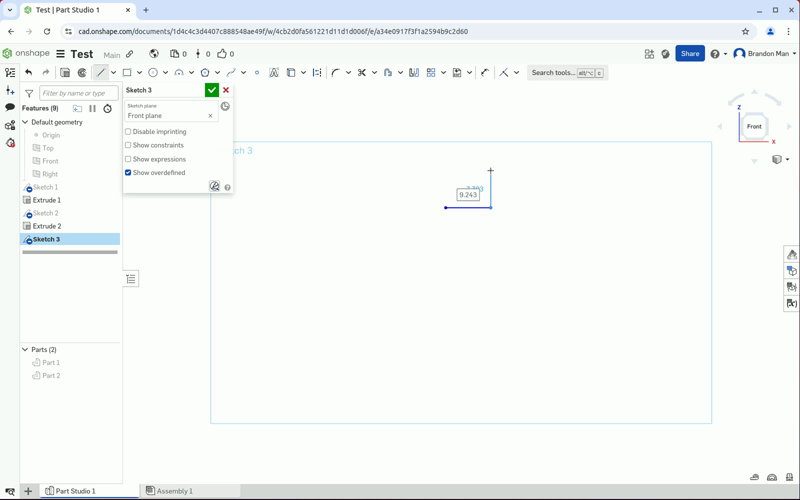
key_down(shift)
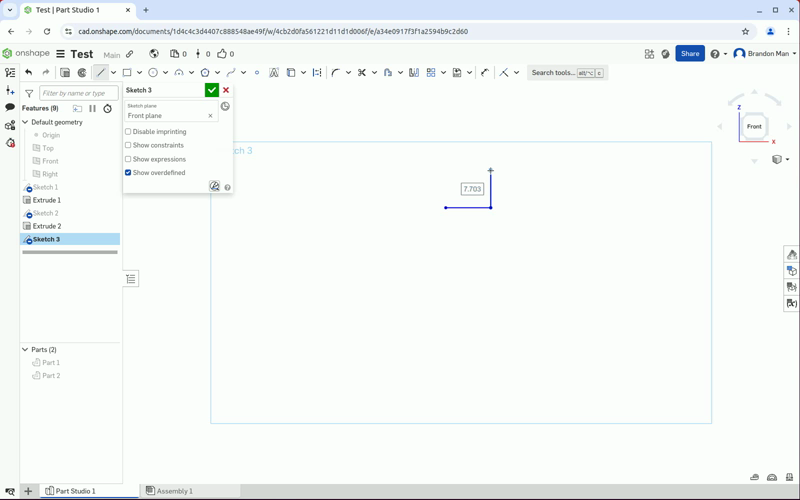
mouse_move(520, 170)
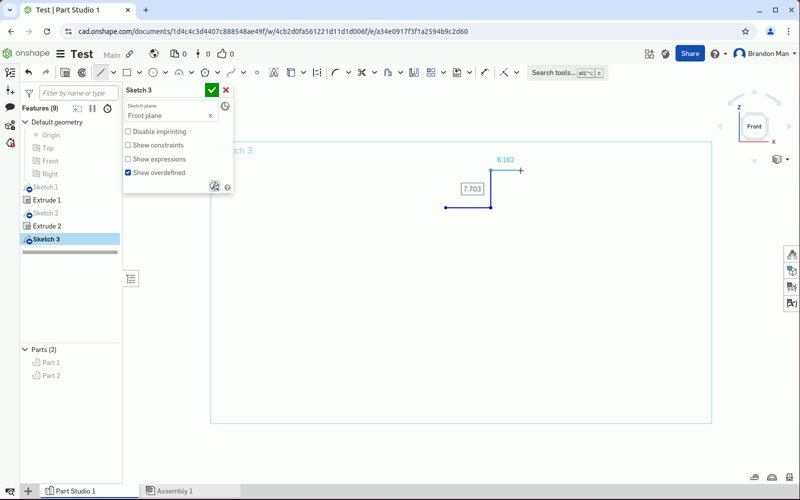
mouse_move(445, 170)
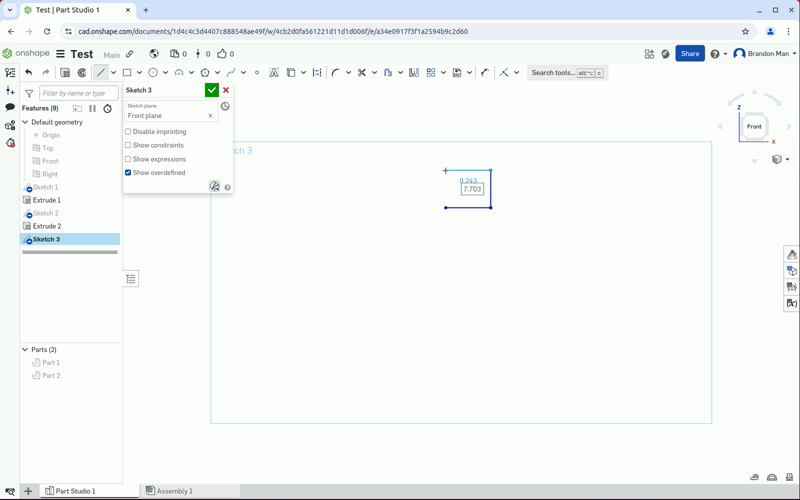
click(445, 170)
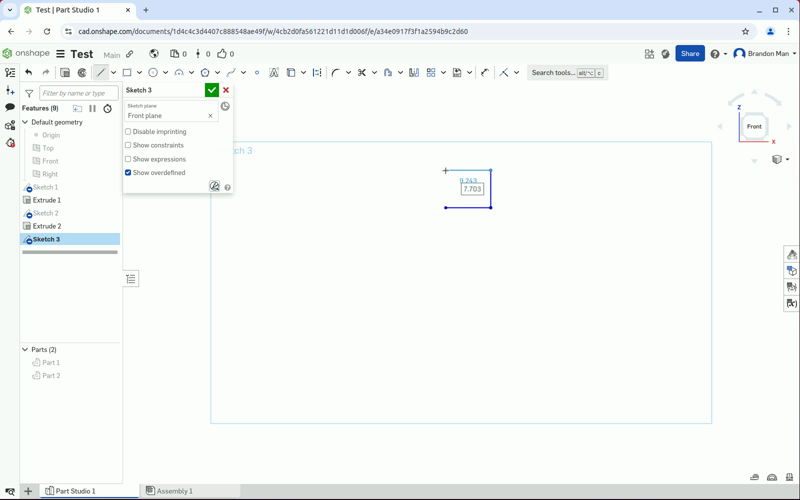
key_up(shift)
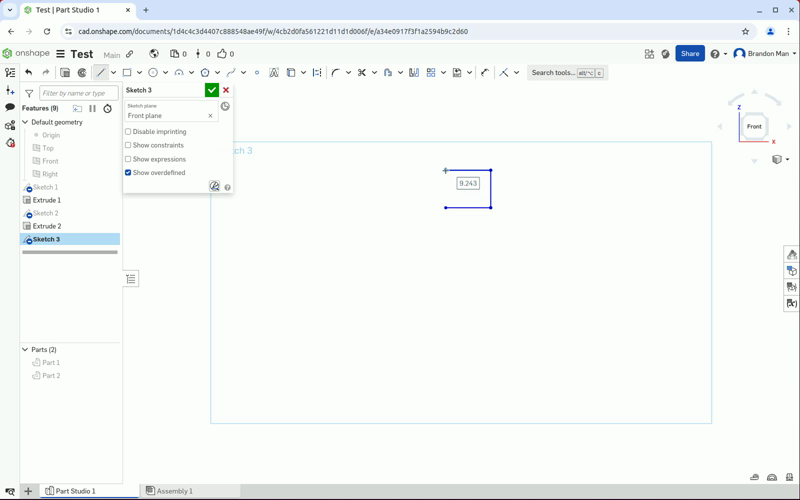
mouse_move(475, 170)
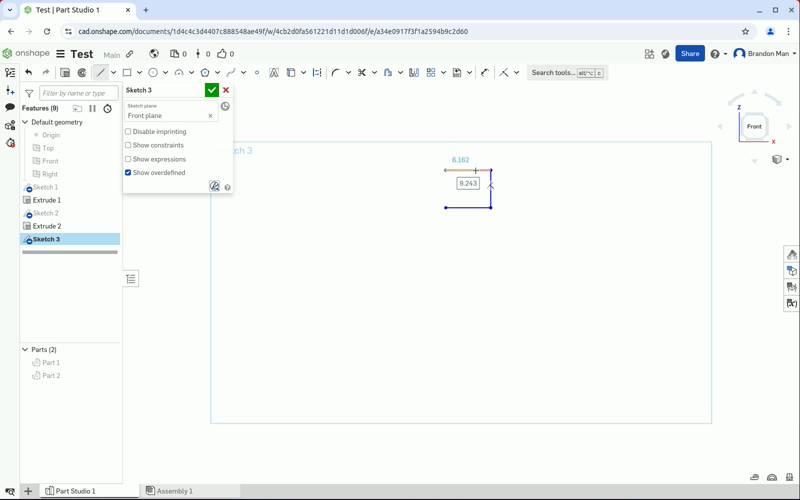
key_down(shift)
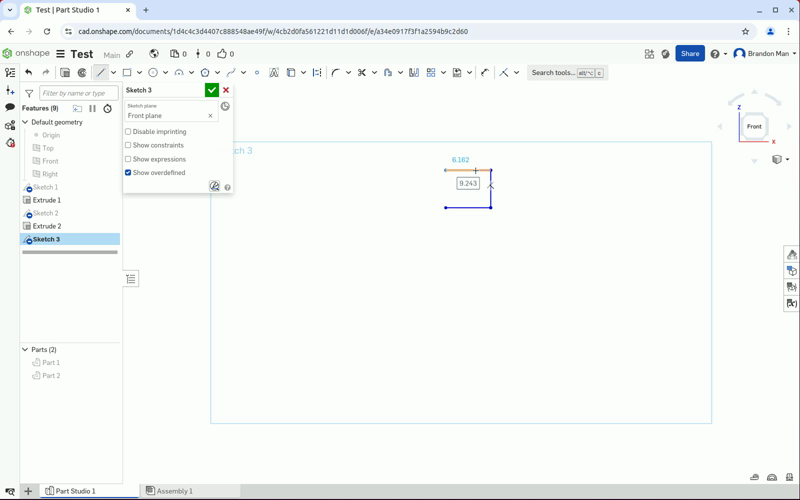
mouse_move(445, 207)
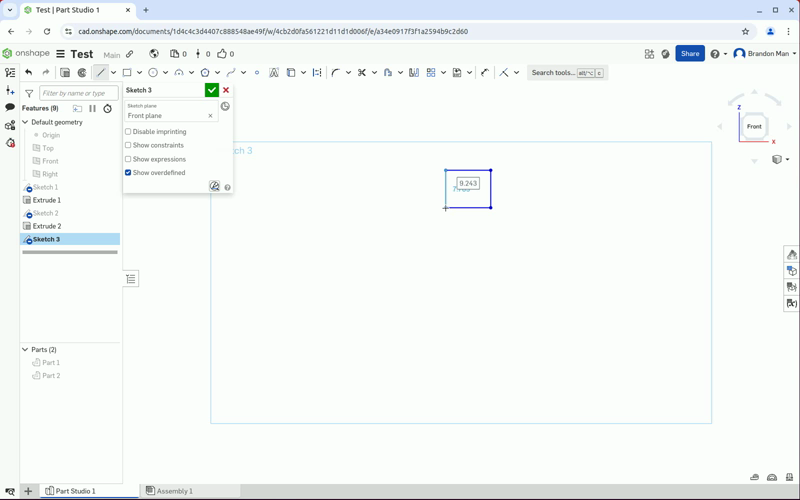
key_up(shift)
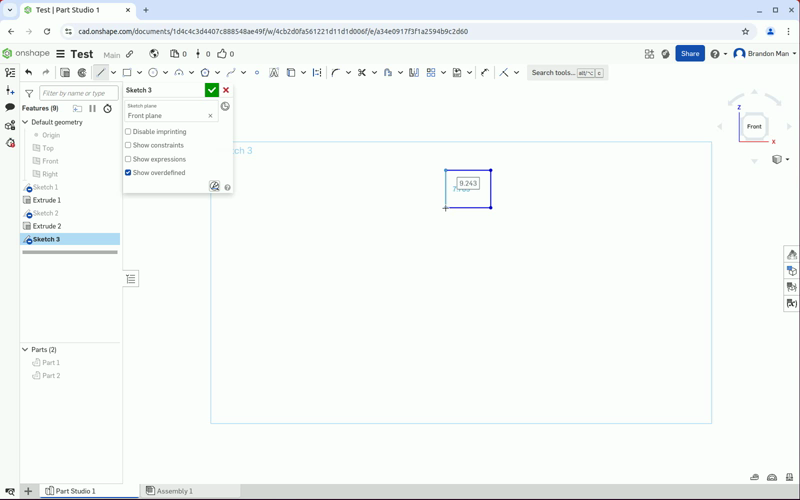
click(445, 207)
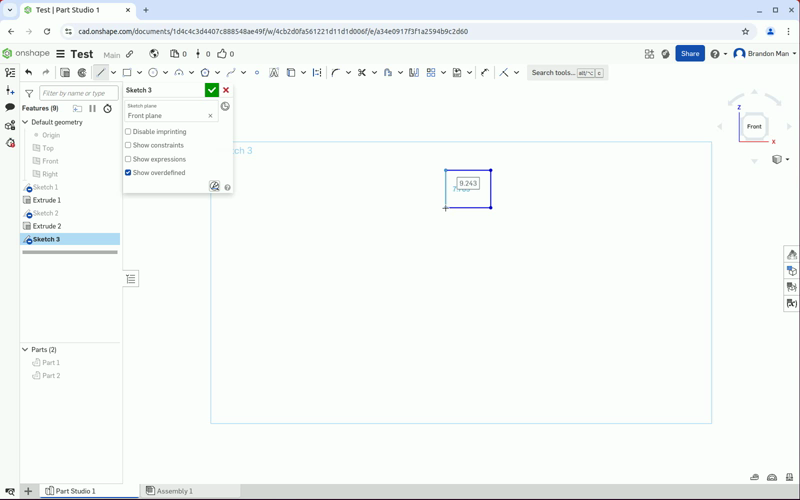
key(esc)
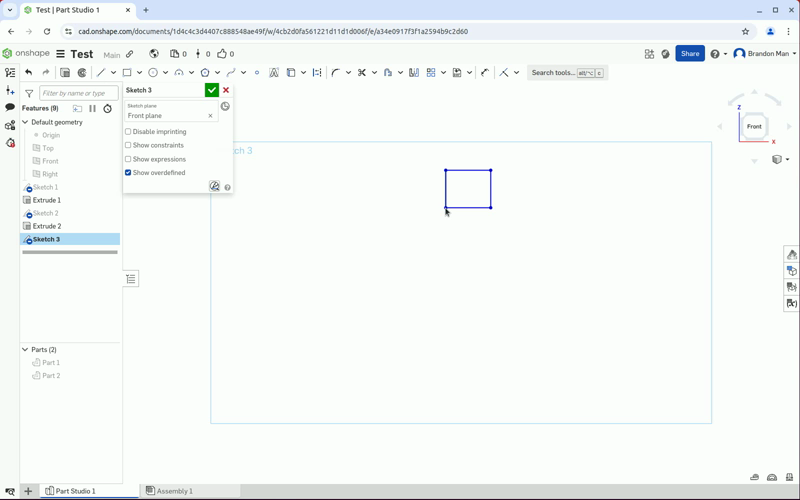
mouse_move(450, 194)
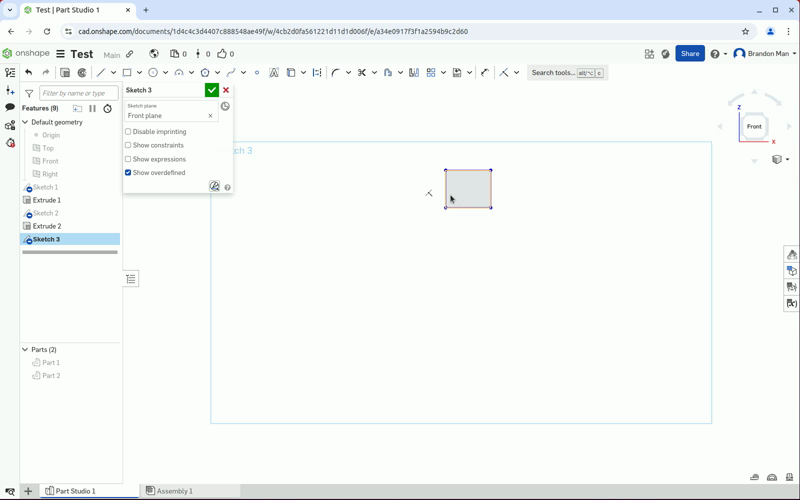
scroll(6)
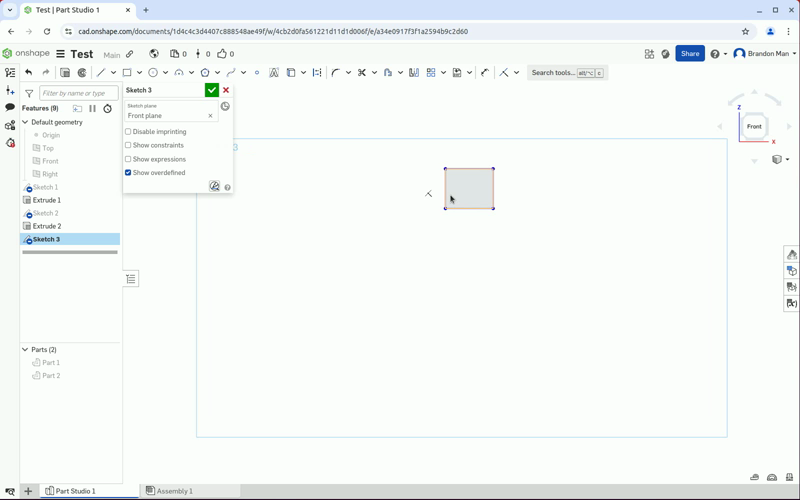
scroll(6)
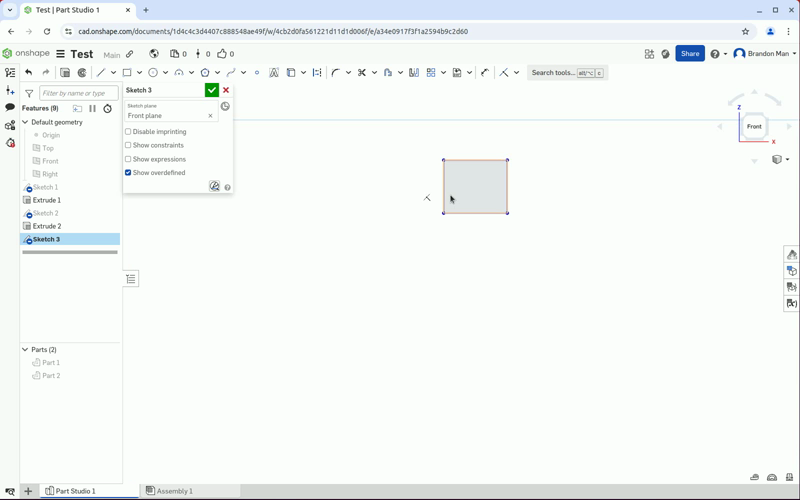
scroll(6)
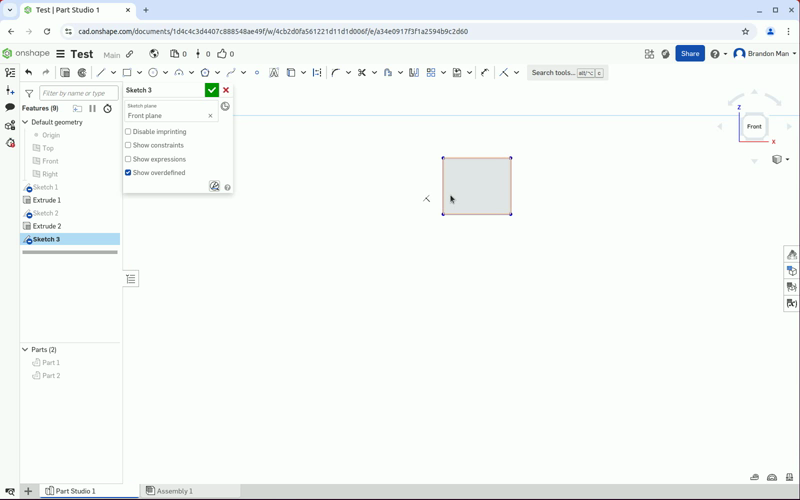
scroll(6)
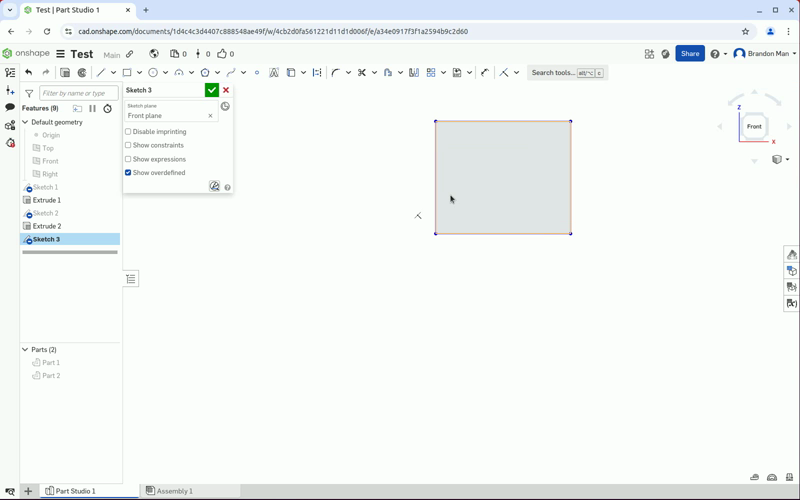
scroll(6)
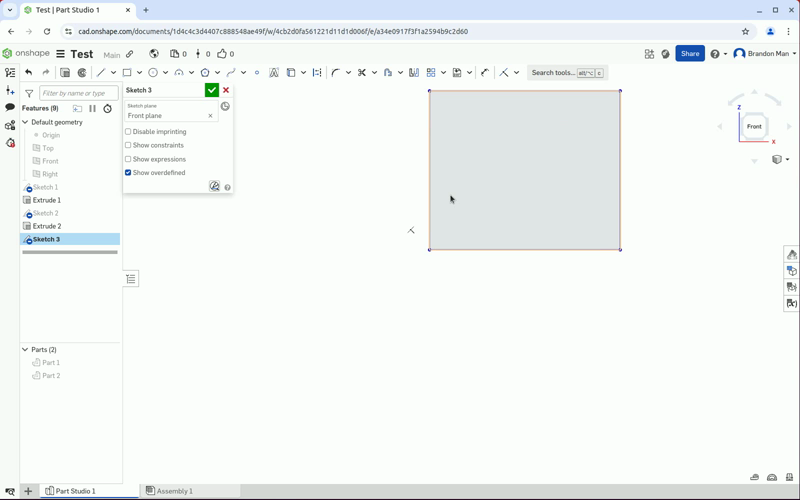
scroll(6)
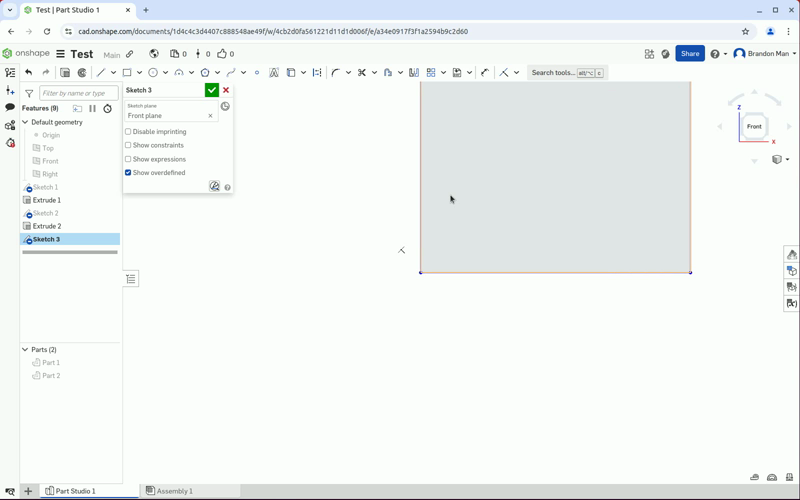
scroll(6)
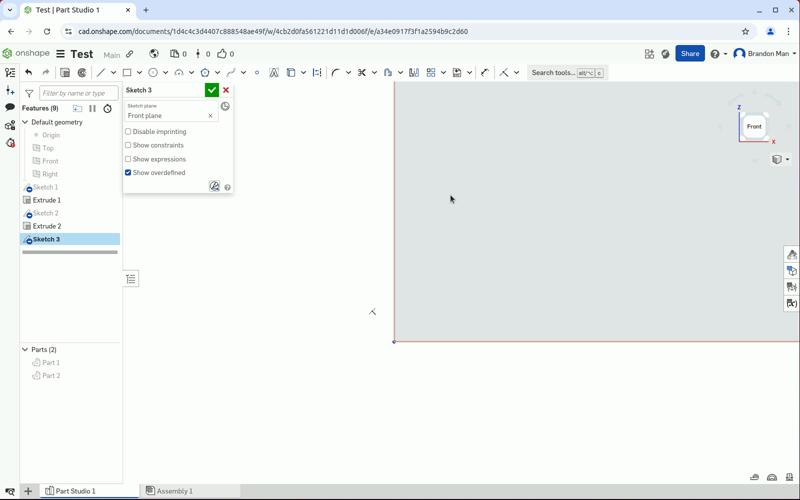
click(450, 194)
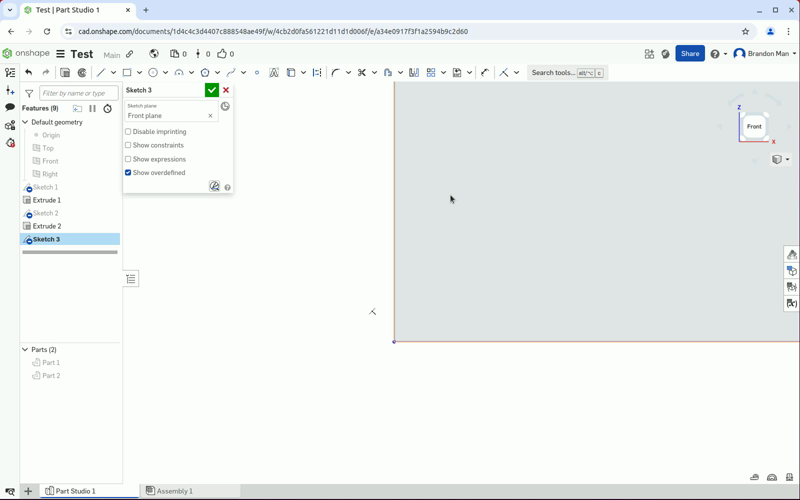
scroll(-6)
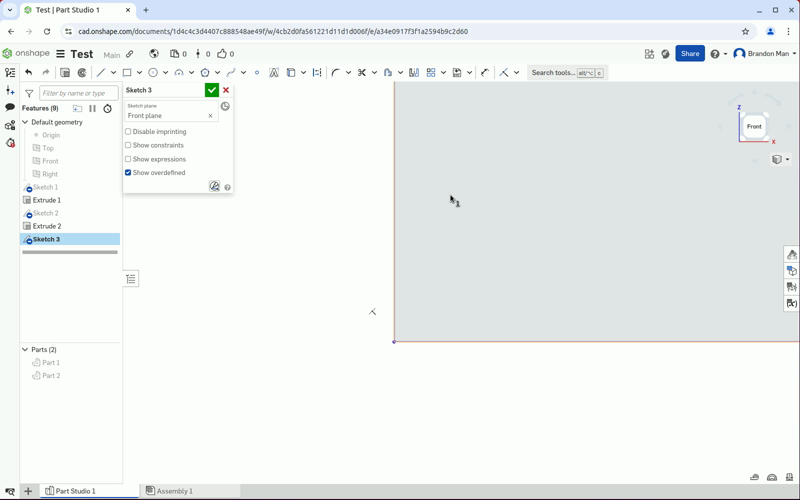
scroll(-6)
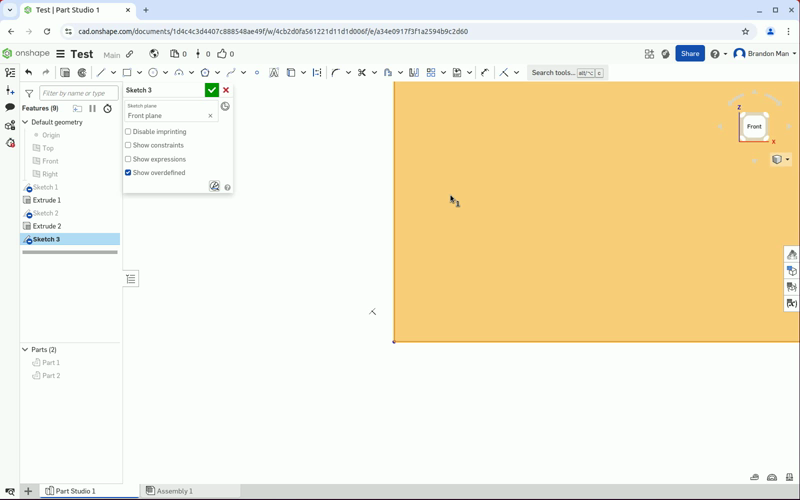
scroll(-6)
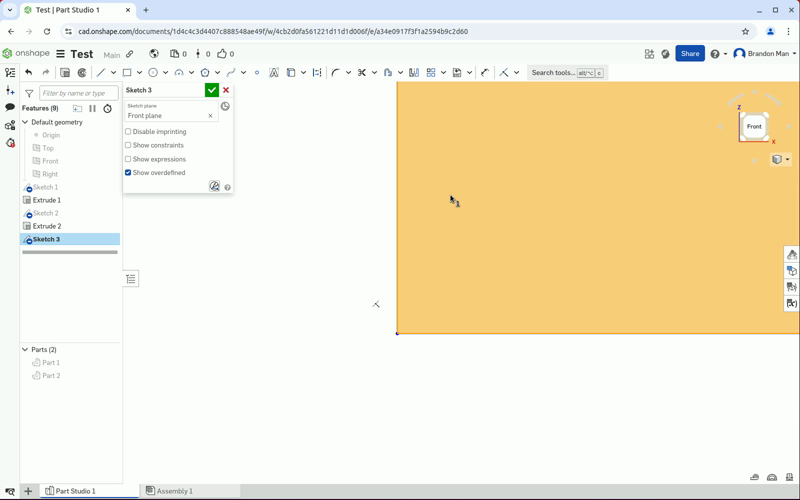
scroll(-6)
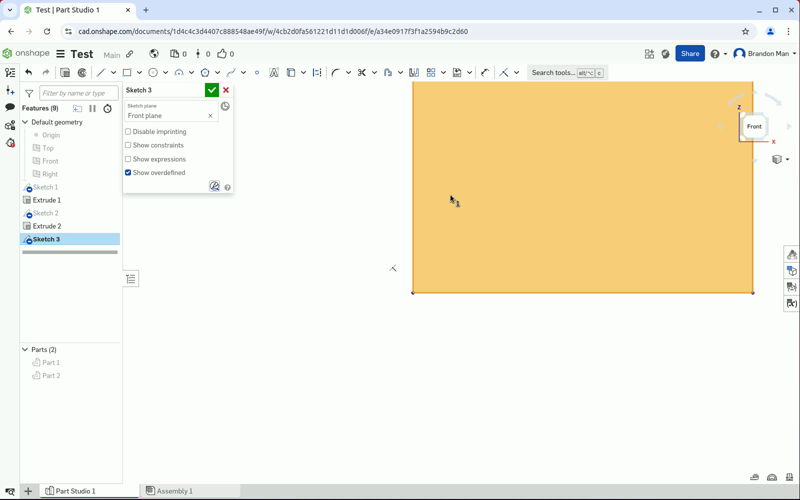
scroll(-6)
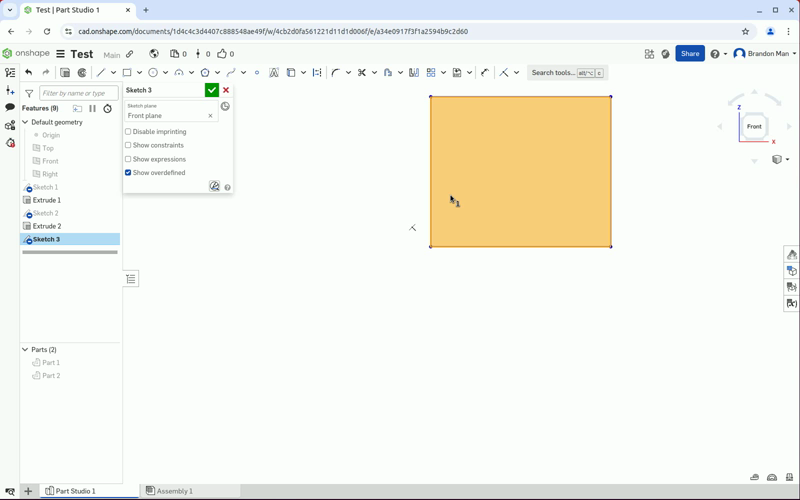
scroll(-6)
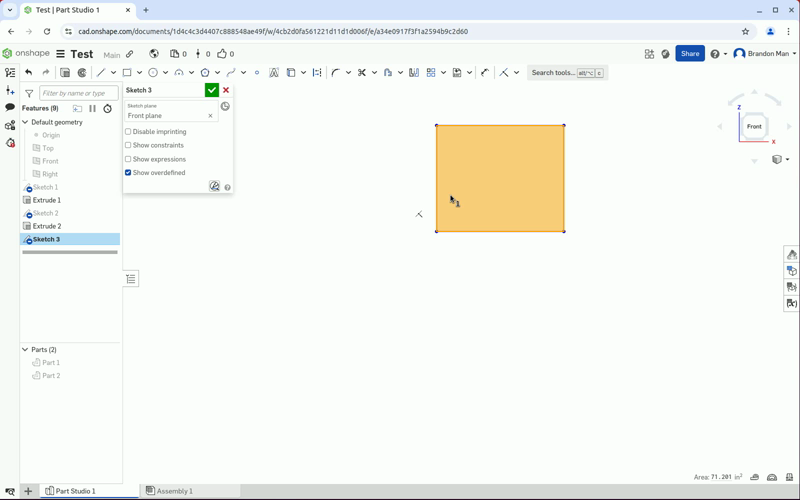
scroll(-6)
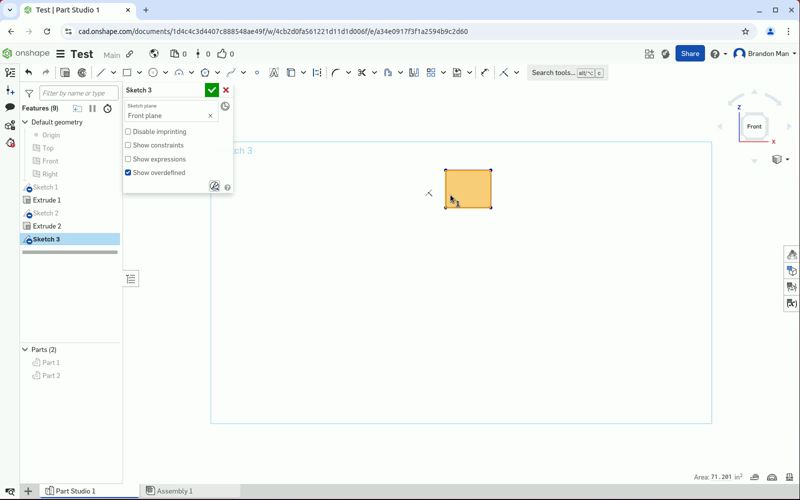
mouse_move(73, 352)
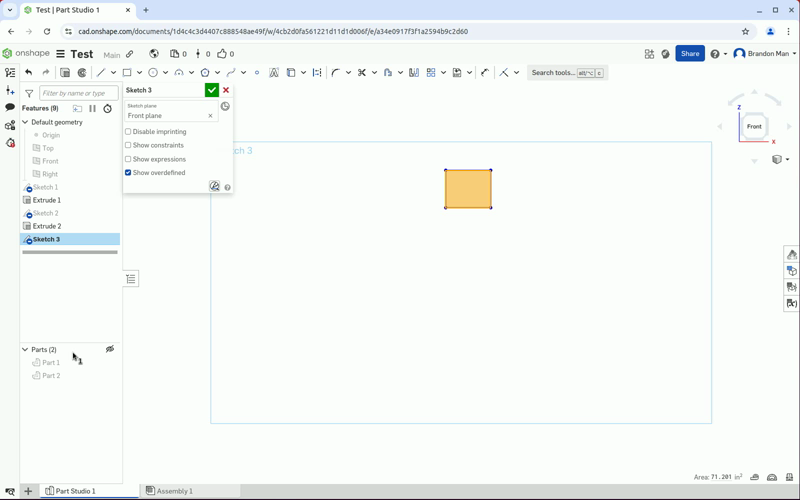
key(shift+y)
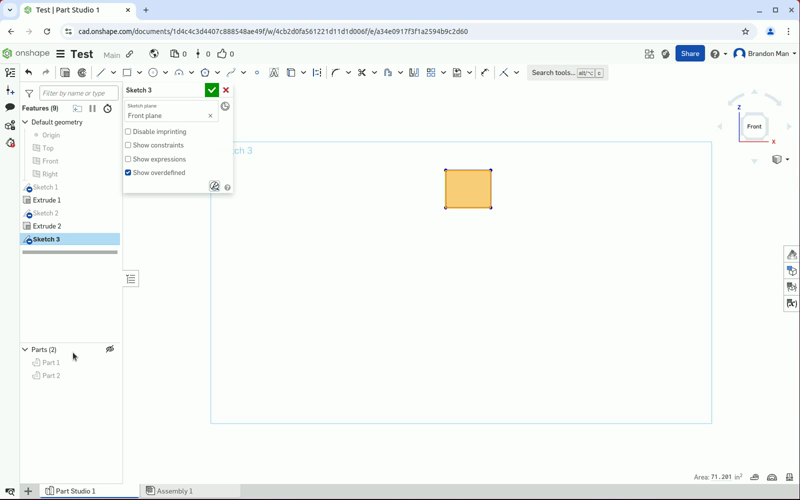
key(shift+e)
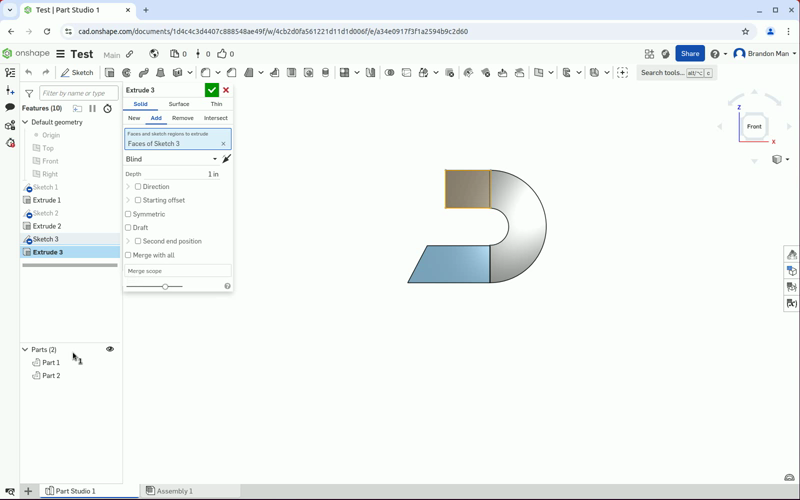
mouse_move(143, 106)
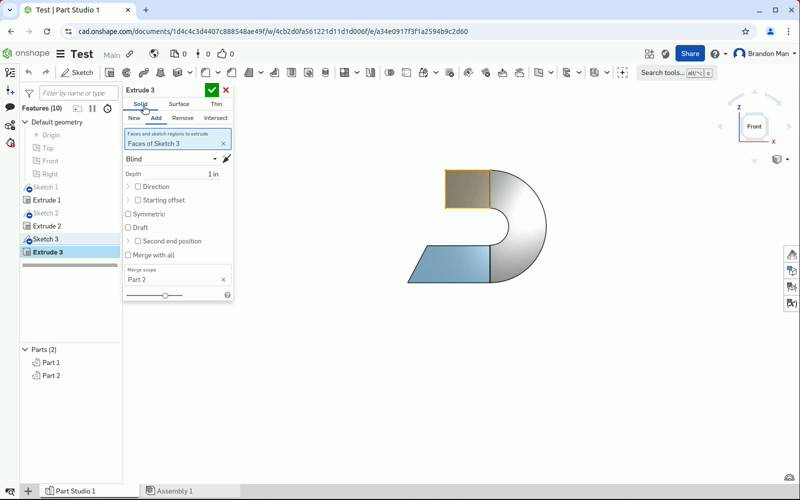
click(143, 106)
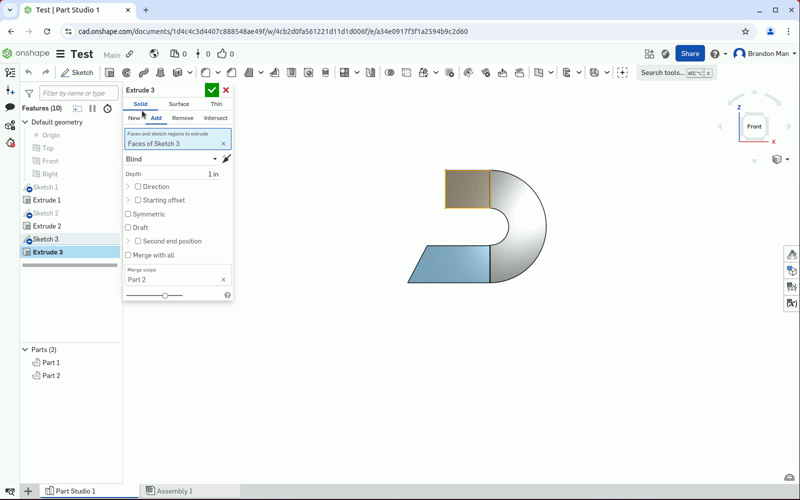
mouse_move(137, 120)
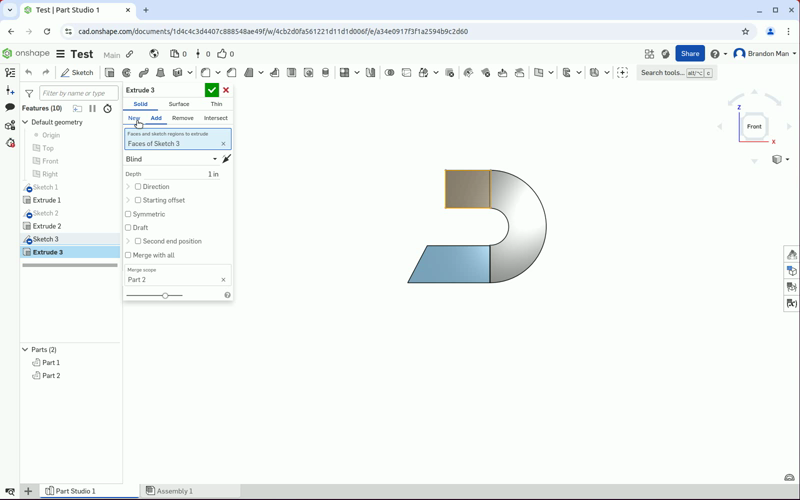
click(137, 120)
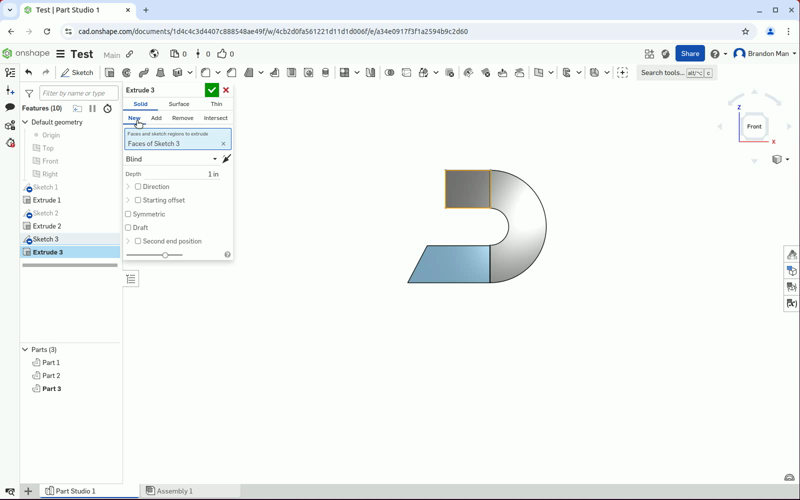
key(tab, 4)
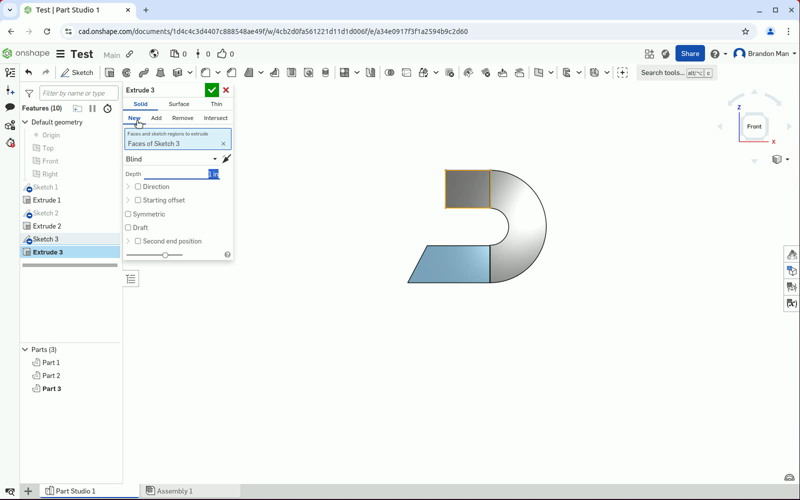
text(7.702)
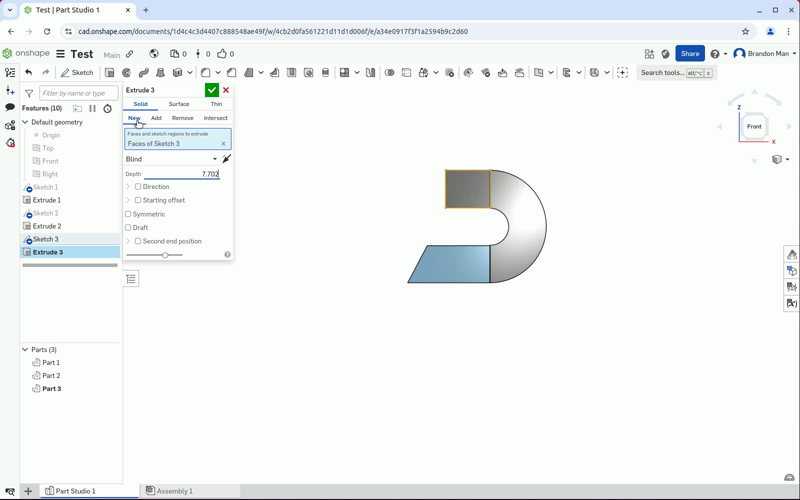
key(tab, 3)
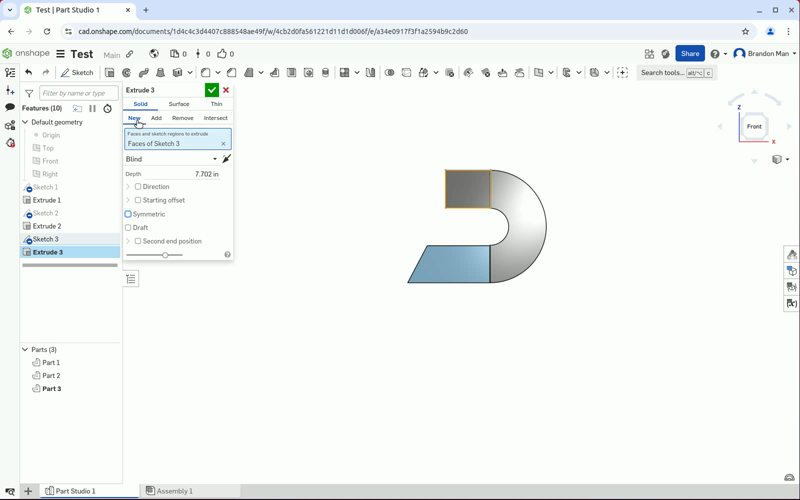
key(space)
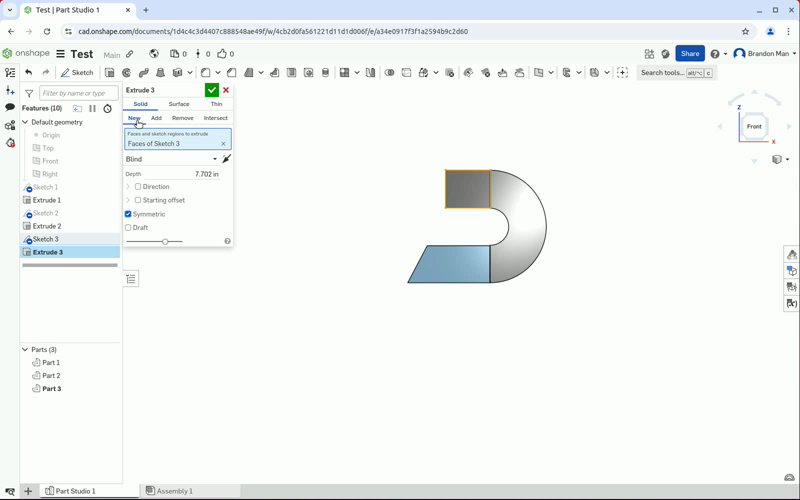
key(enter)
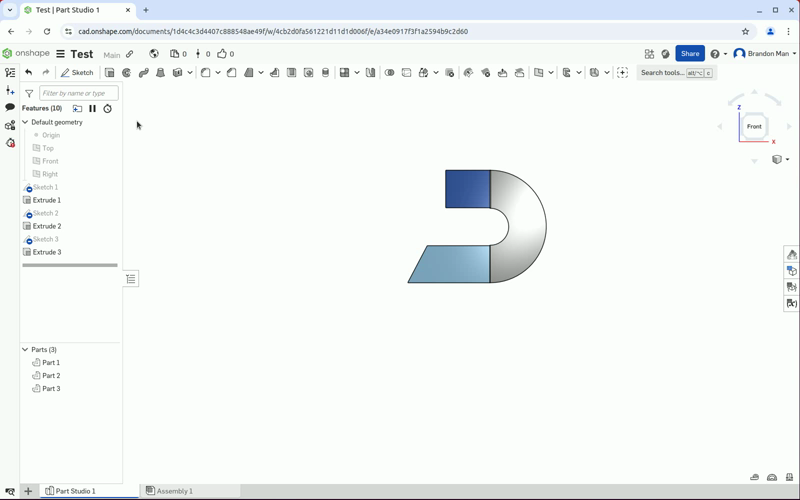
key(shift+h)
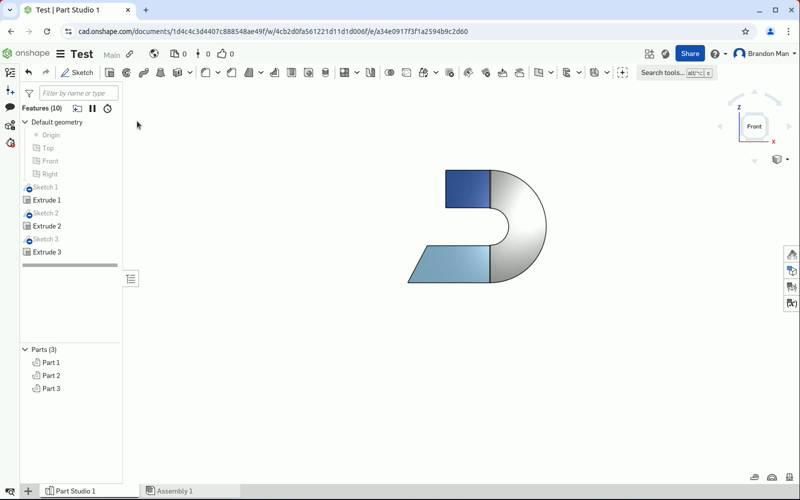
key(shift+h)
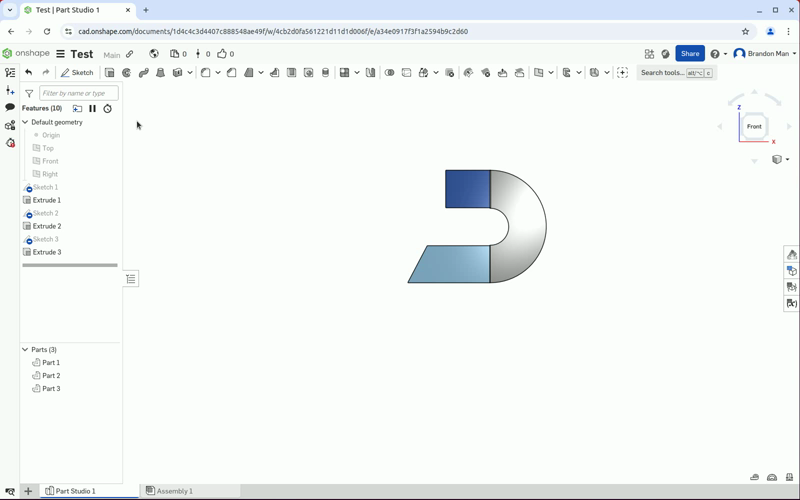
mouse_move(73, 189)
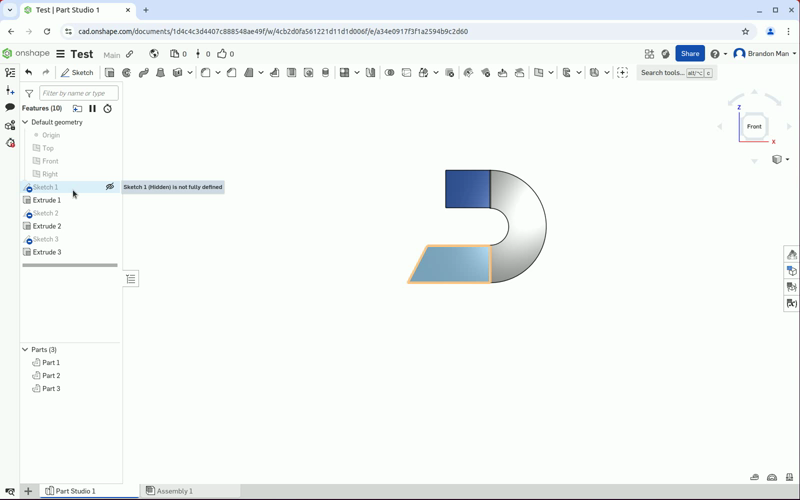
click(73, 189)
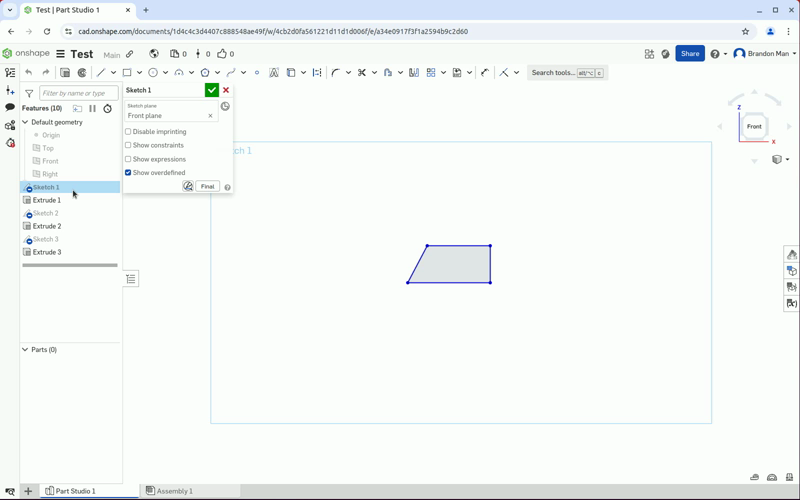
mouse_move(229, 92)
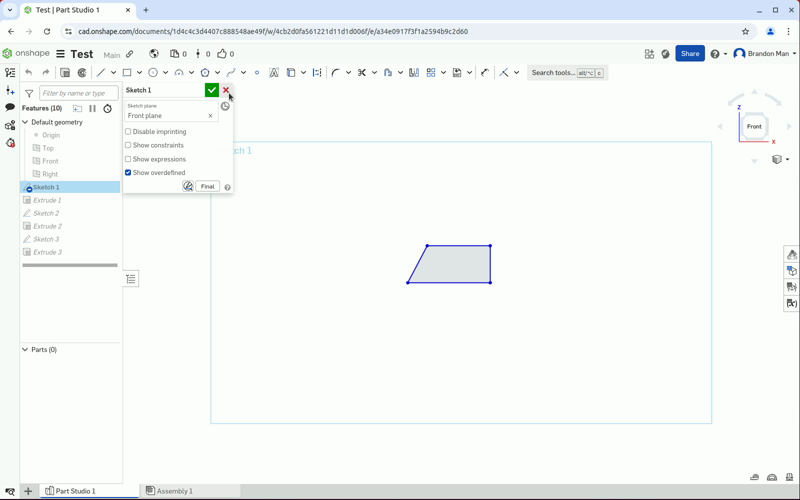
click(229, 92)
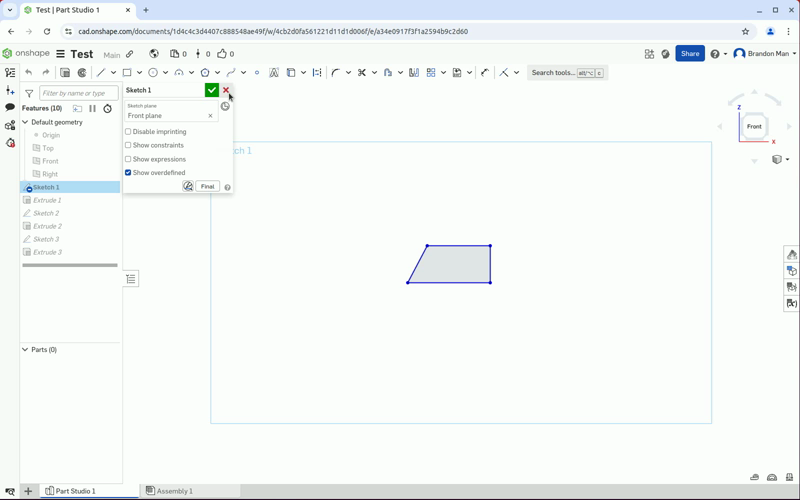
key(shift+s)
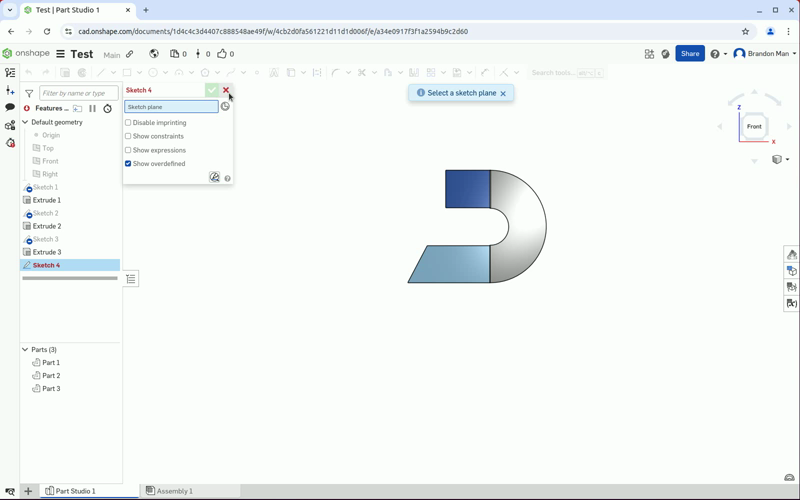
mouse_move(73, 163)
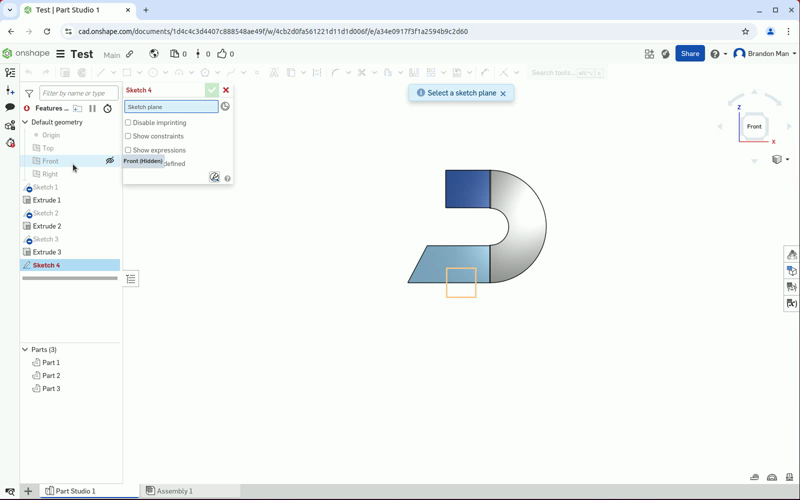
click(73, 163)
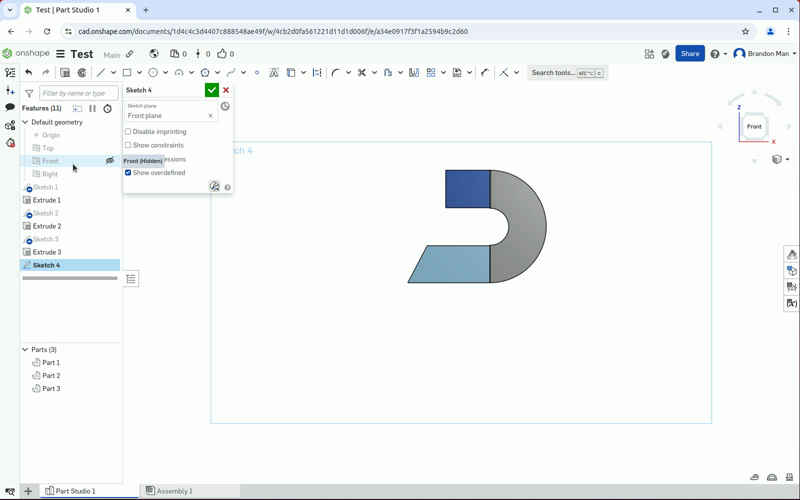
mouse_move(73, 352)
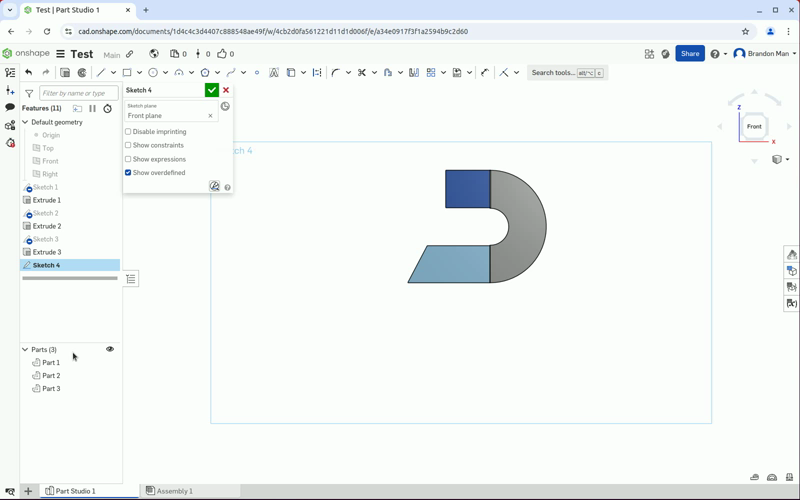
key(y)
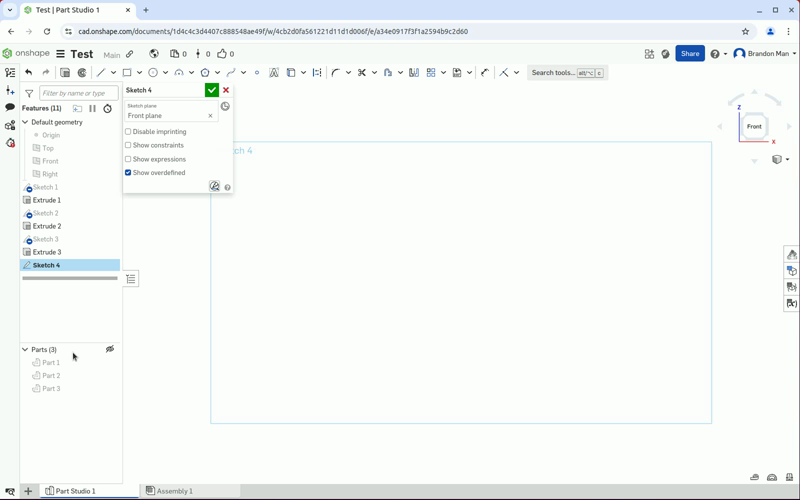
key(a)
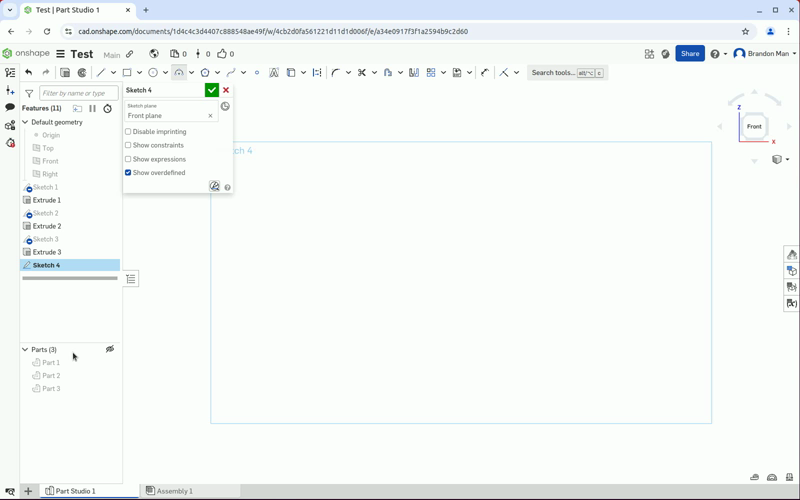
key_down(shift)
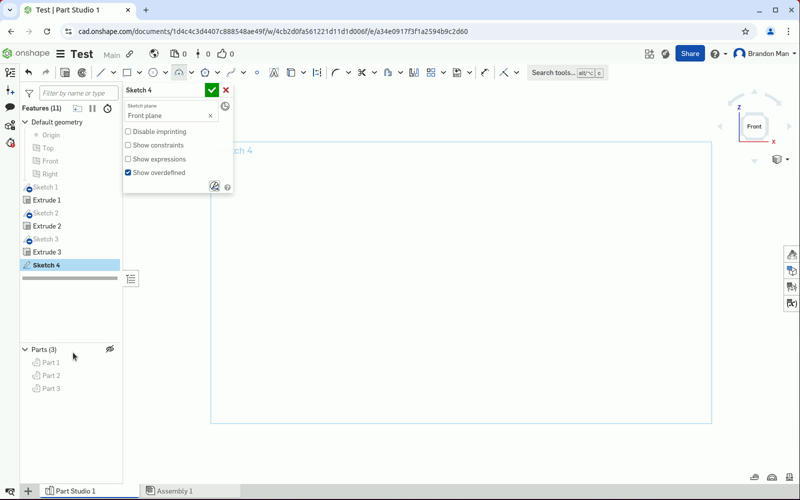
mouse_move(407, 170)
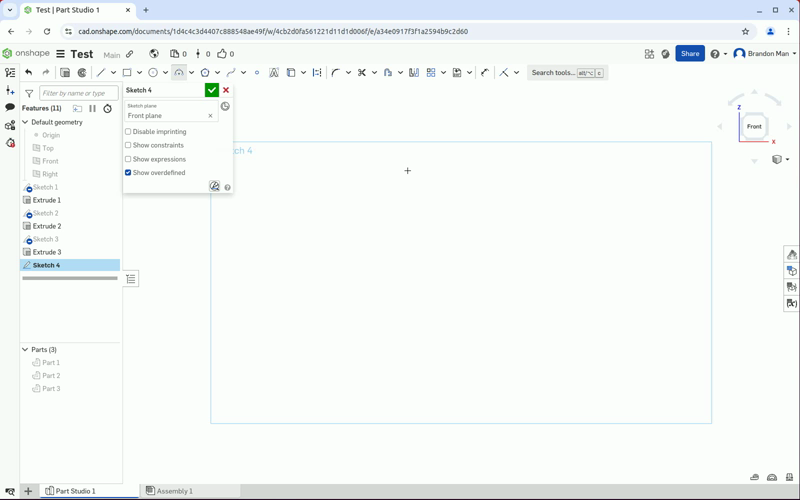
click(407, 170)
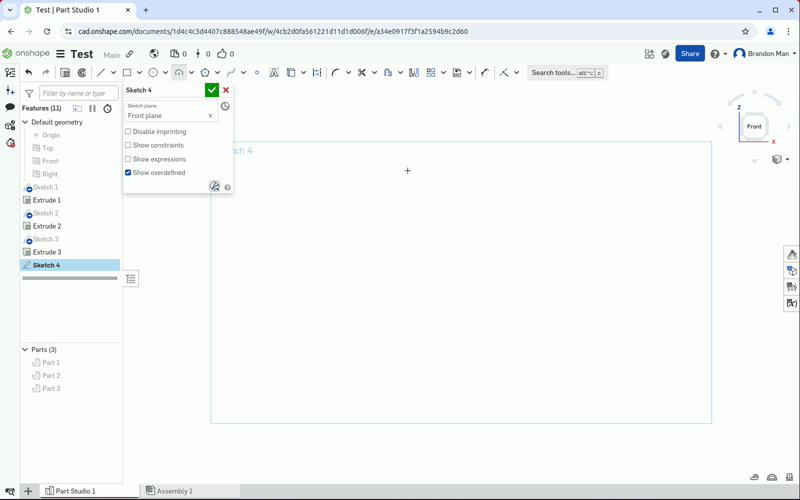
key_up(shift)
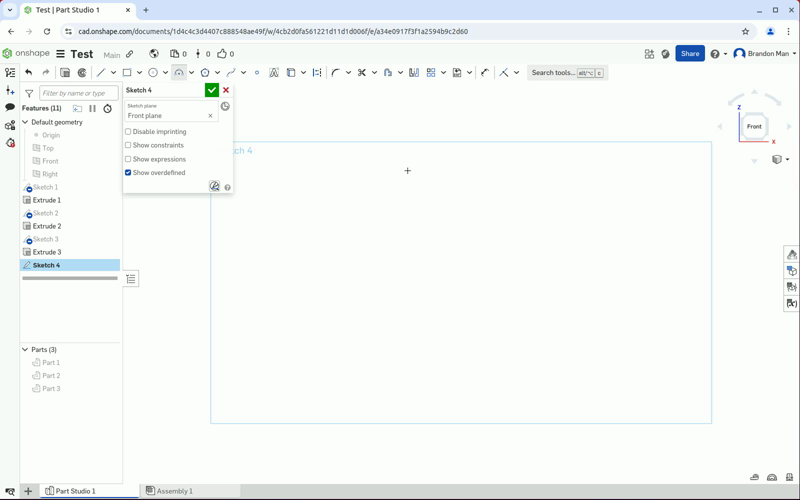
key_down(shift)
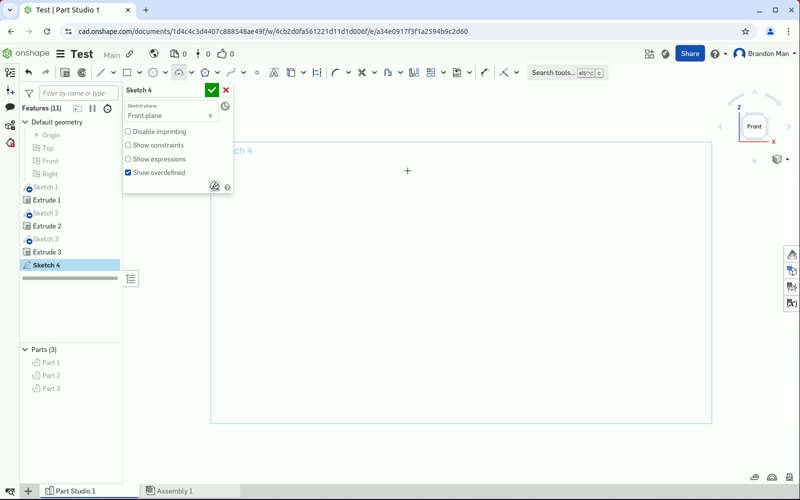
mouse_move(446, 208)
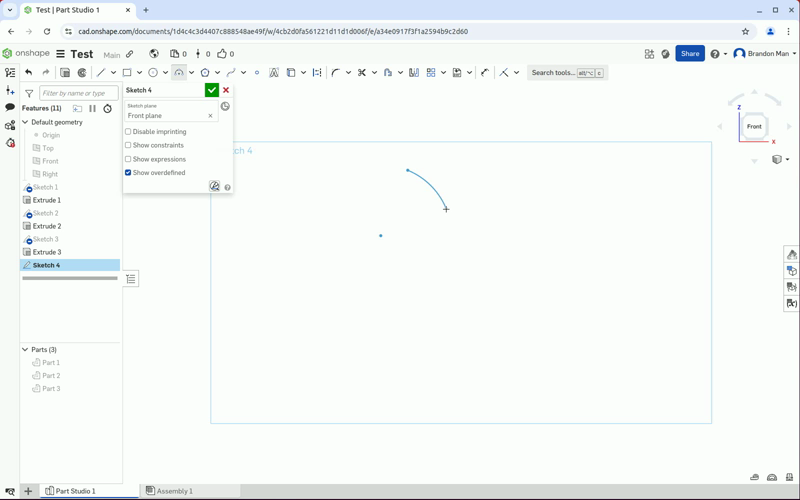
click(446, 208)
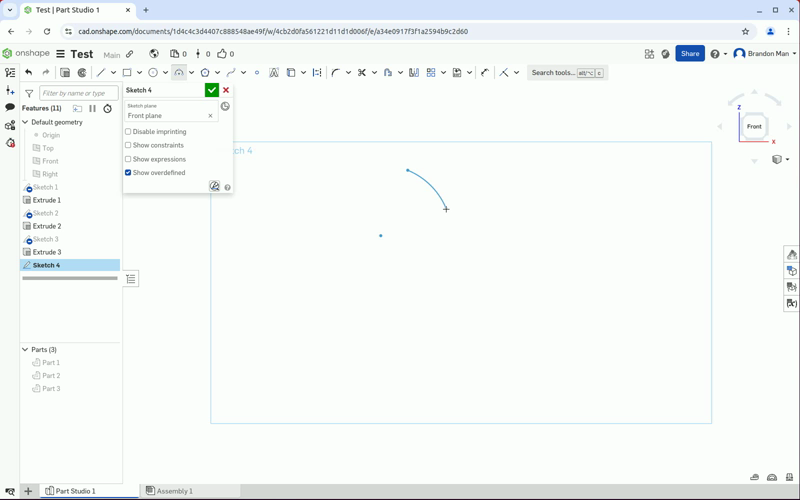
mouse_move(419, 197)
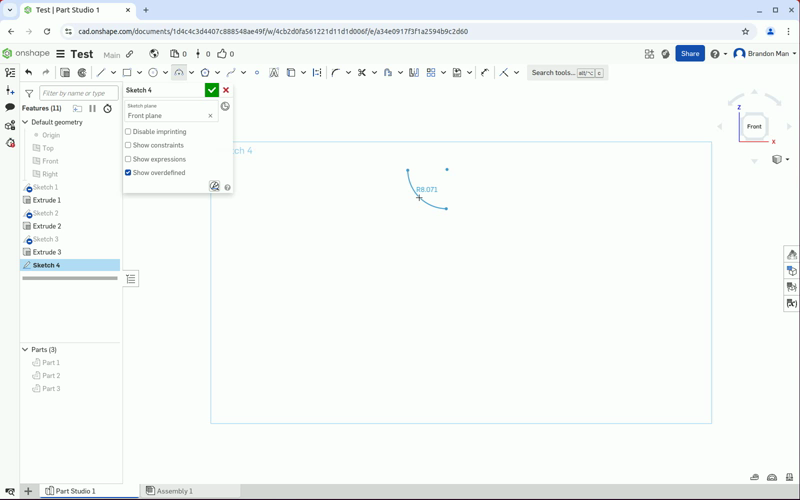
click(419, 197)
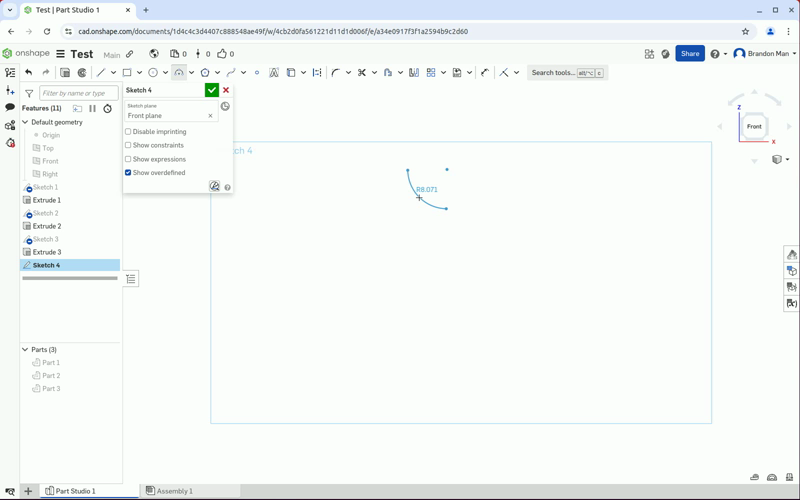
key_up(shift)
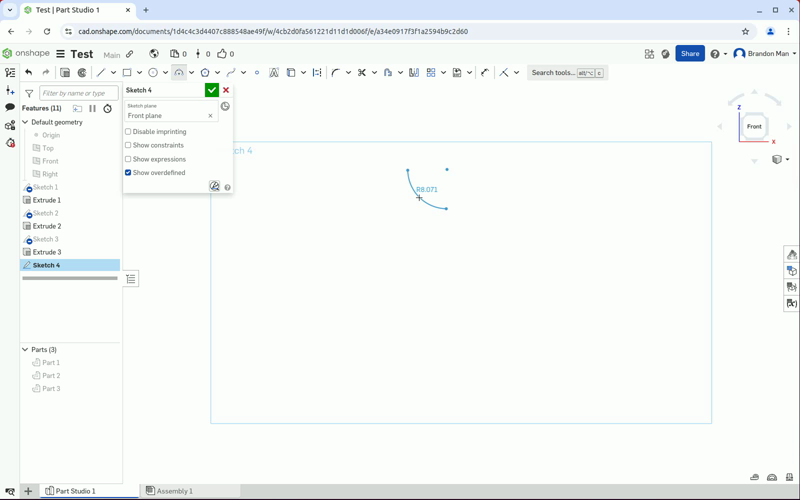
key(esc)
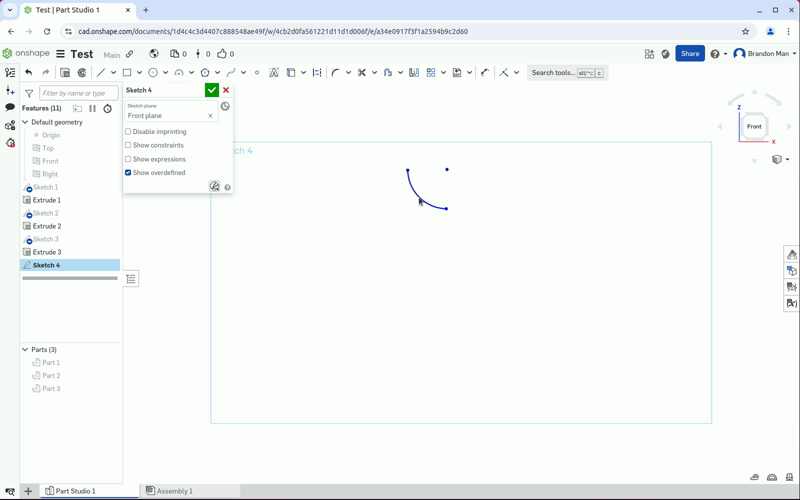
key(l)
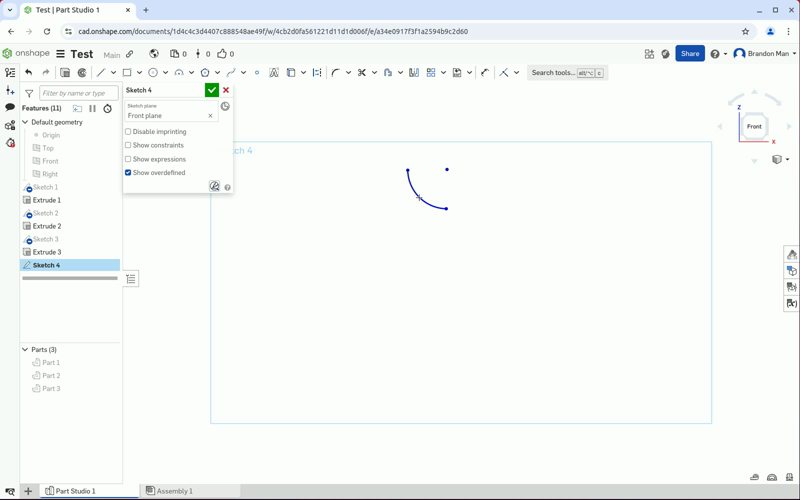
mouse_move(446, 208)
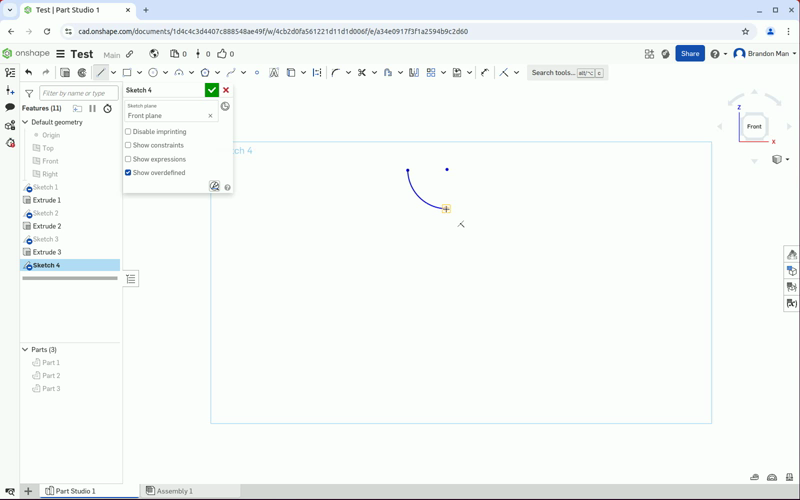
click(446, 208)
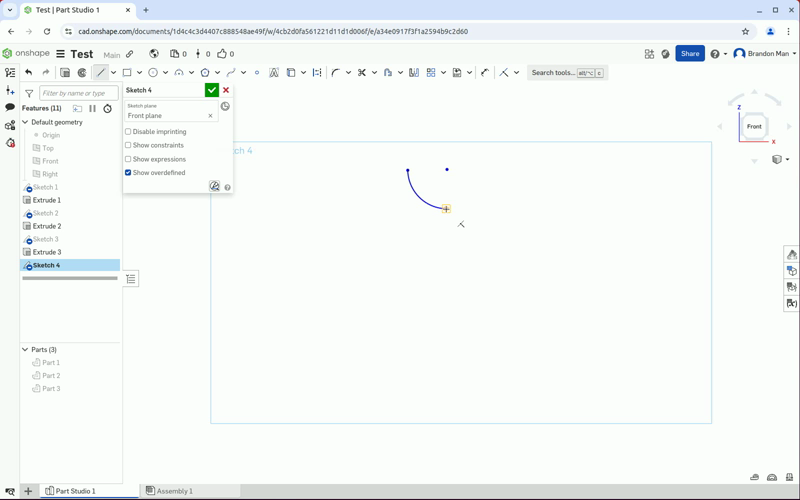
key_down(shift)
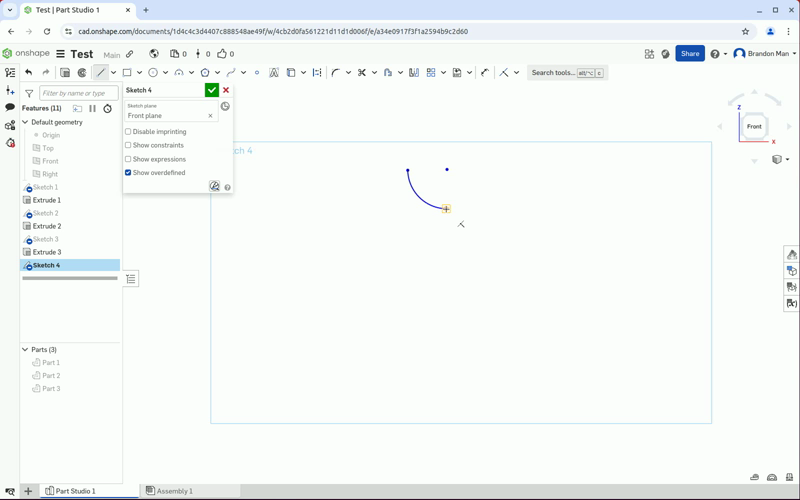
mouse_move(476, 208)
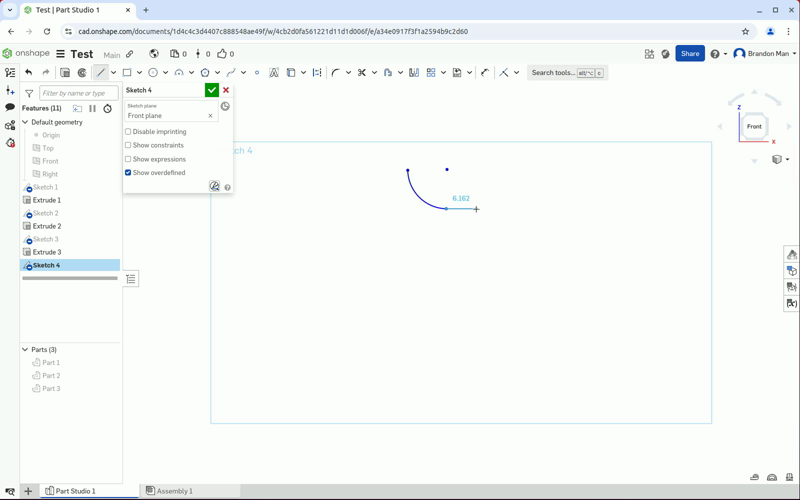
mouse_move(446, 170)
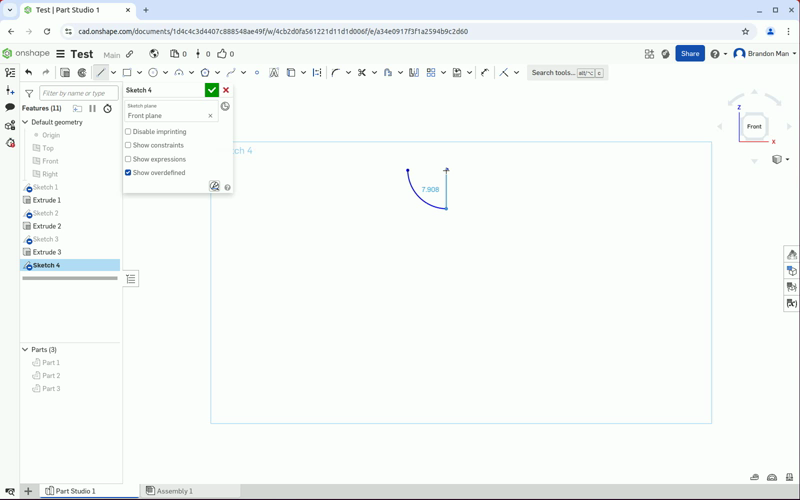
click(446, 170)
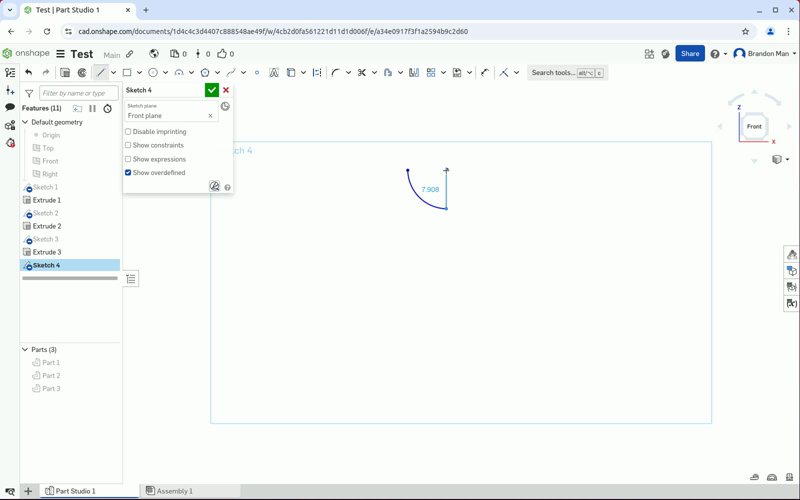
key_up(shift)
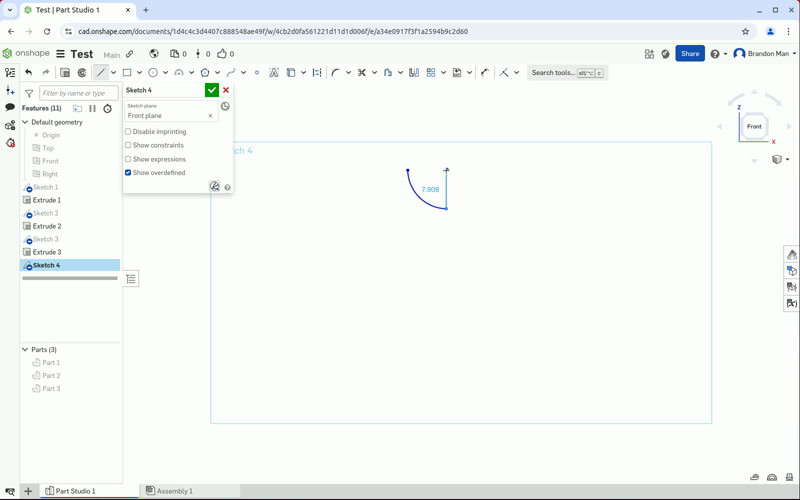
mouse_move(476, 170)
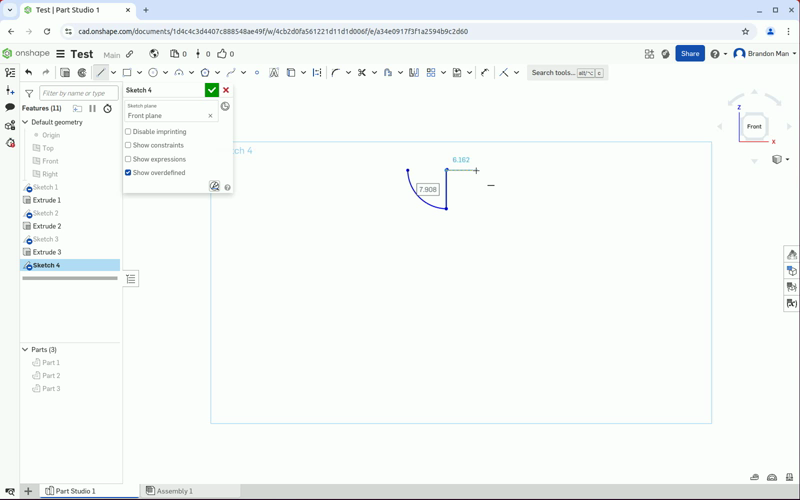
key_down(shift)
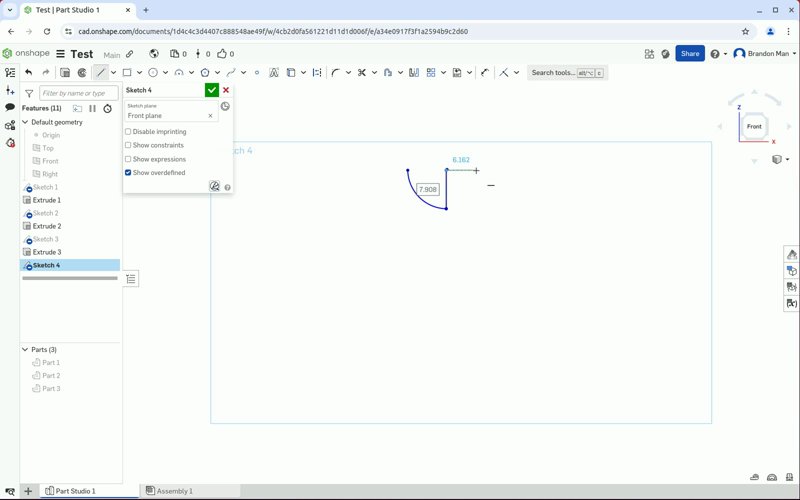
mouse_move(407, 170)
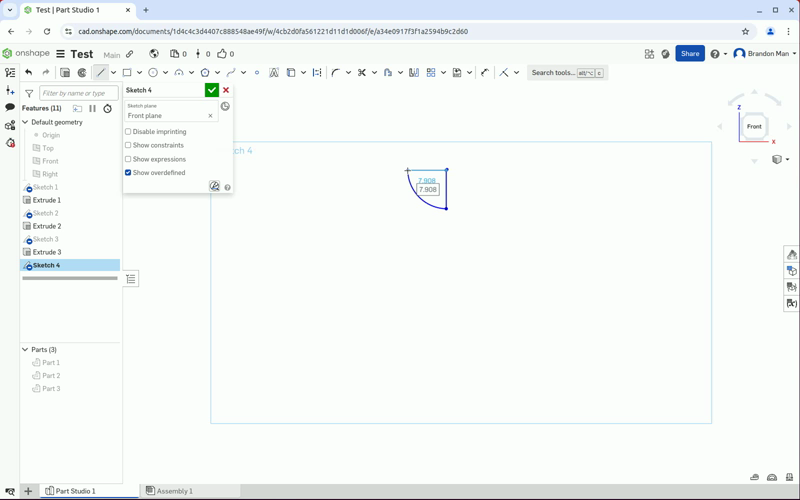
key_up(shift)
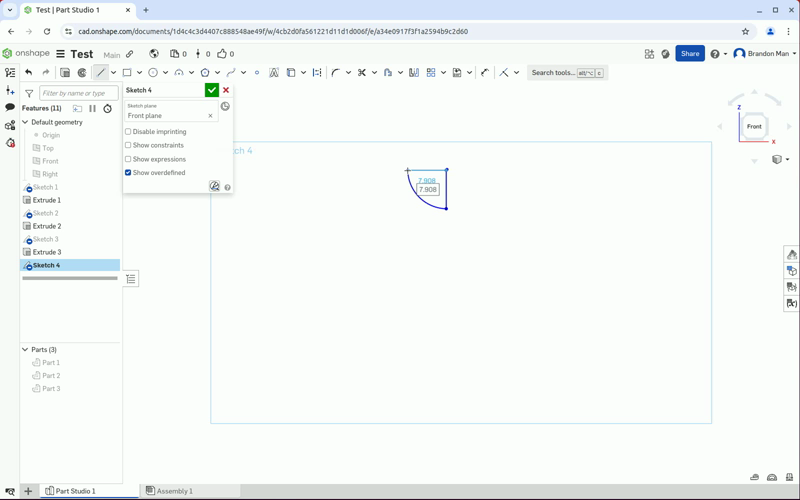
click(407, 170)
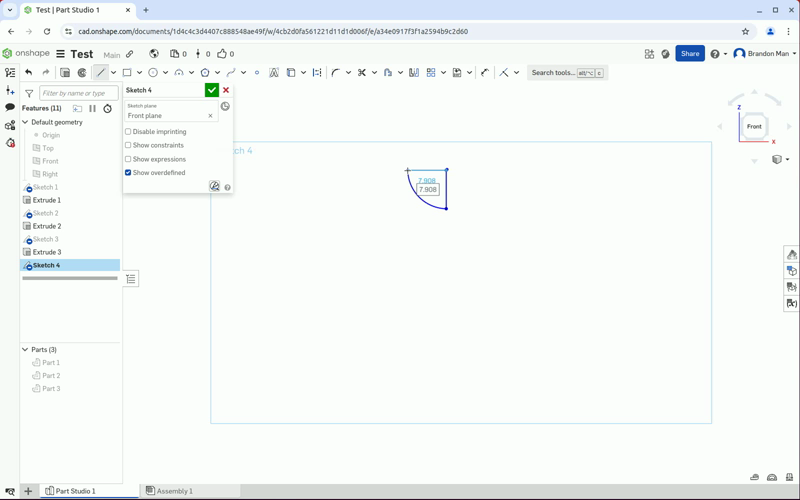
key(esc)
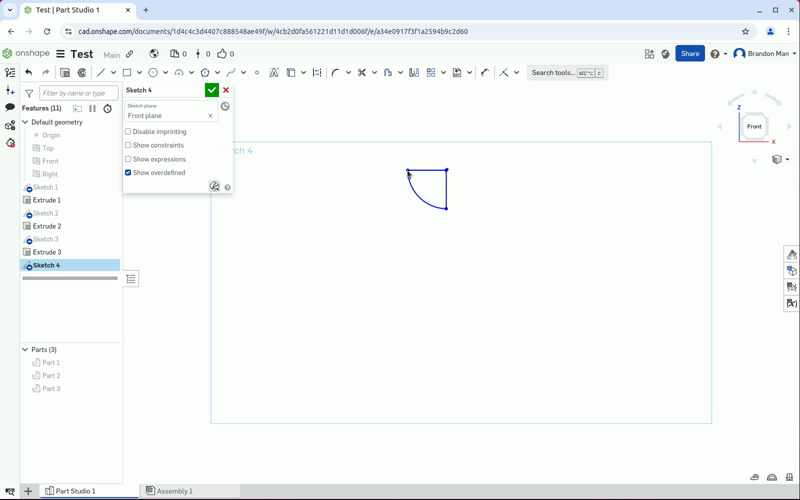
mouse_move(427, 192)
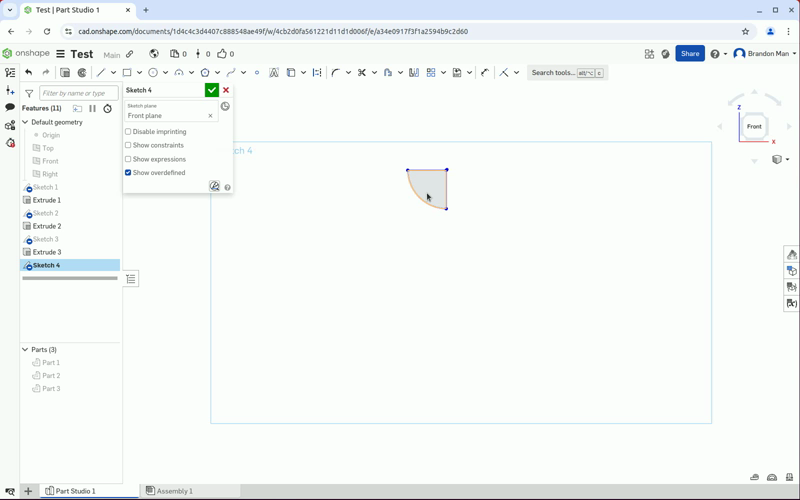
scroll(6)
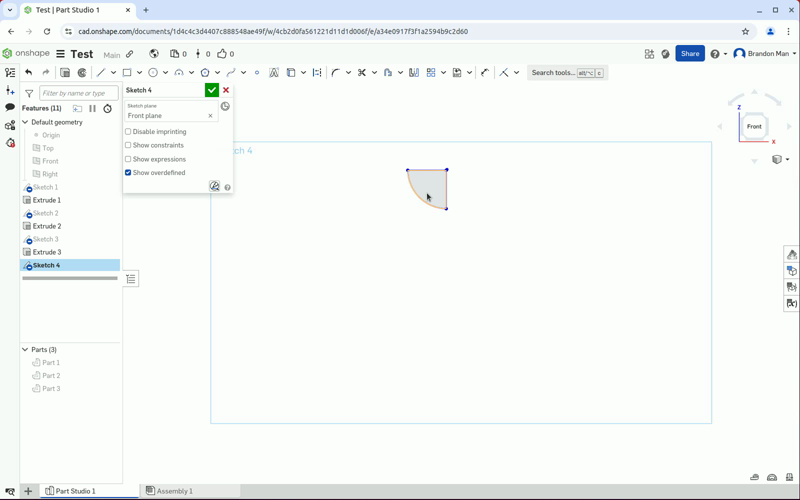
scroll(6)
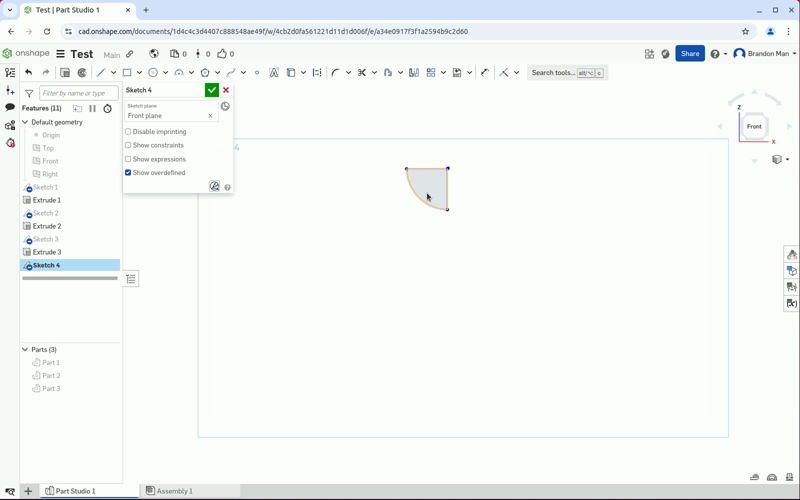
scroll(6)
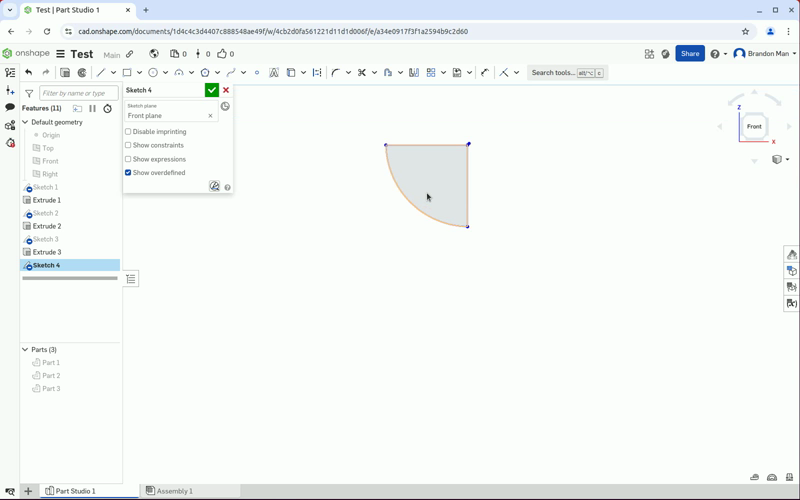
scroll(6)
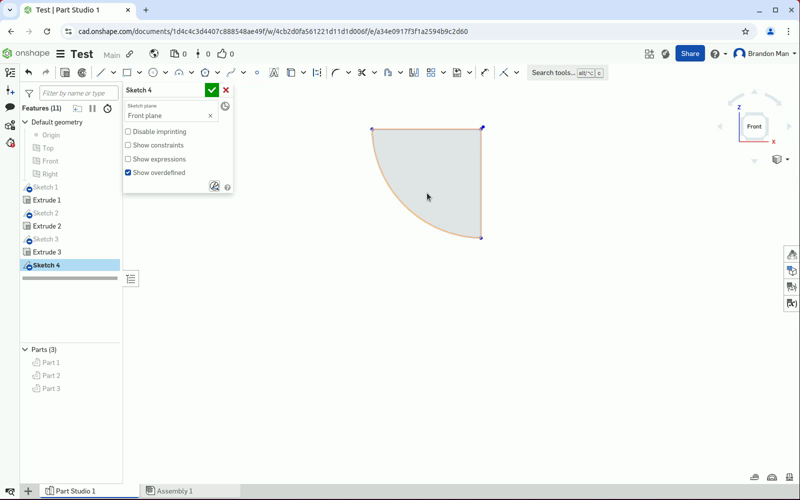
scroll(6)
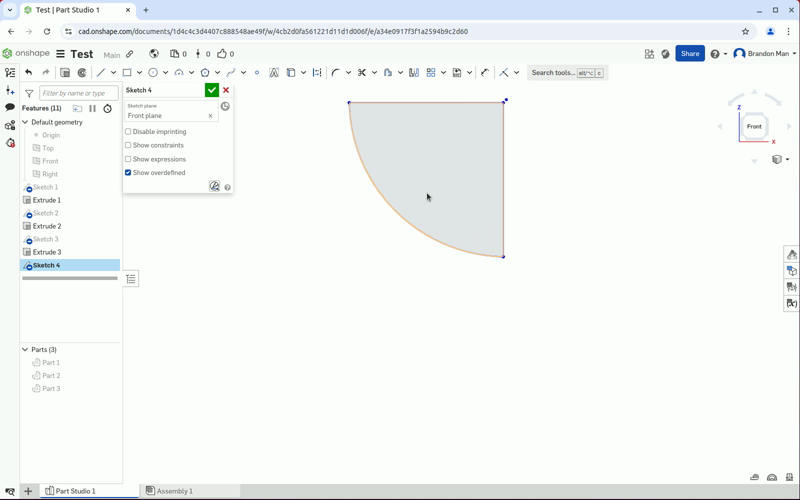
scroll(6)
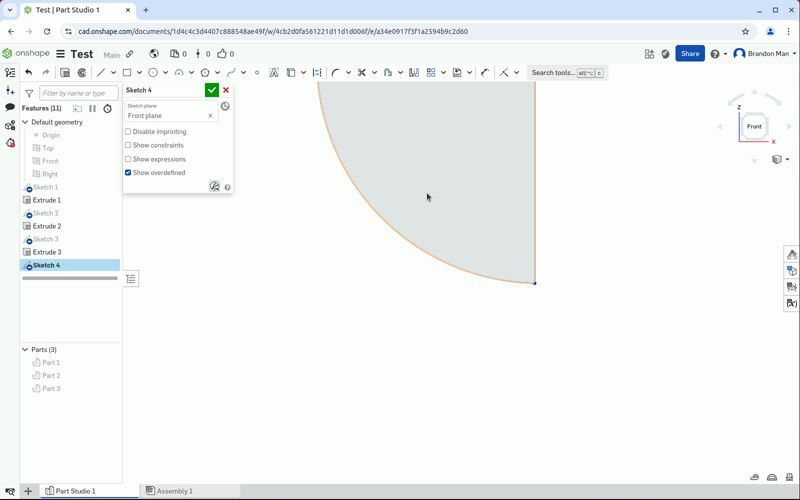
scroll(6)
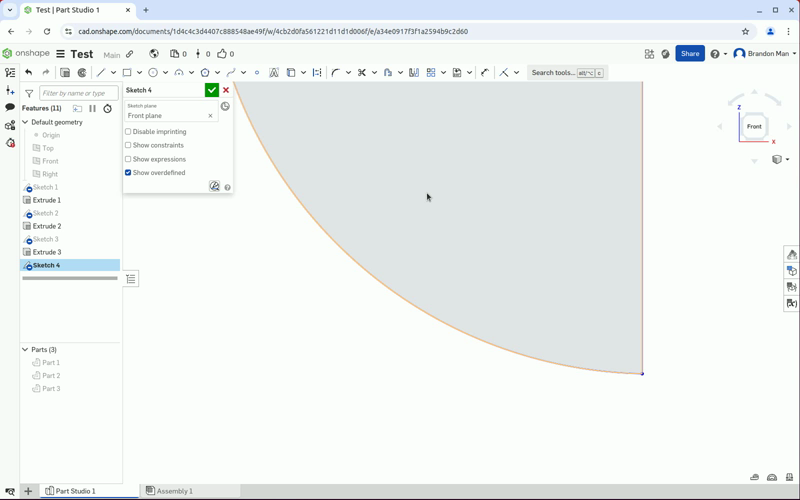
click(427, 192)
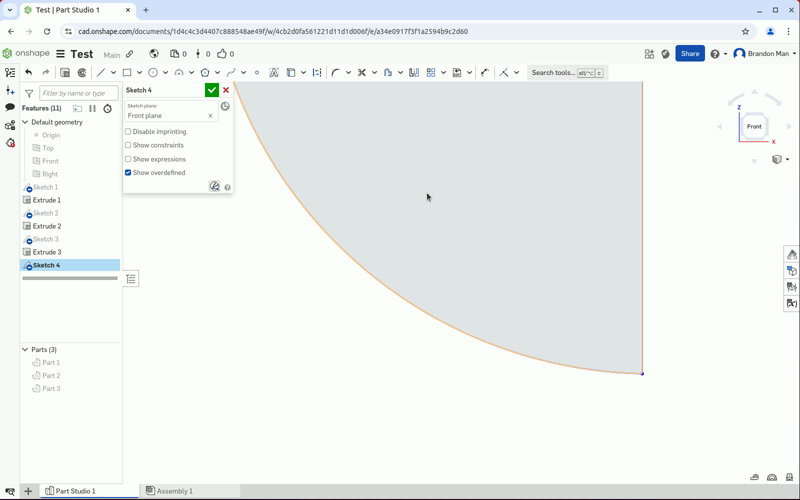
scroll(-6)
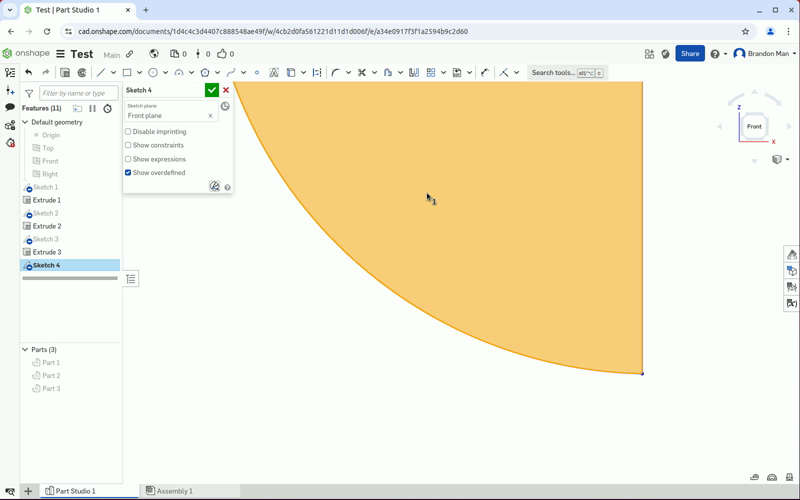
scroll(-6)
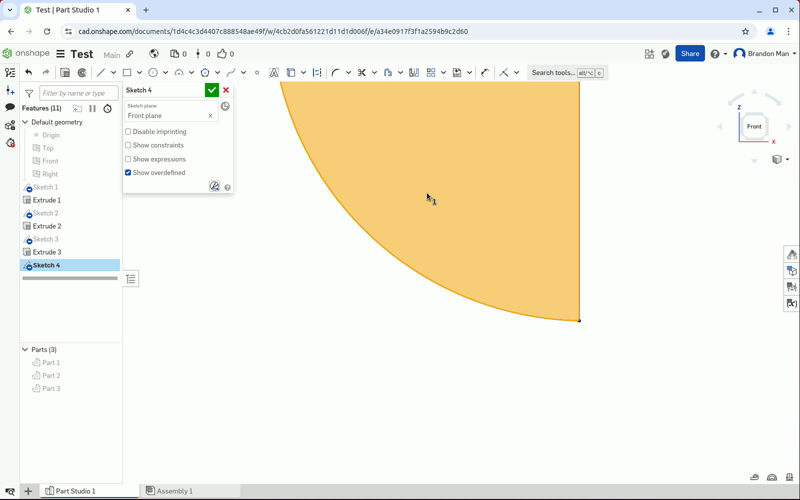
scroll(-6)
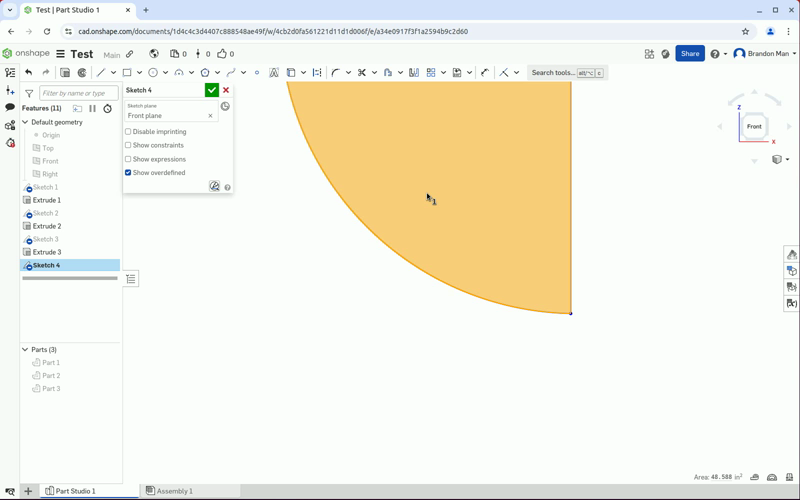
scroll(-6)
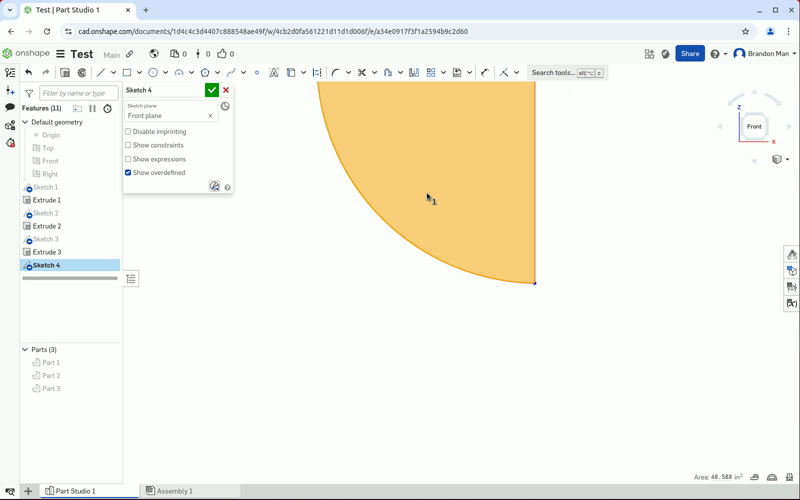
scroll(-6)
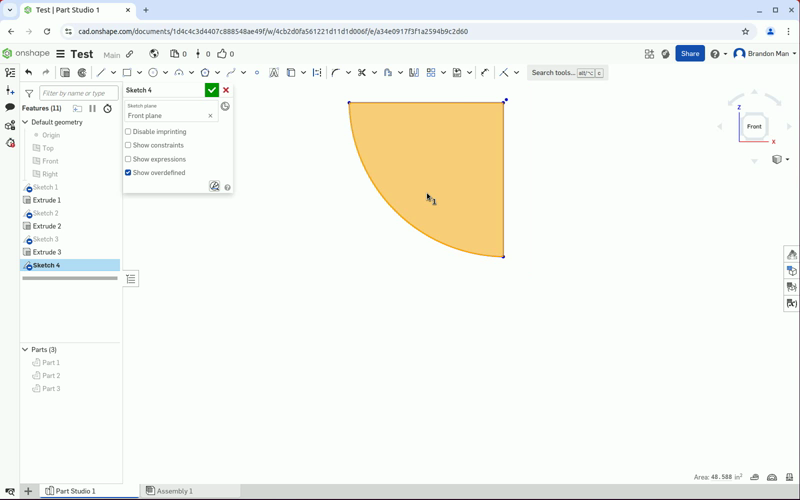
scroll(-6)
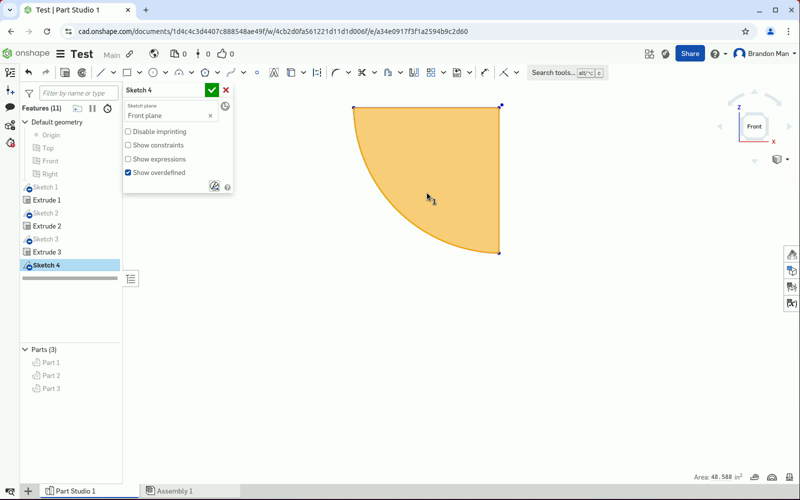
scroll(-6)
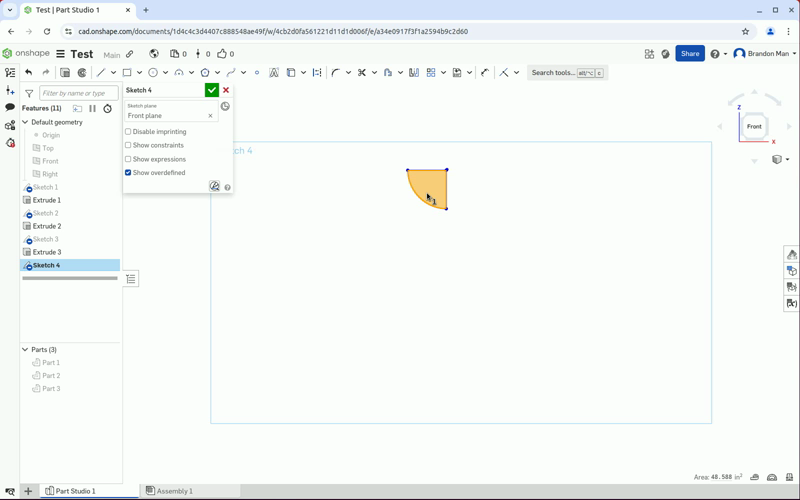
mouse_move(73, 352)
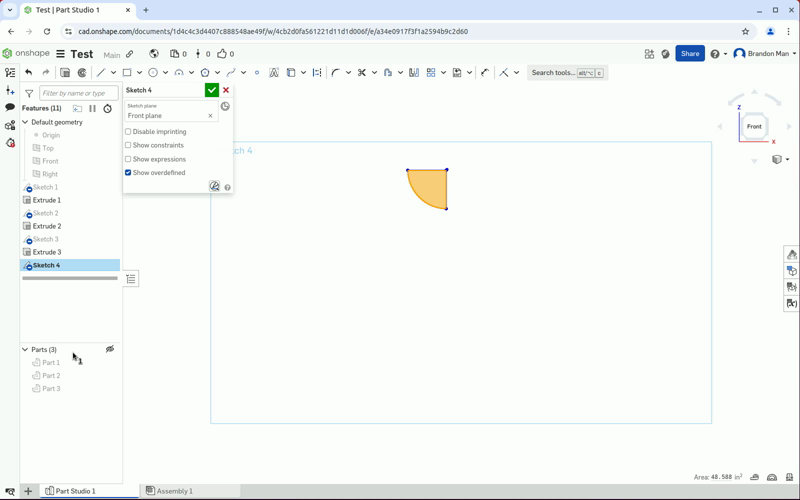
key(shift+y)
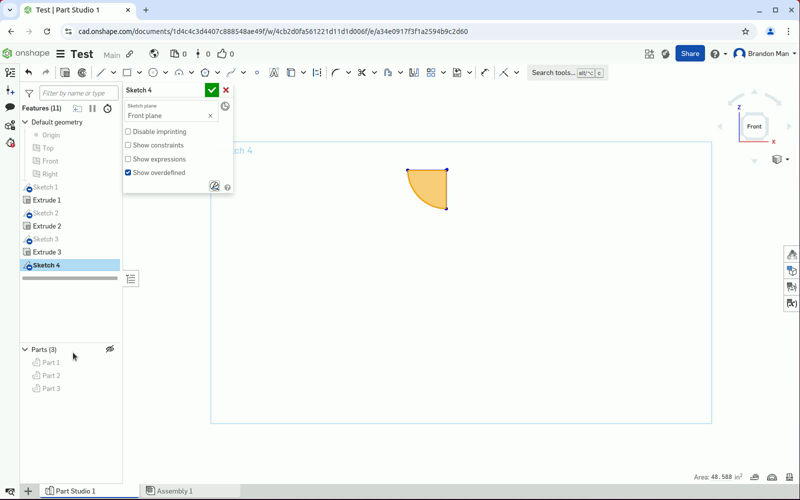
key(shift+e)
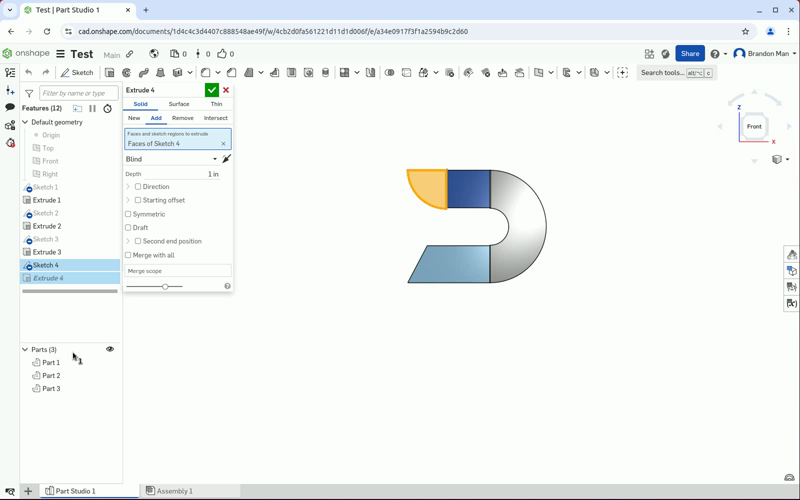
mouse_move(143, 106)
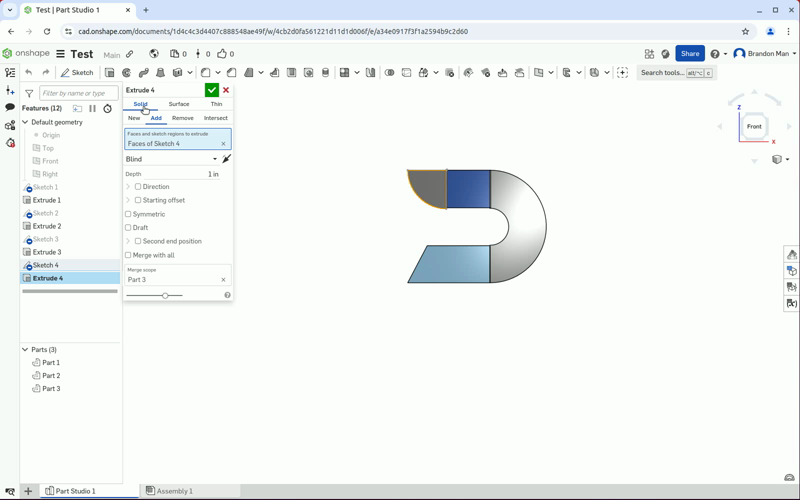
click(143, 106)
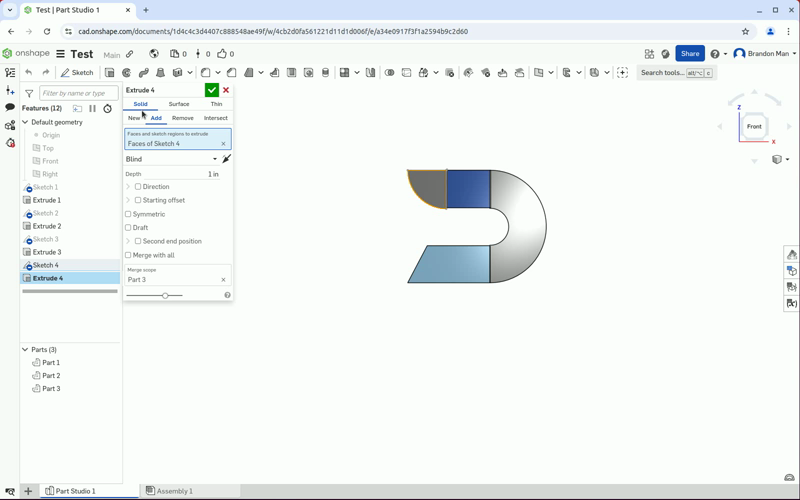
mouse_move(137, 120)
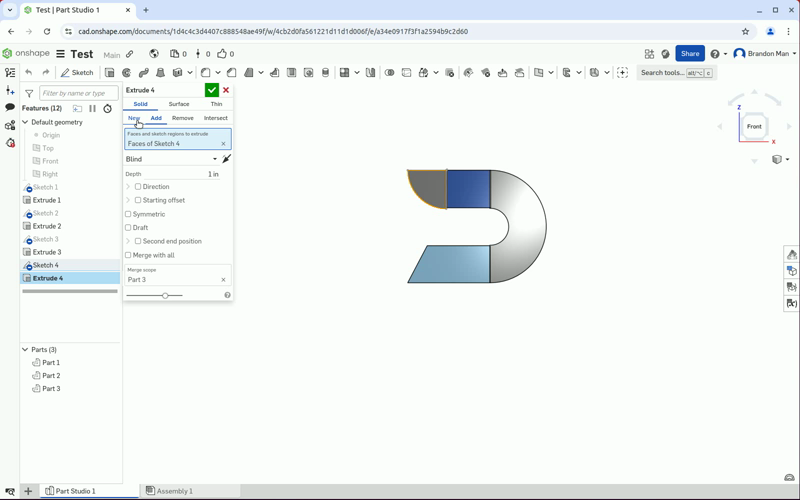
click(137, 120)
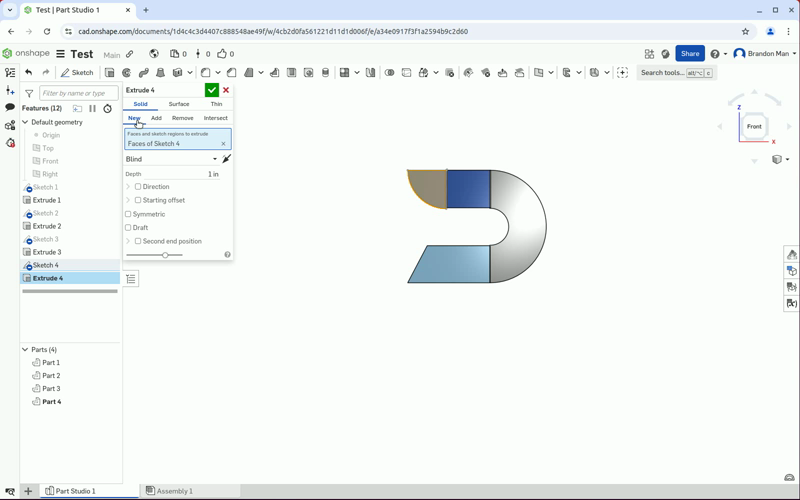
key(tab, 4)
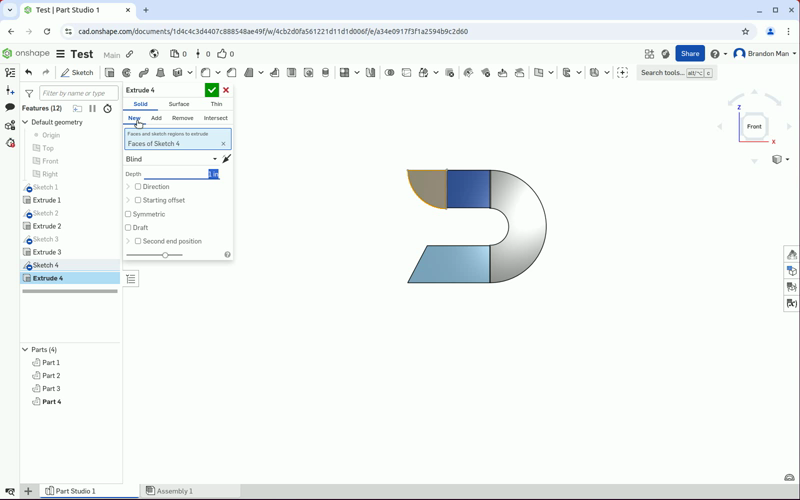
text(7.702)
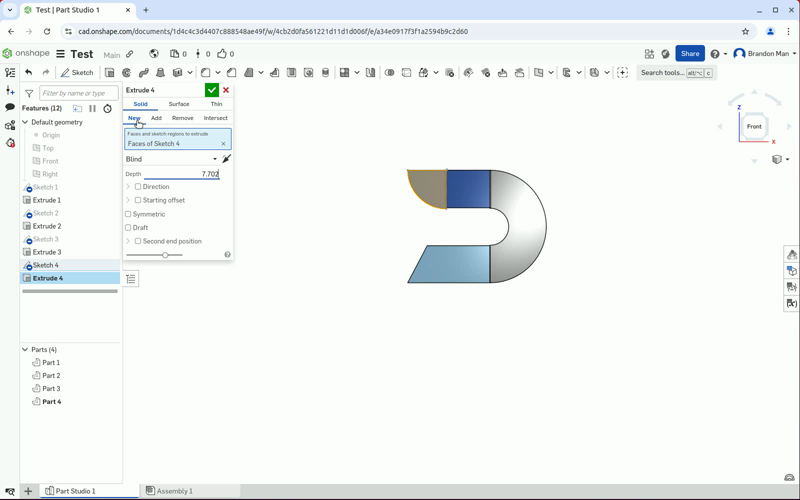
key(tab, 3)
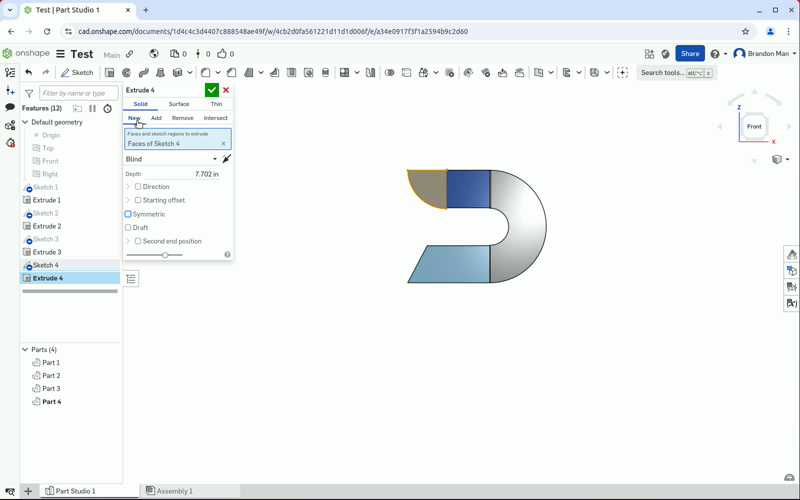
key(space)
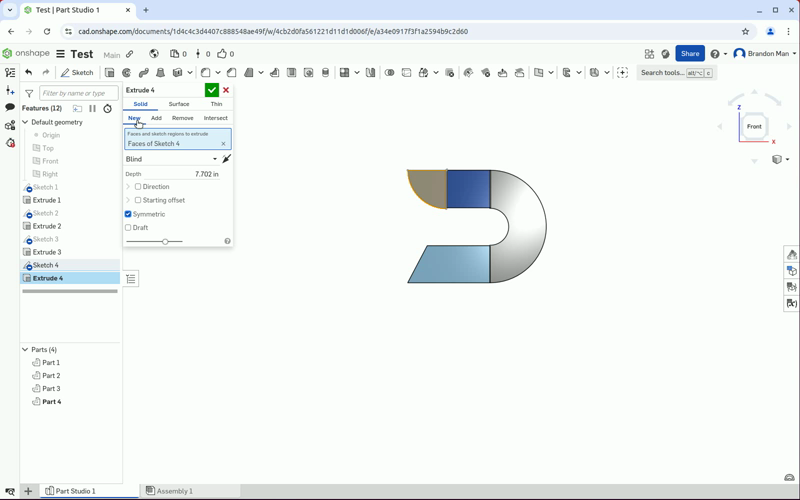
key(enter)
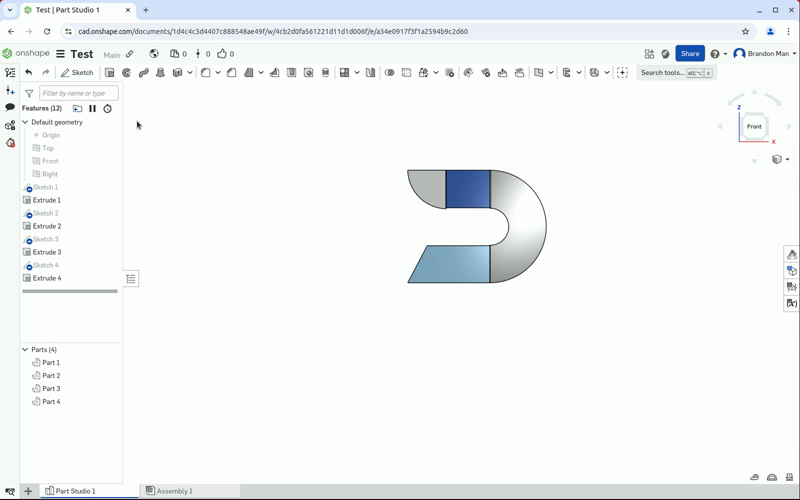
key(shift+h)
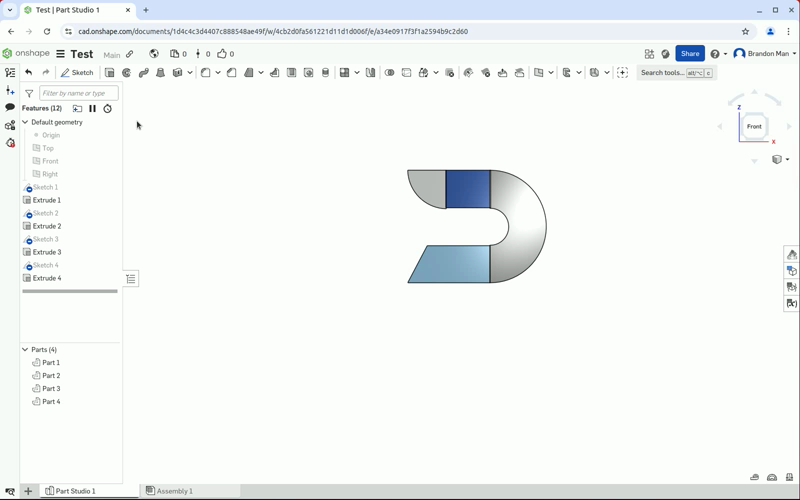
key(shift+h)
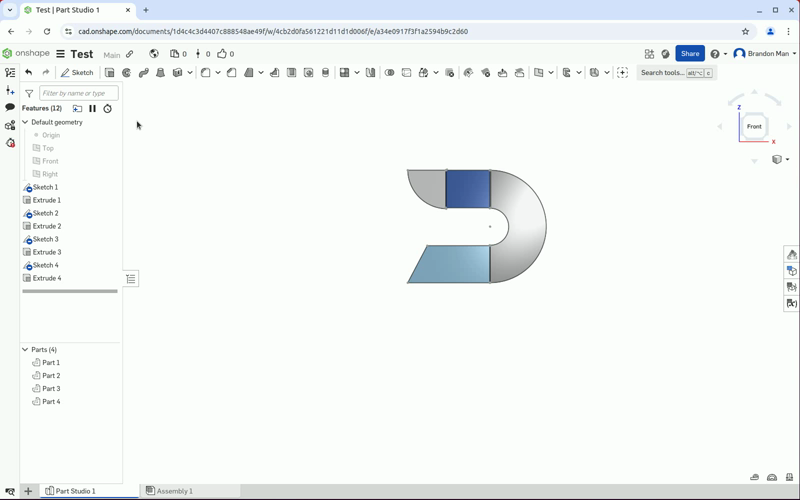
key(shift+7)
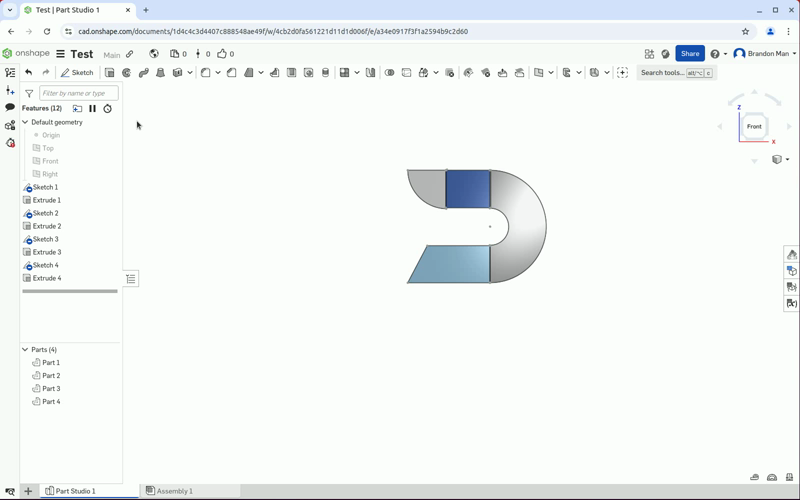
key(left, 2)
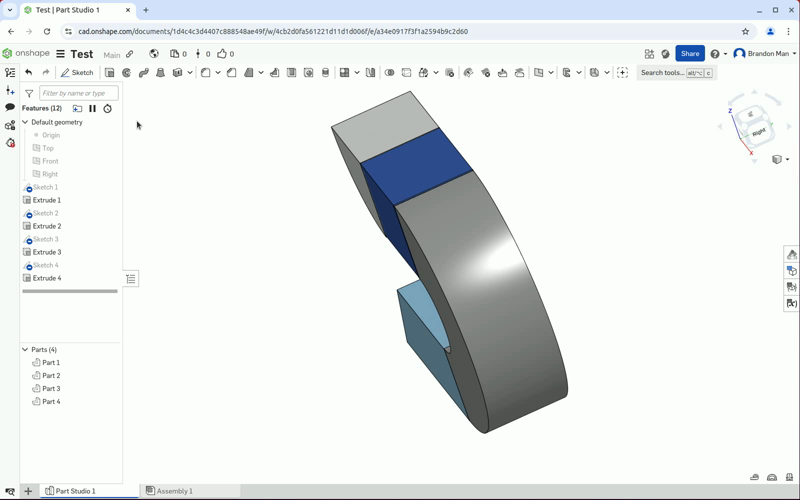
key(down, 2)
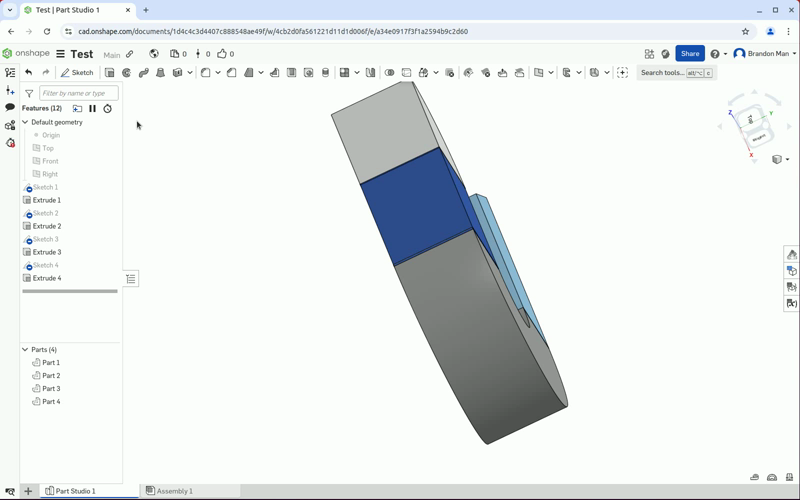
key(up, 2)
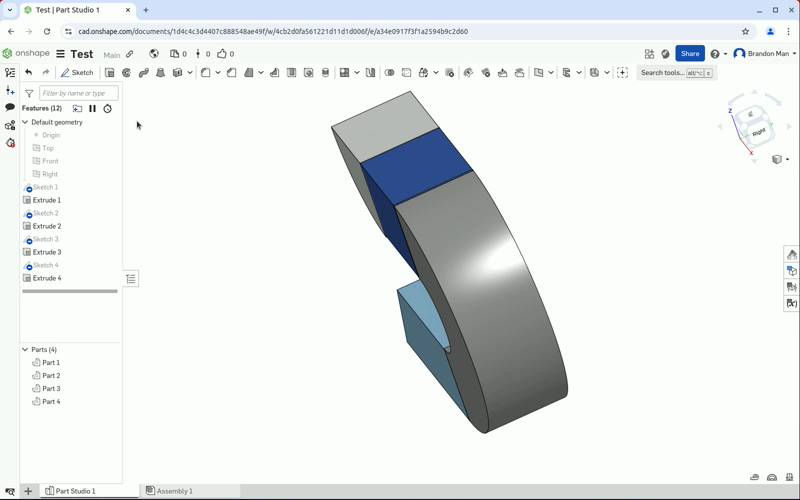
key(right, 2)
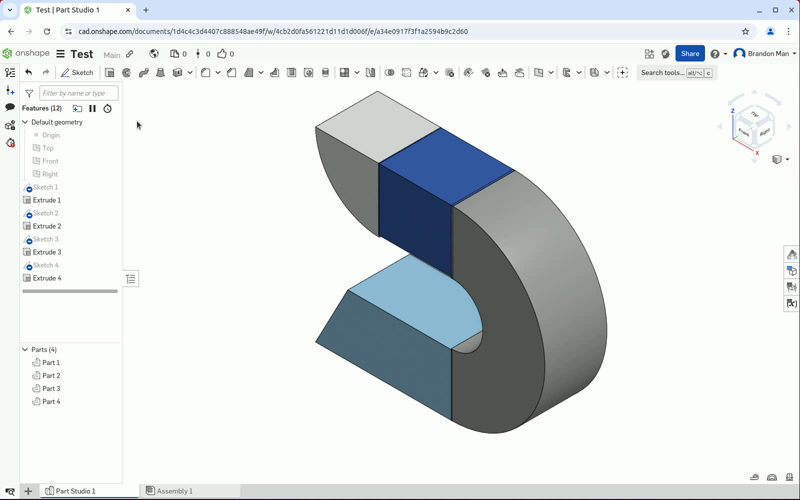
mouse_move(73, 189)
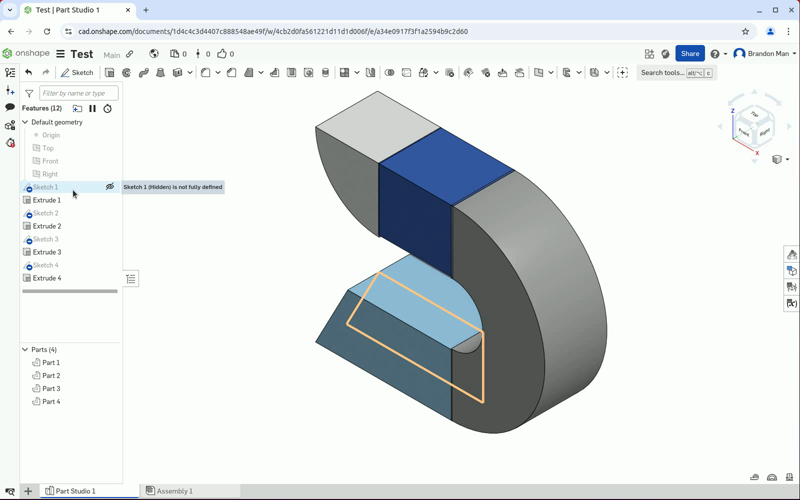
click(73, 189)